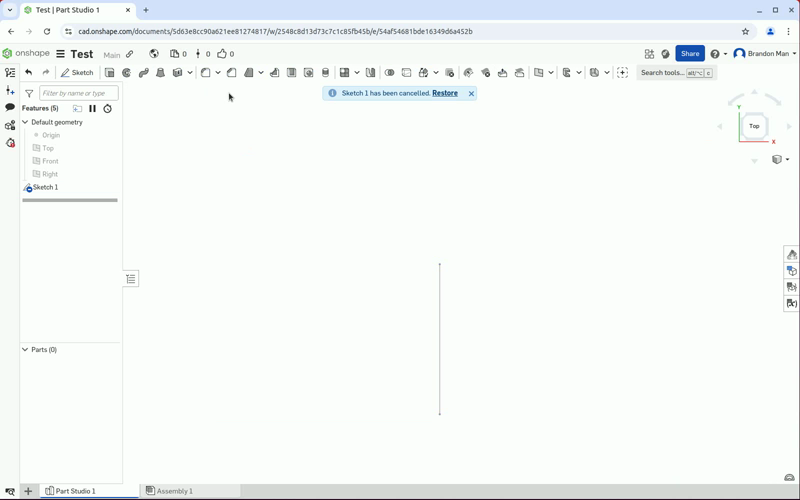
key(shift+h)
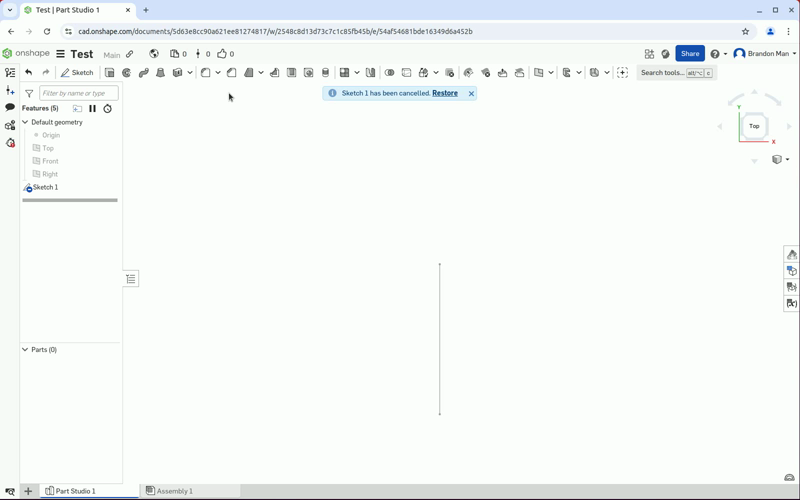
key(shift+s)
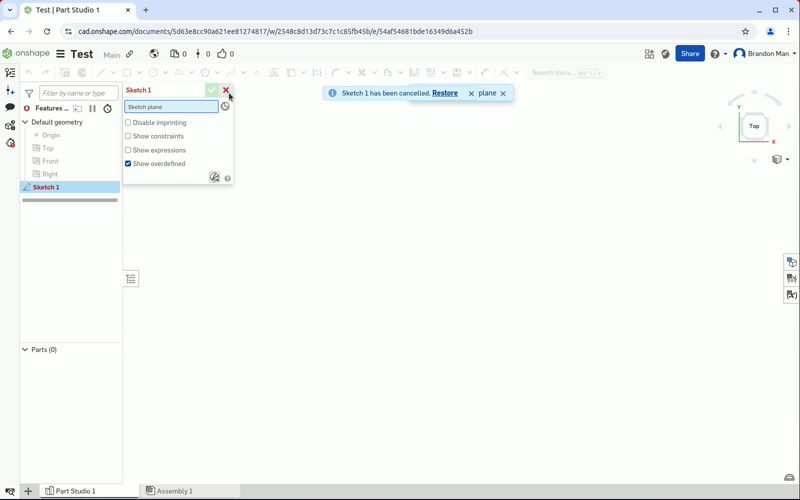
mouse_move(73, 150)
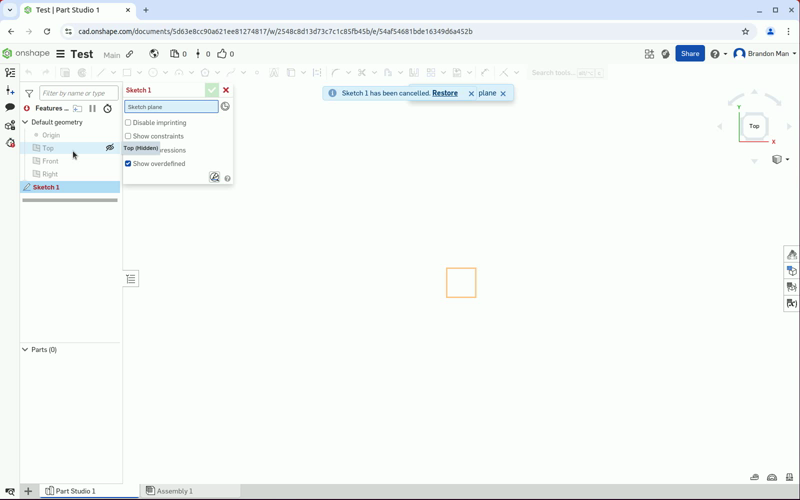
click(73, 150)
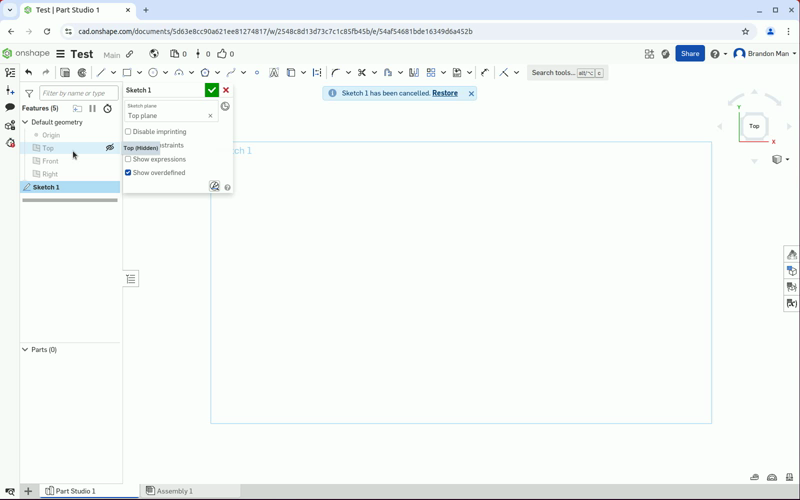
mouse_move(73, 352)
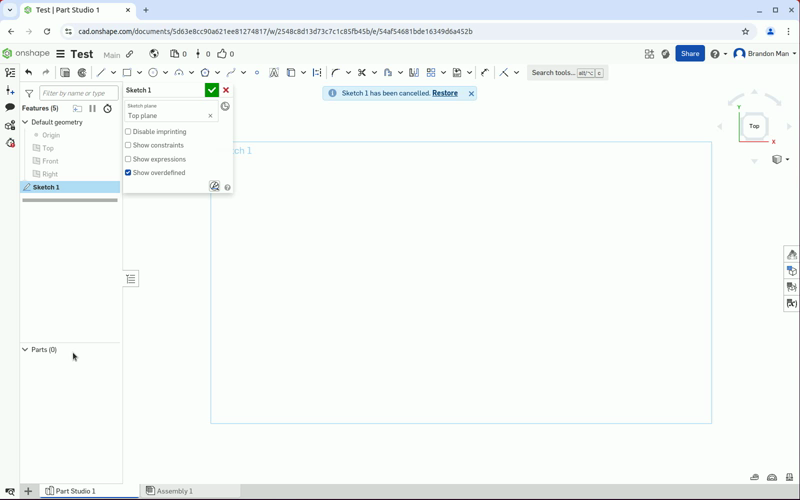
key(y)
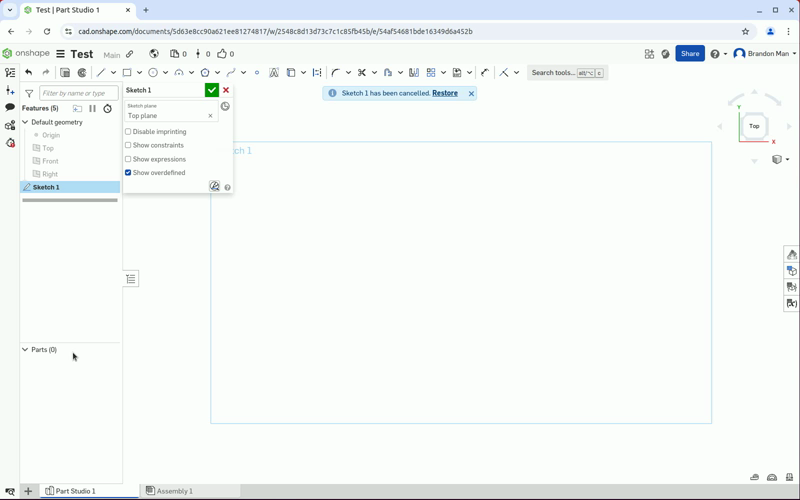
key(l)
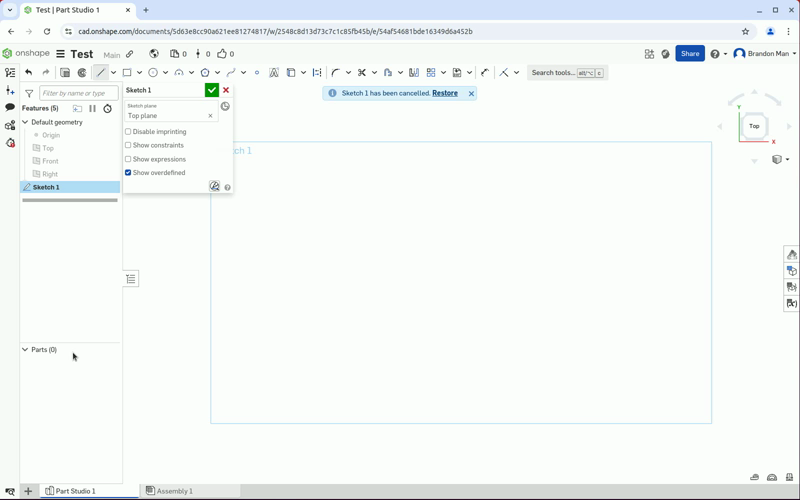
key_down(shift)
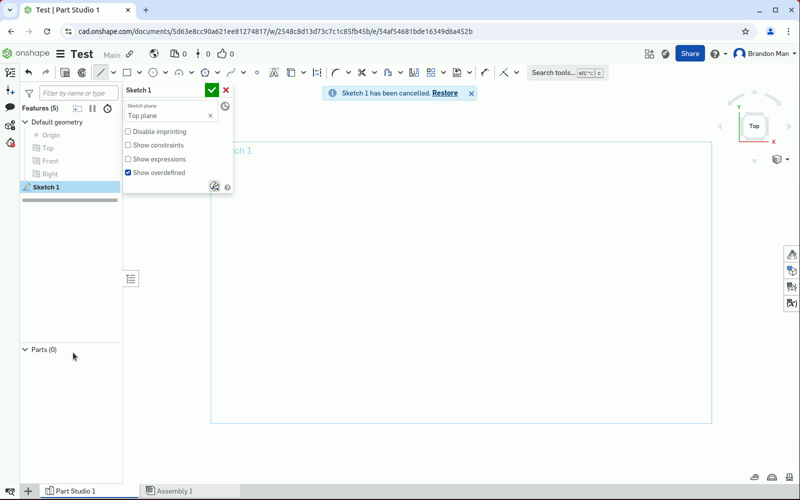
mouse_move(460, 264)
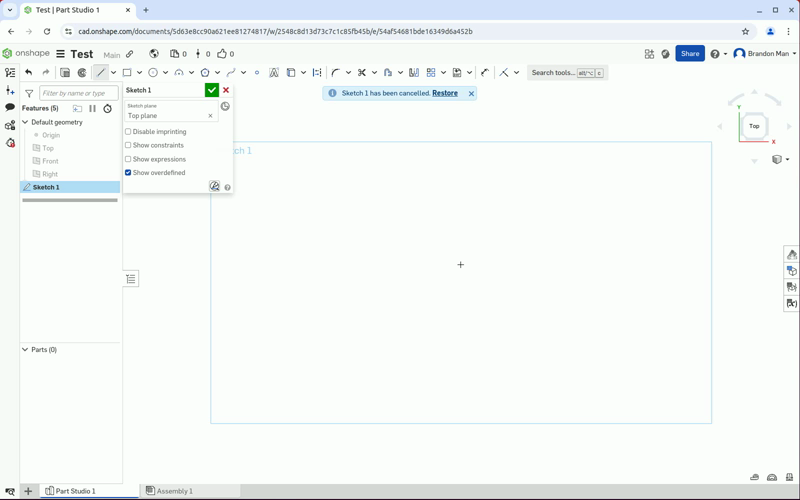
click(460, 264)
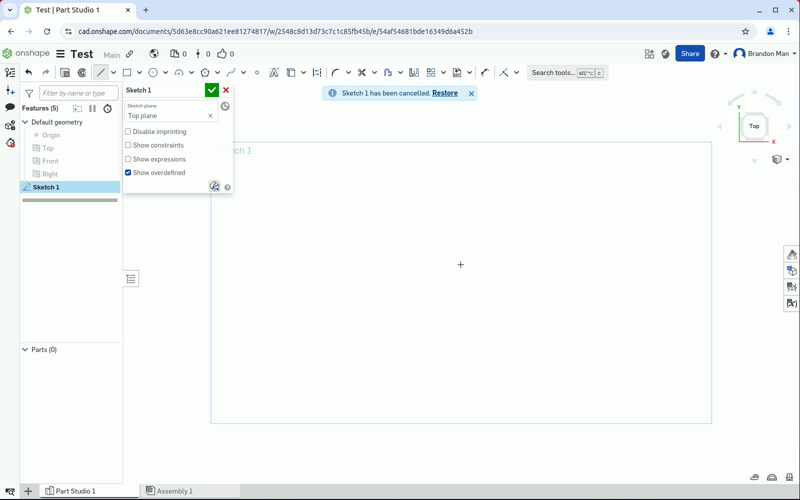
key_up(shift)
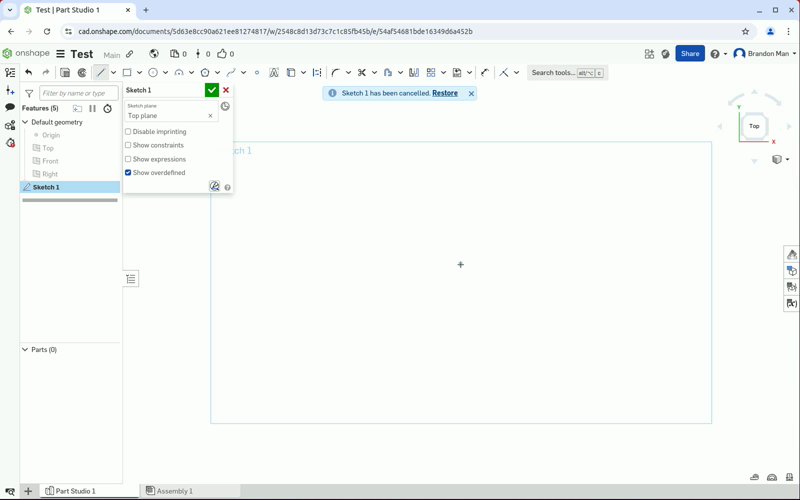
key_down(shift)
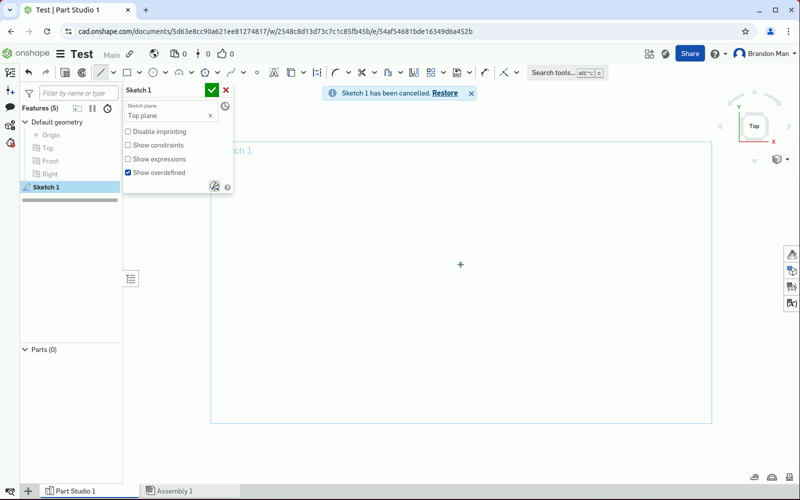
mouse_move(490, 264)
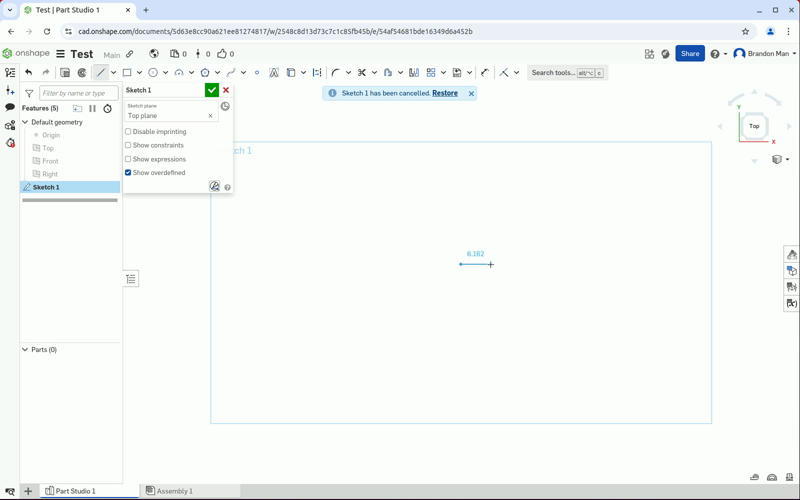
mouse_move(480, 264)
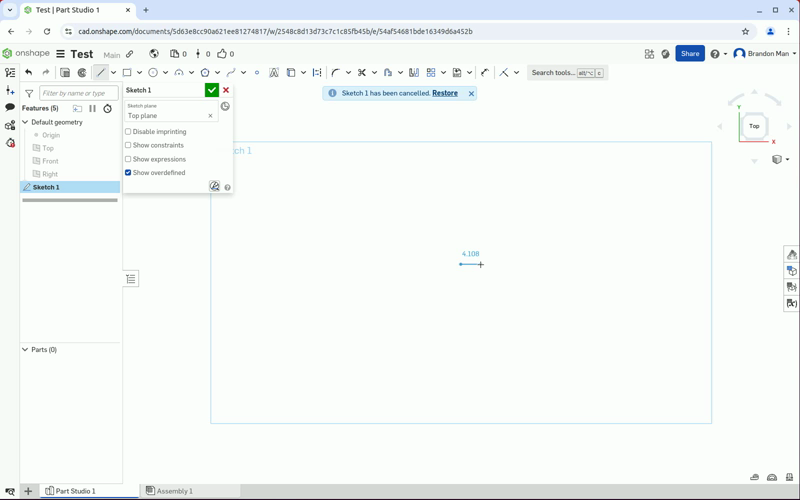
click(480, 264)
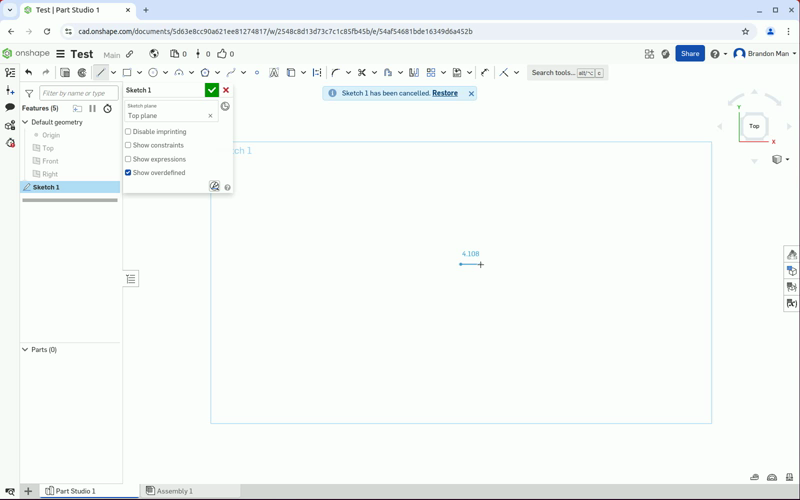
key_up(shift)
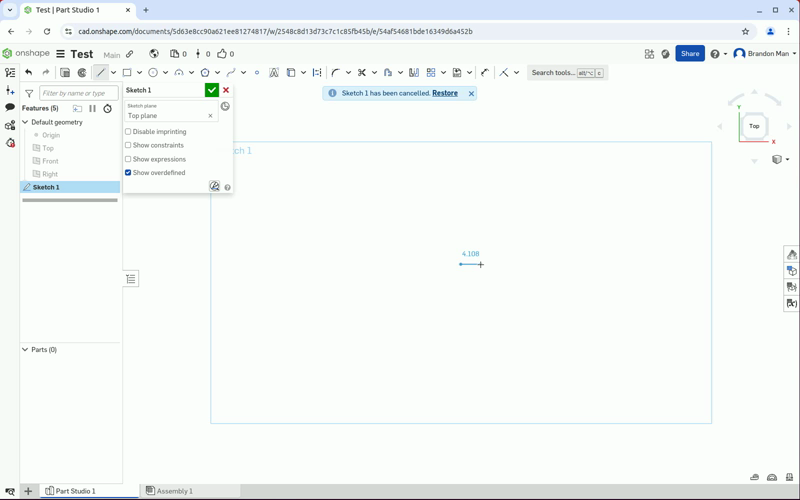
key_down(shift)
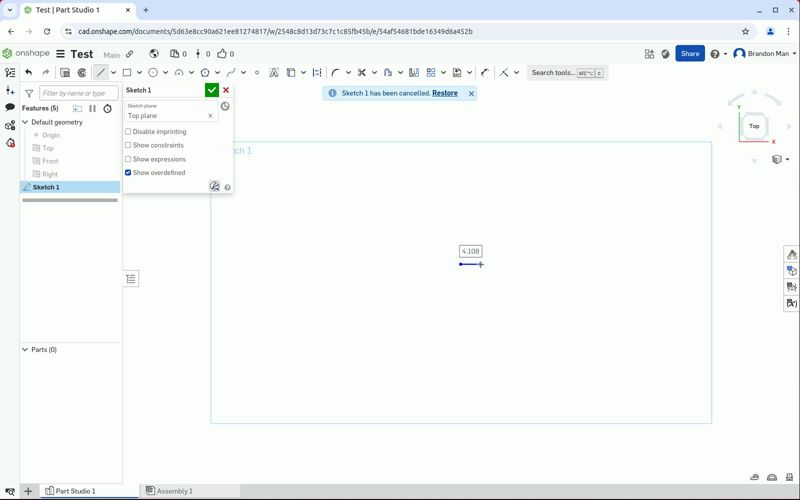
mouse_move(510, 264)
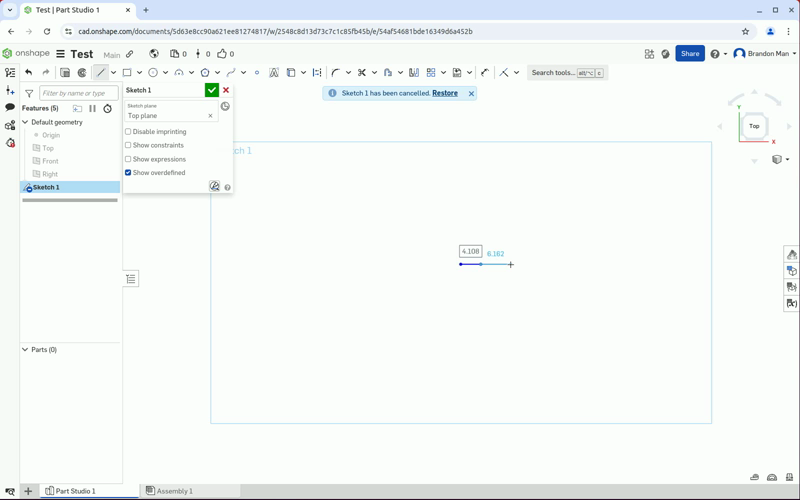
mouse_move(480, 244)
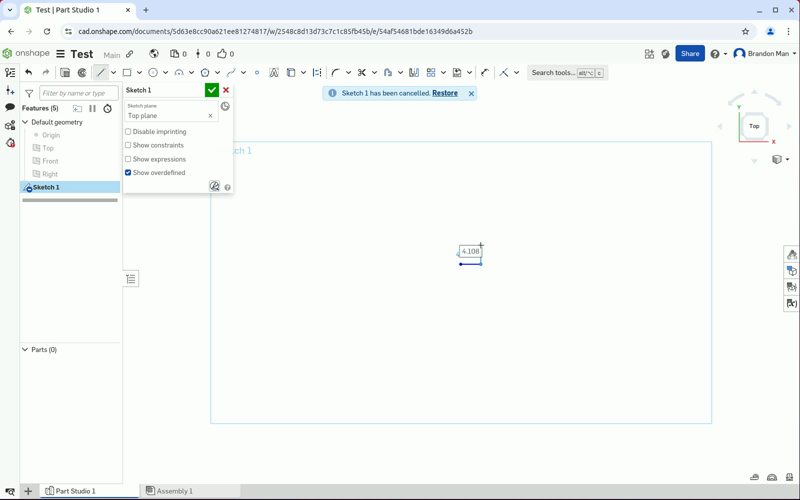
click(480, 244)
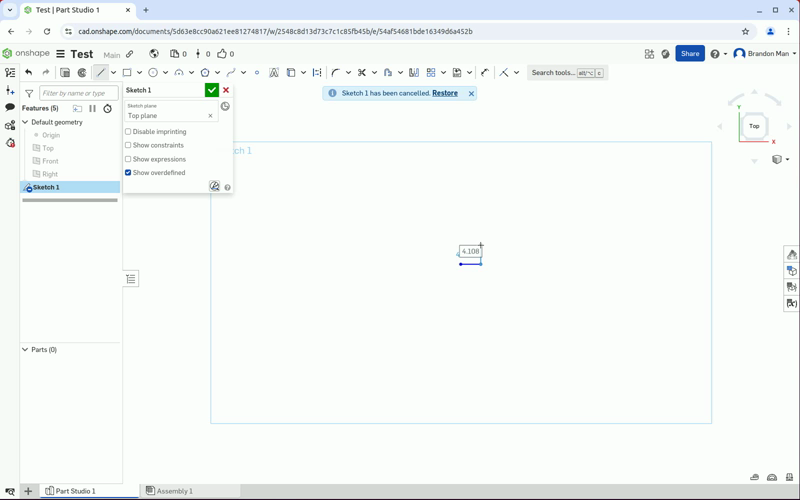
key_up(shift)
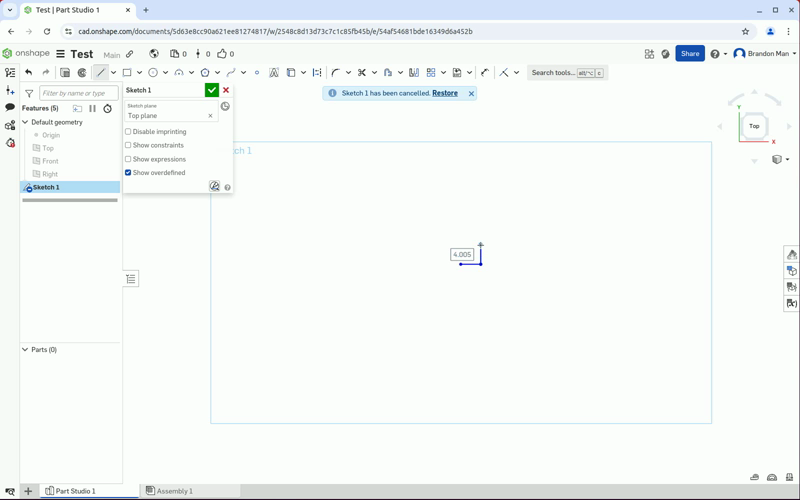
key_down(shift)
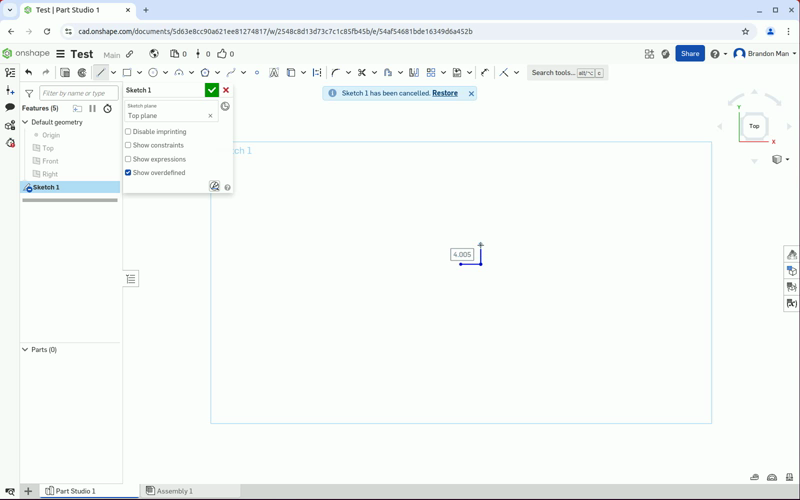
mouse_move(510, 244)
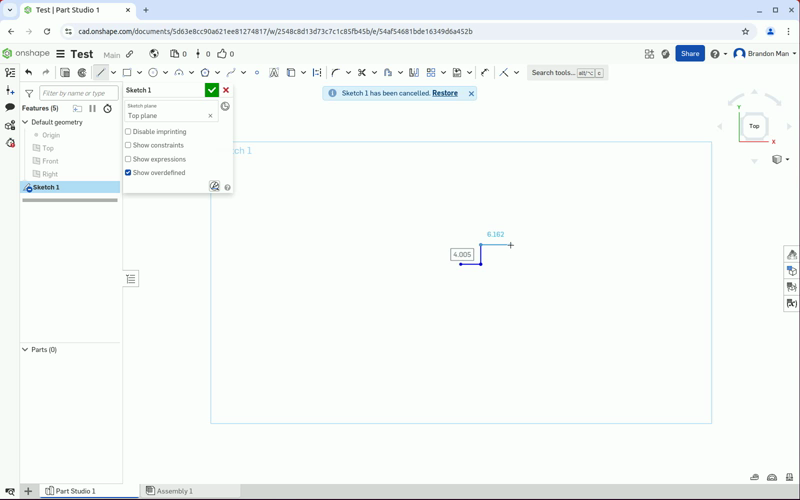
mouse_move(460, 244)
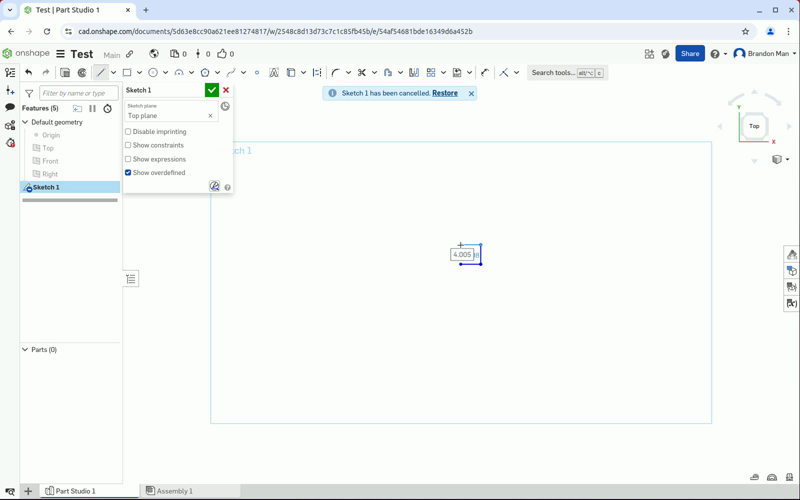
click(460, 244)
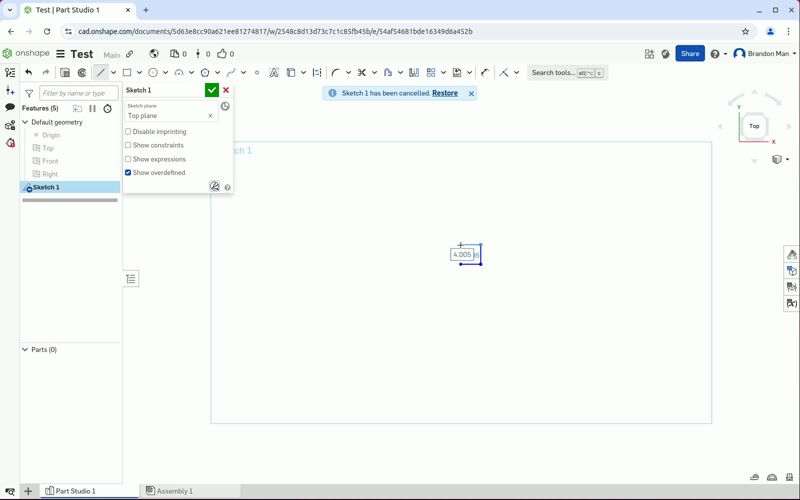
key_up(shift)
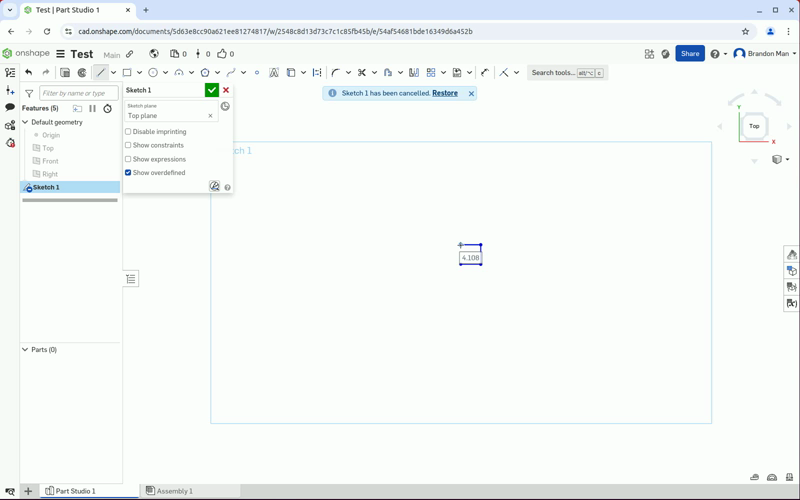
mouse_move(490, 244)
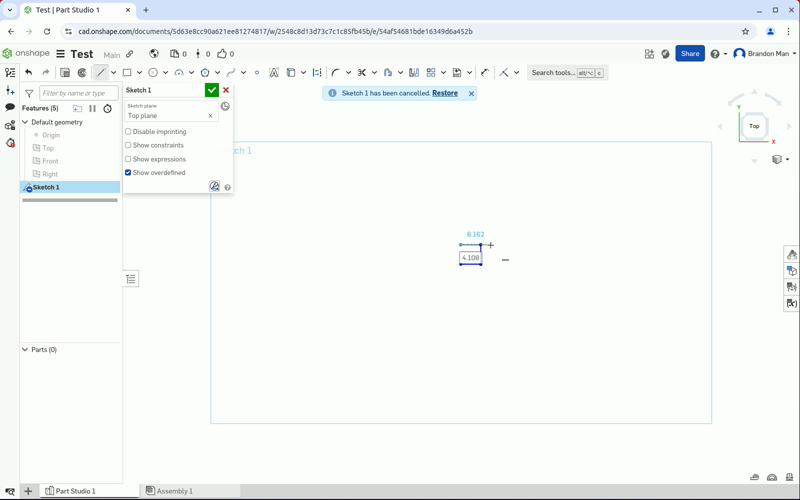
key_down(shift)
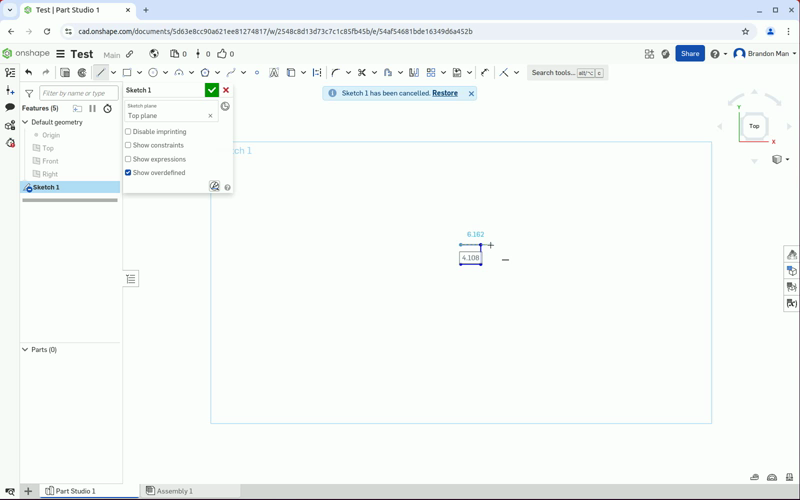
mouse_move(460, 264)
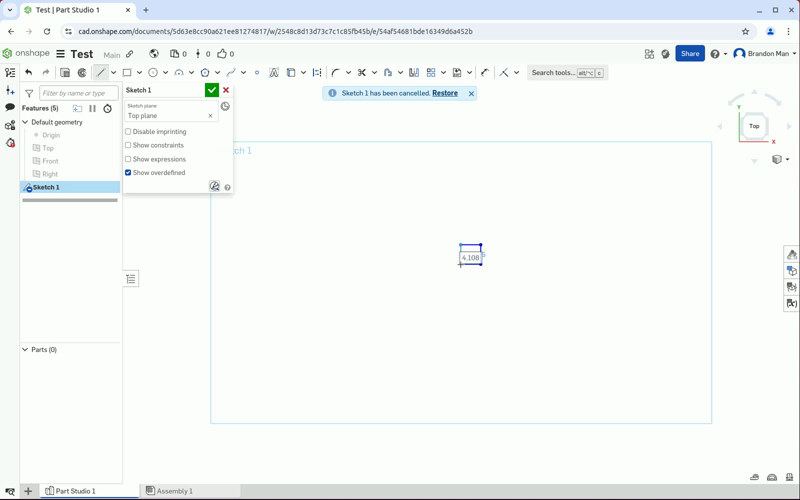
key_up(shift)
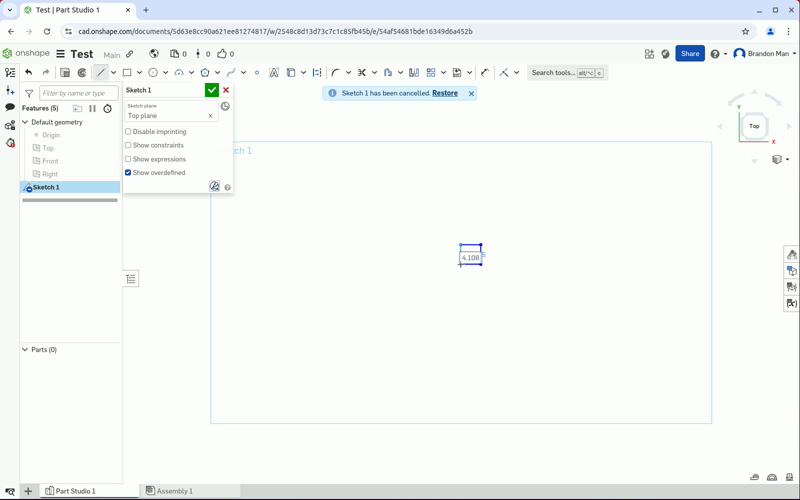
click(460, 264)
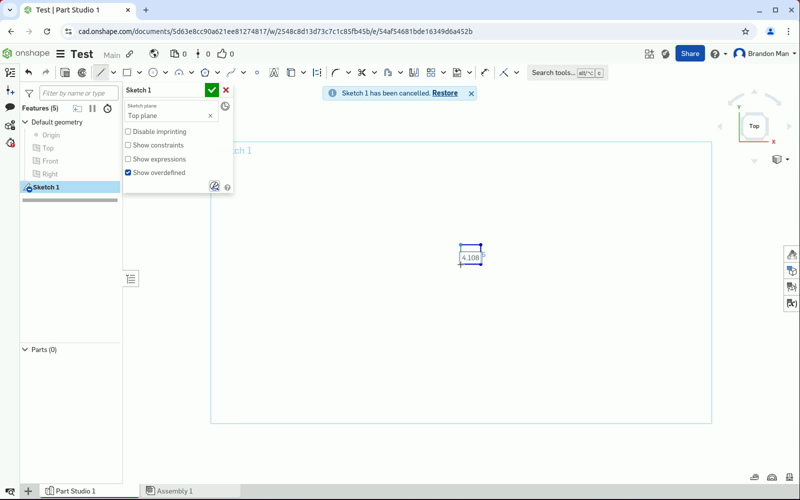
key(esc)
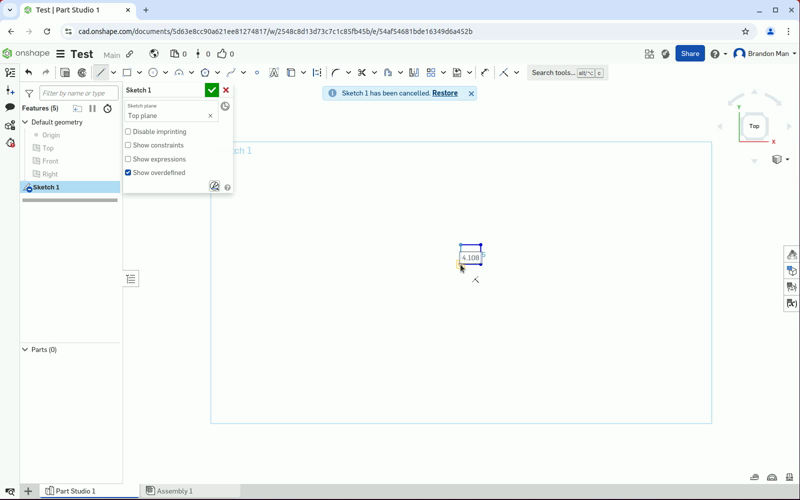
mouse_move(470, 245)
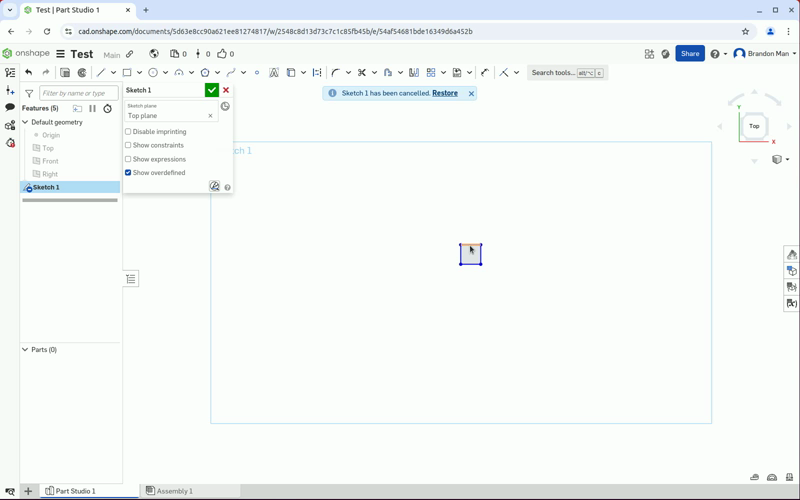
scroll(6)
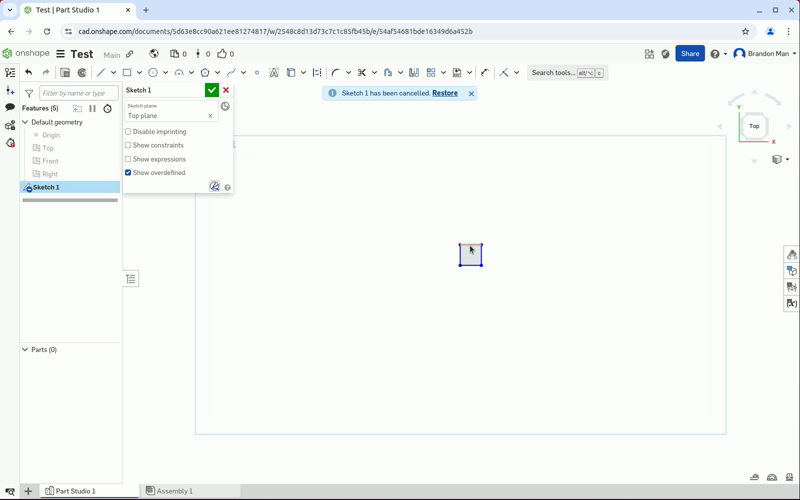
scroll(6)
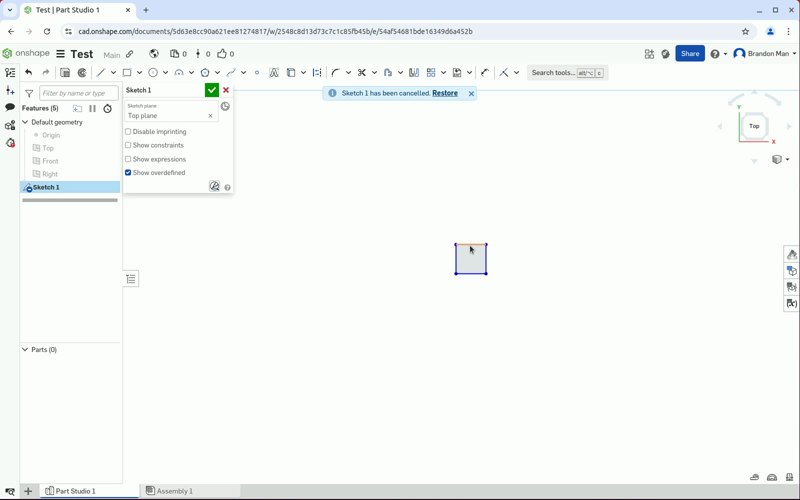
scroll(6)
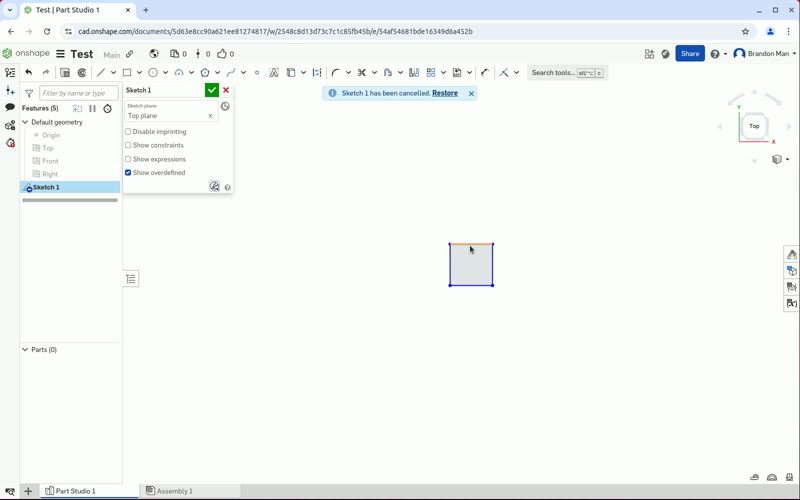
scroll(6)
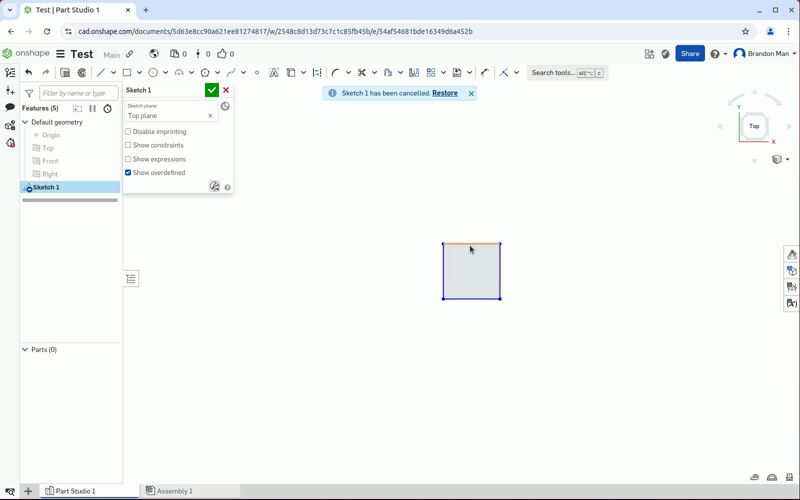
scroll(6)
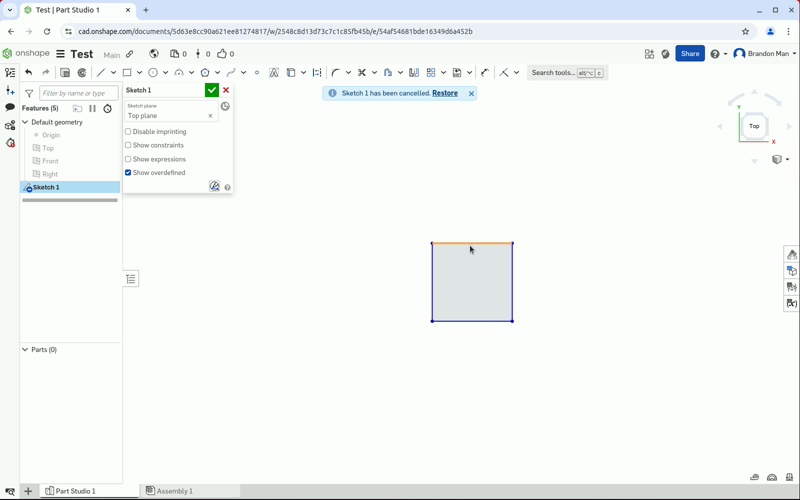
scroll(6)
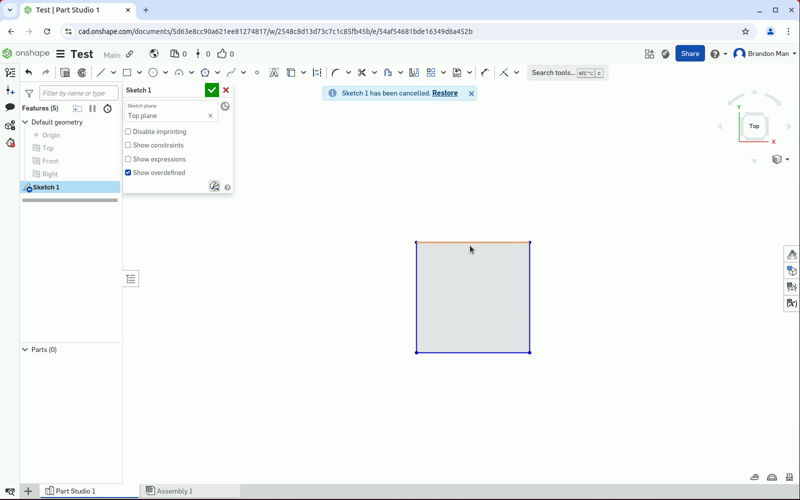
scroll(6)
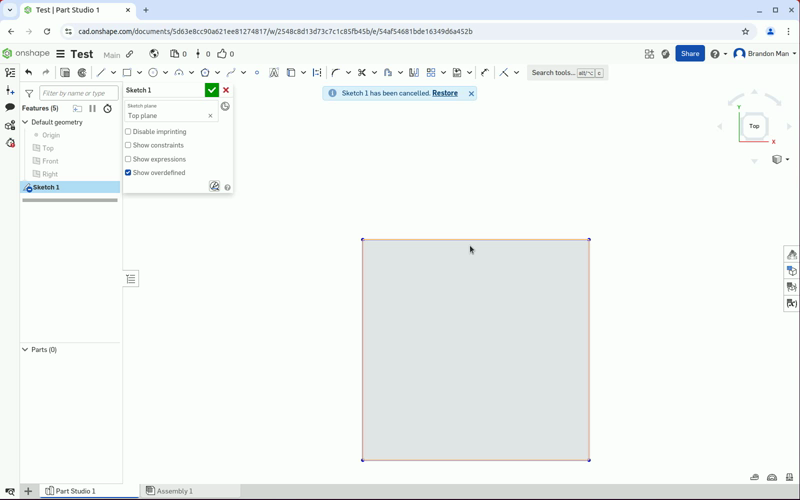
click(470, 245)
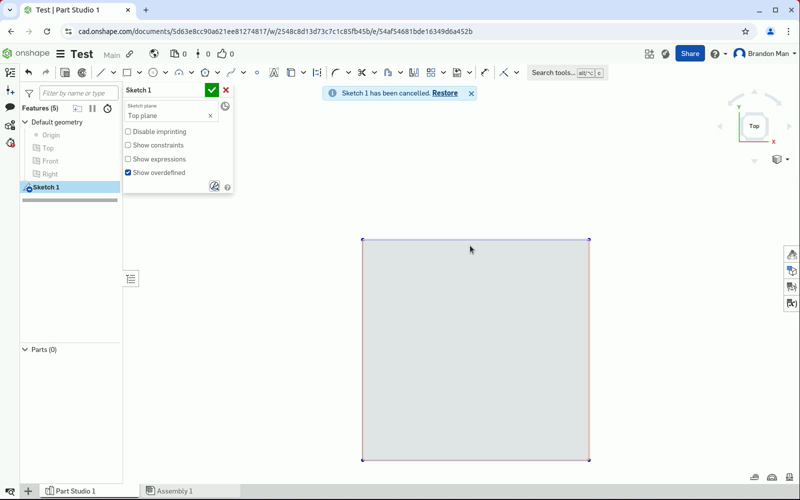
scroll(-6)
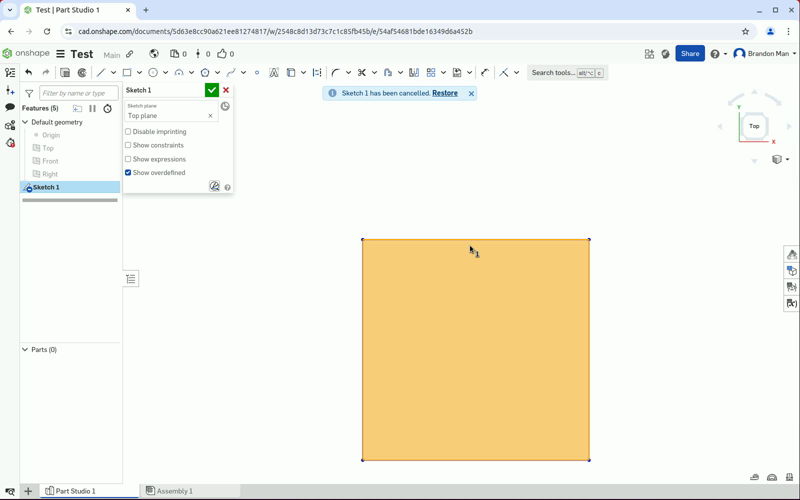
scroll(-6)
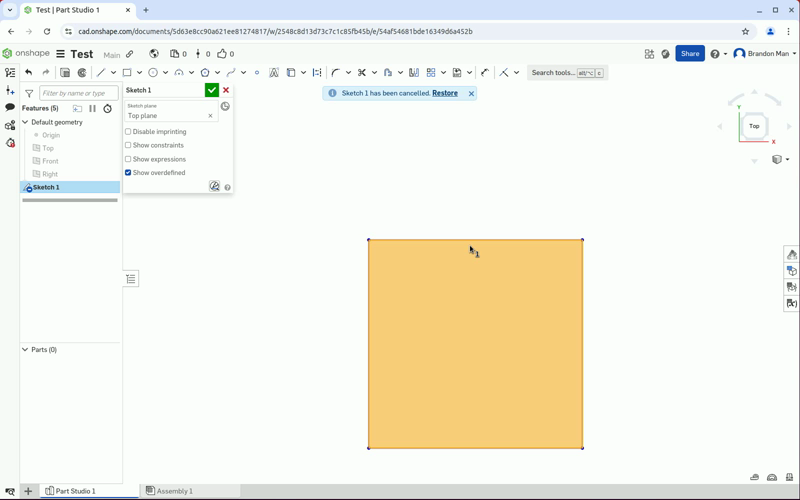
scroll(-6)
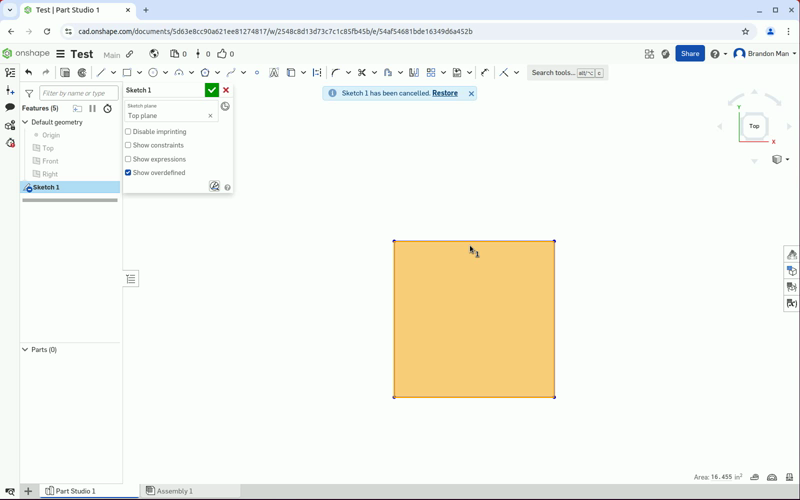
scroll(-6)
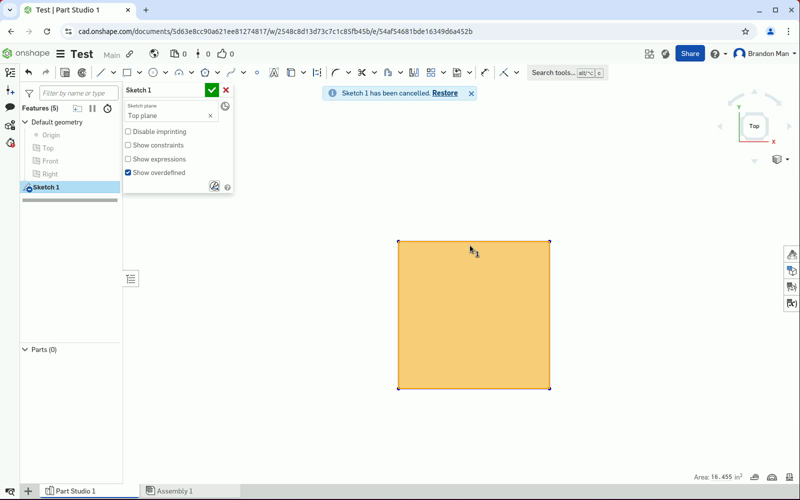
scroll(-6)
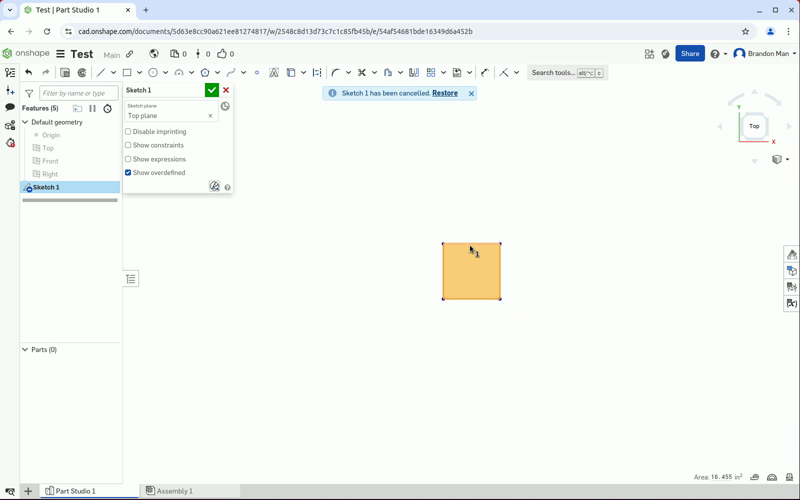
scroll(-6)
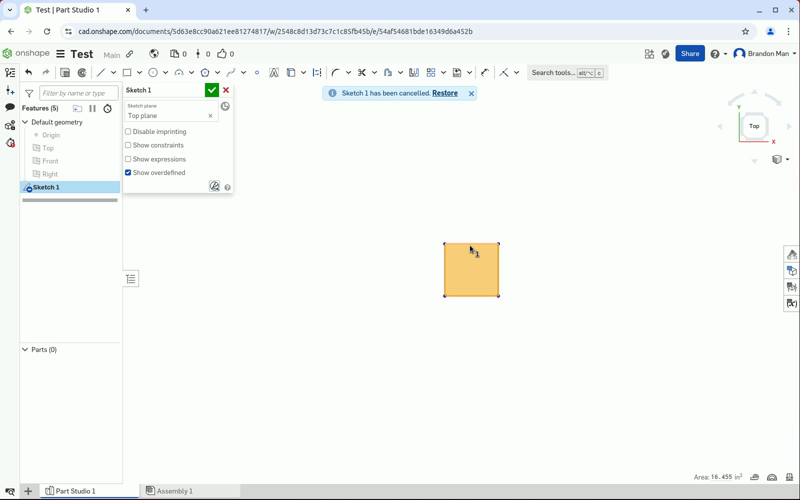
scroll(-6)
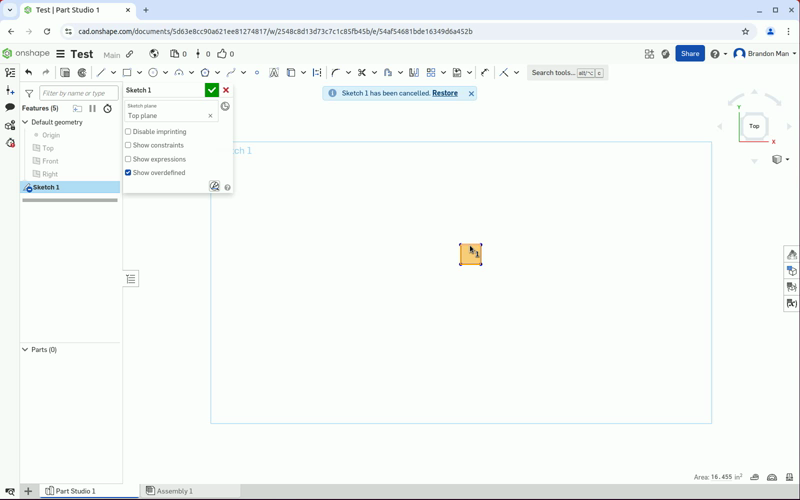
mouse_move(73, 352)
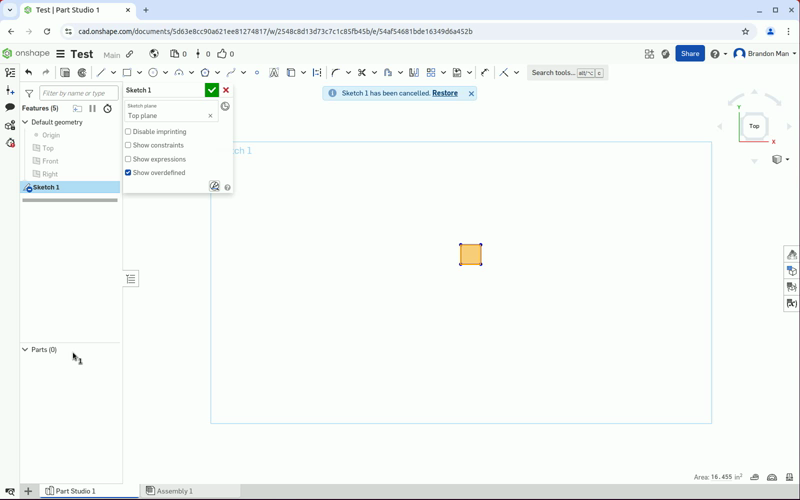
key(shift+y)
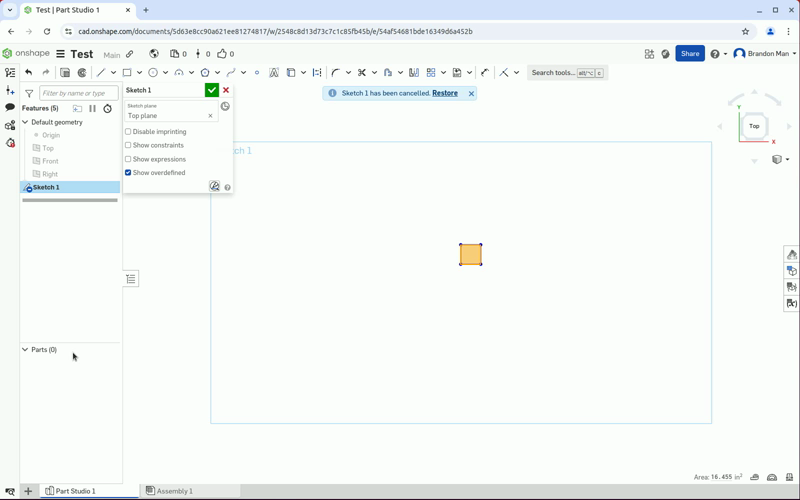
key(shift+e)
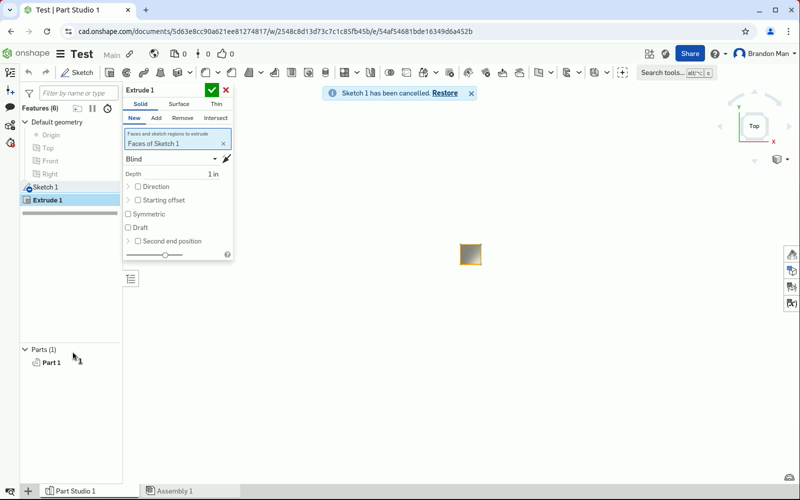
mouse_move(143, 106)
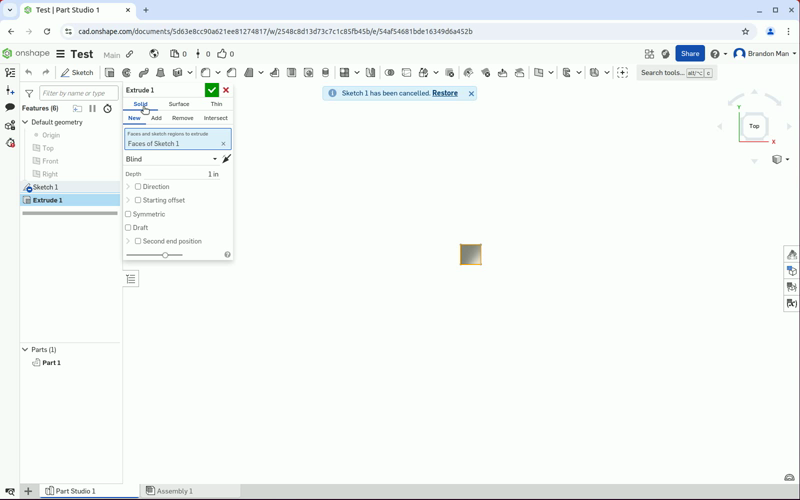
click(143, 106)
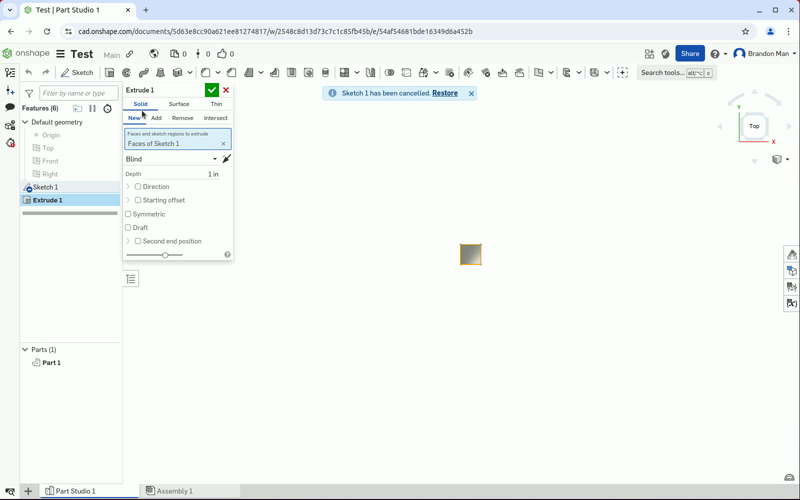
mouse_move(137, 120)
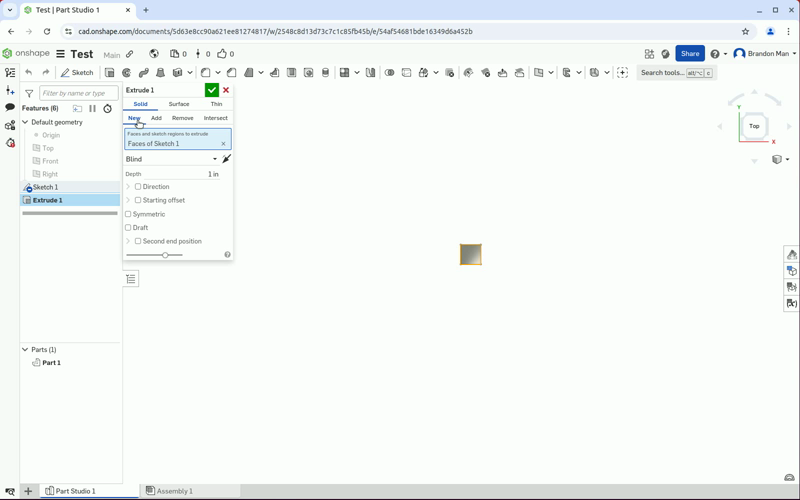
click(137, 120)
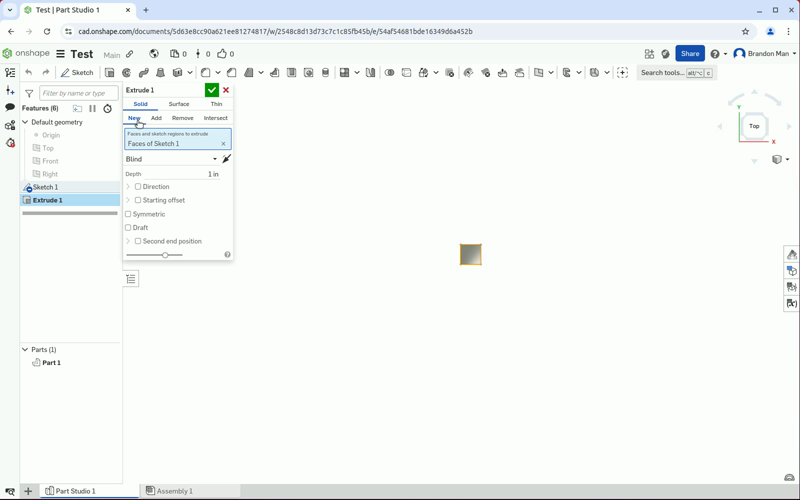
key(tab, 4)
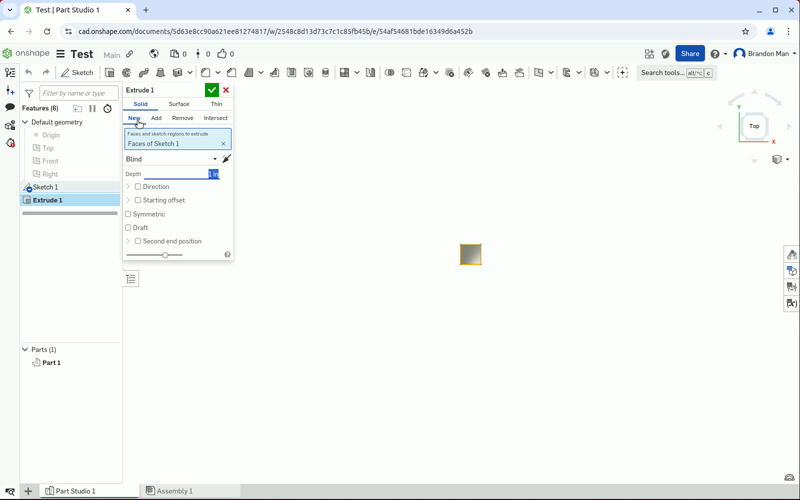
text(7.703)
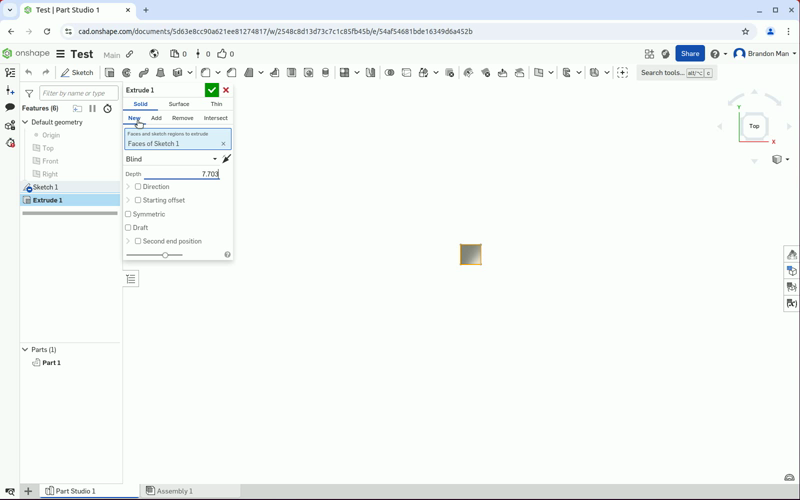
key(tab, 3)
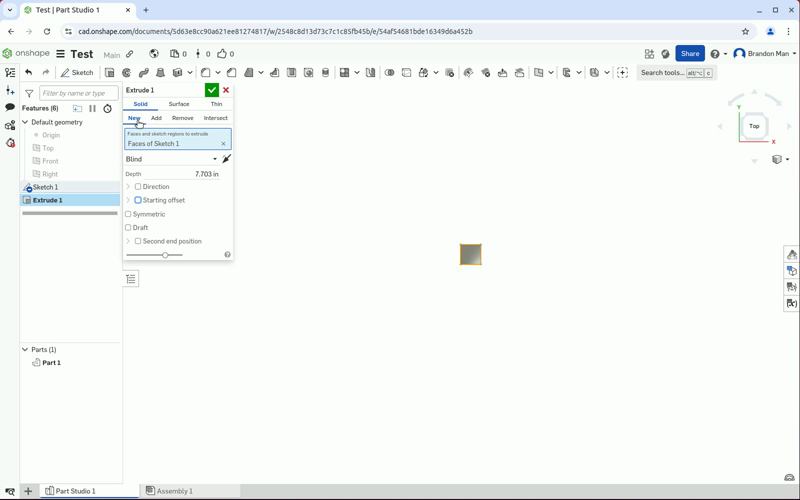
key(tab, 2)
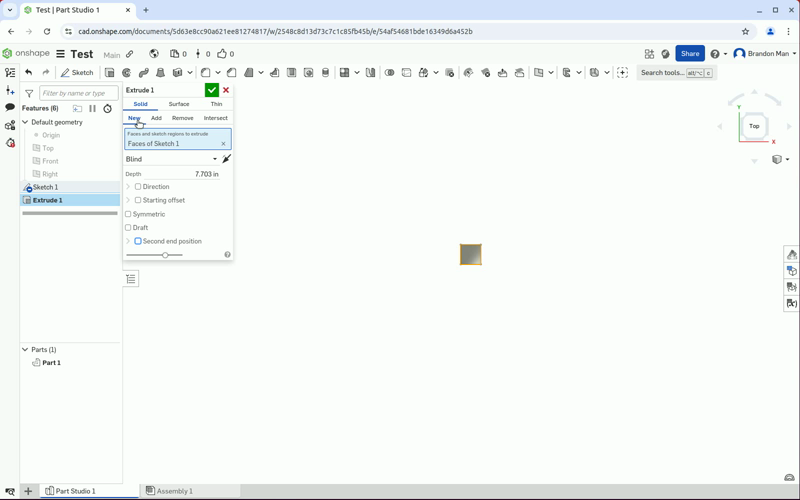
key(space)
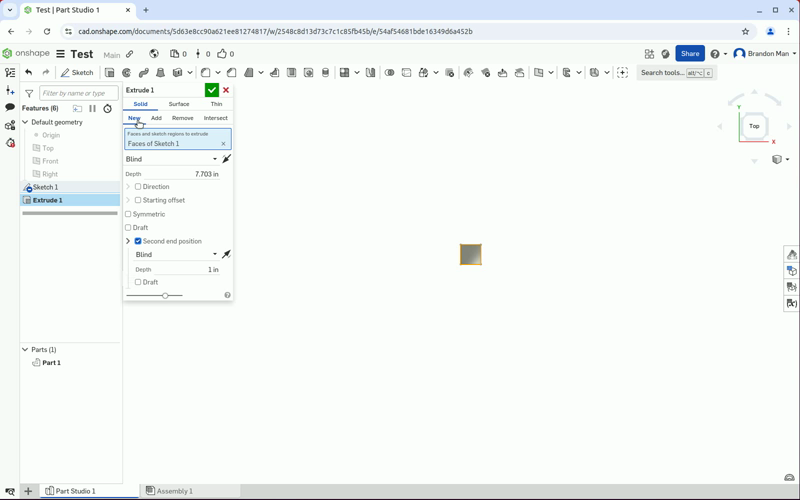
key(tab, 3)
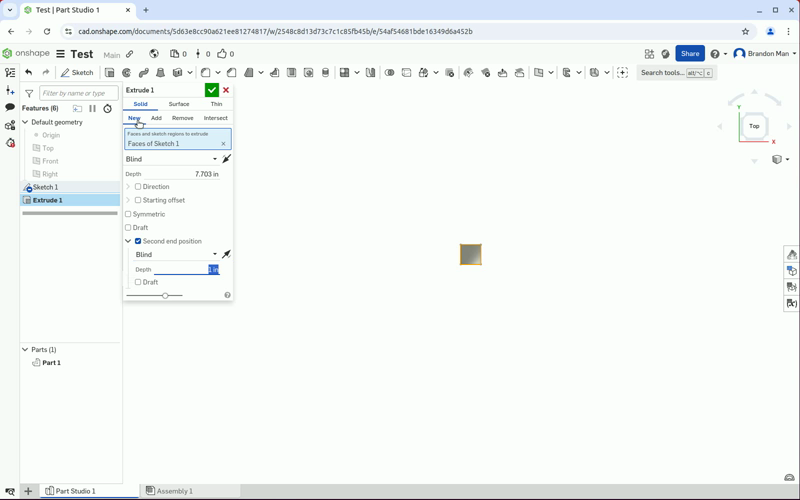
text(7.703)
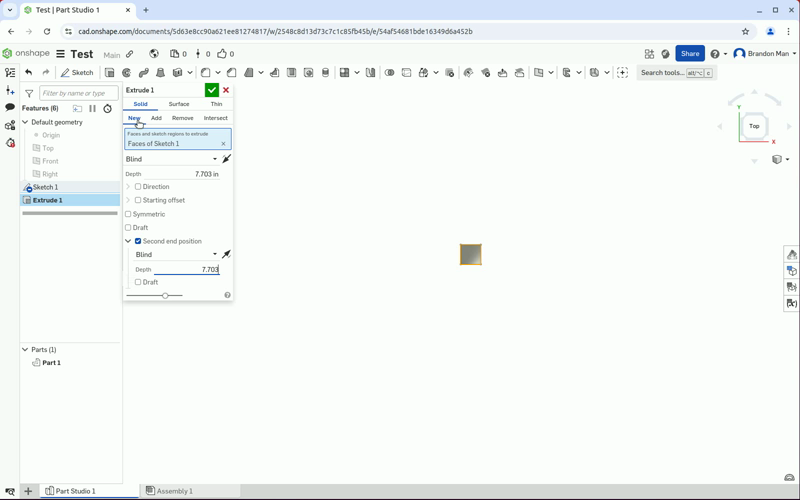
key(enter)
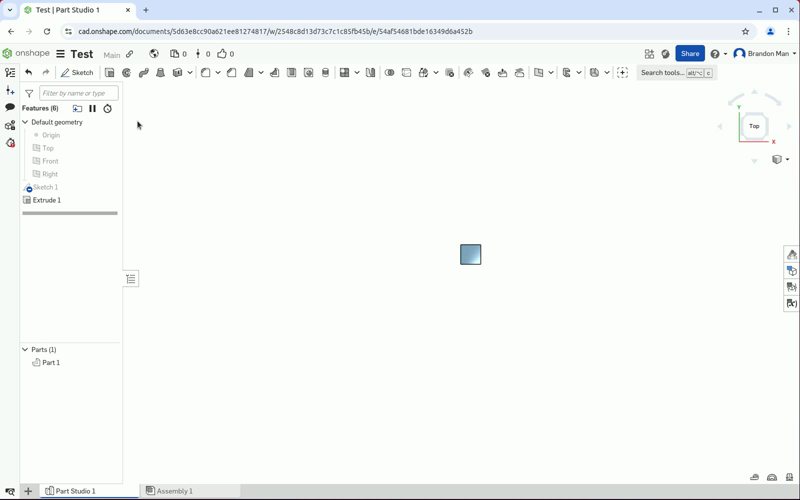
key(shift+h)
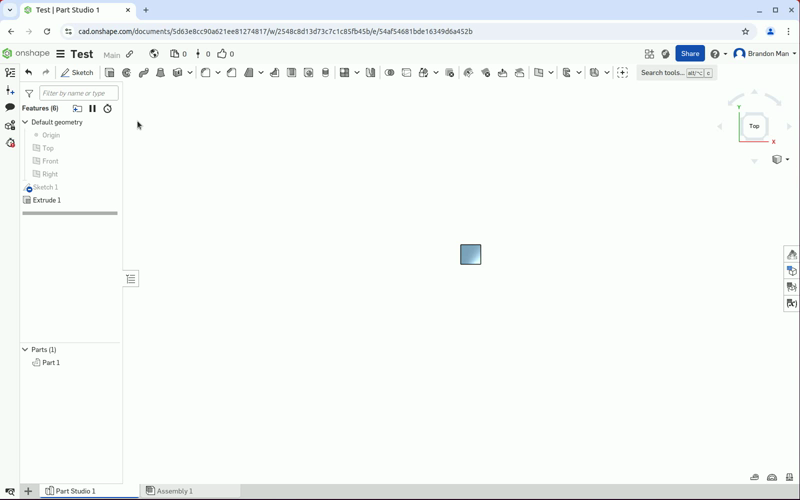
key(shift+h)
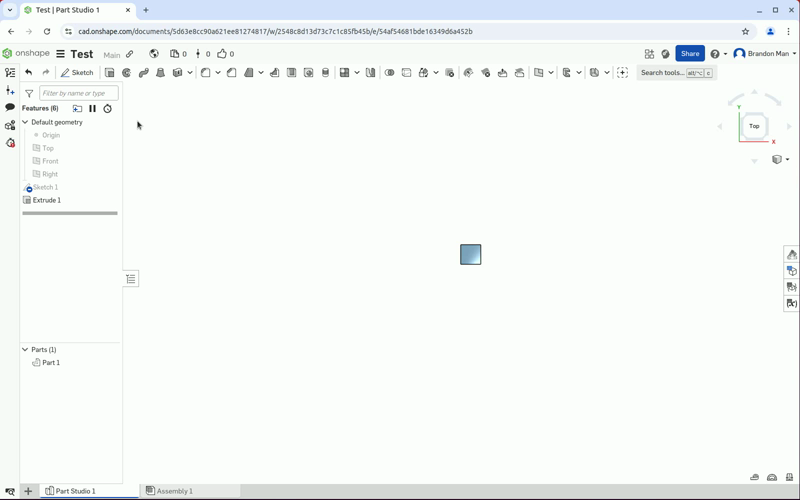
mouse_move(73, 189)
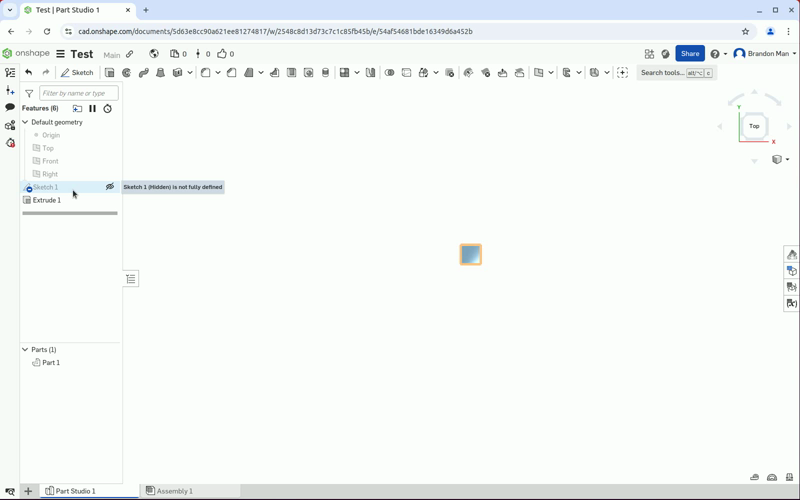
click(73, 189)
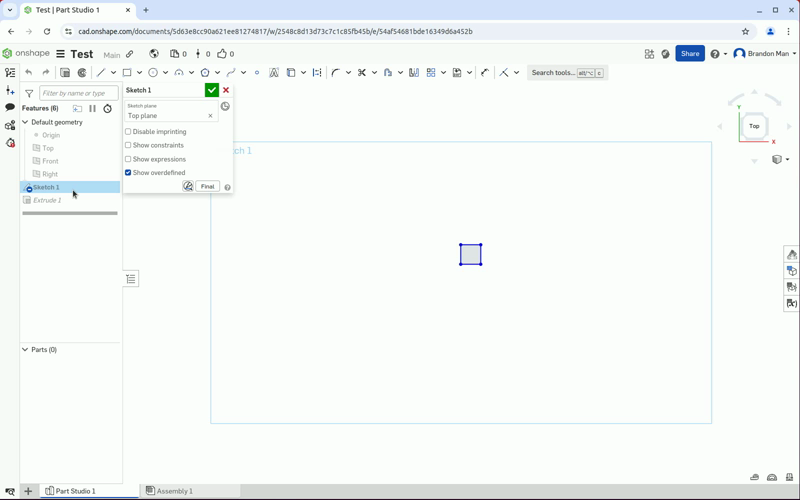
mouse_move(229, 92)
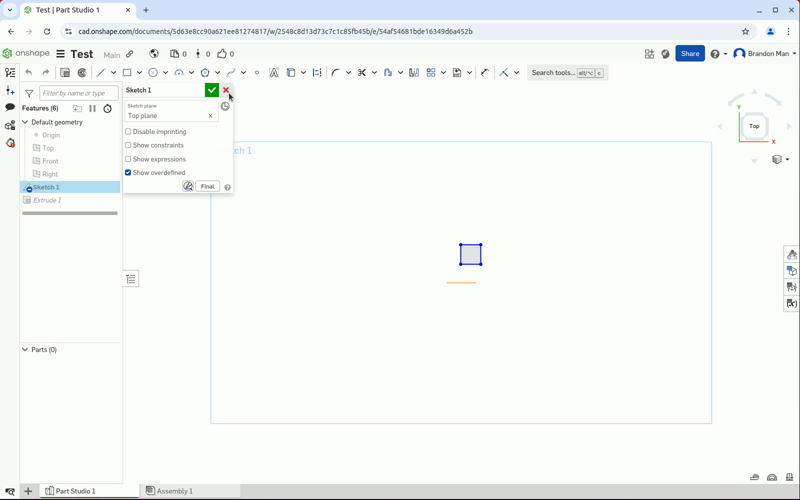
click(229, 92)
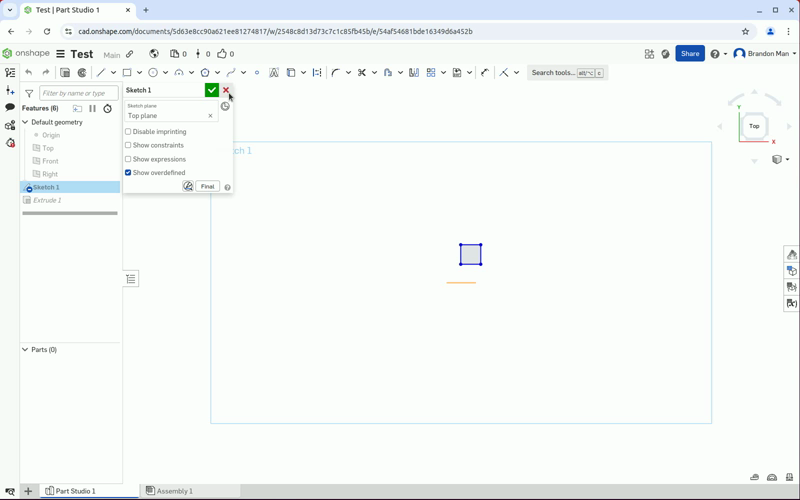
key(shift+s)
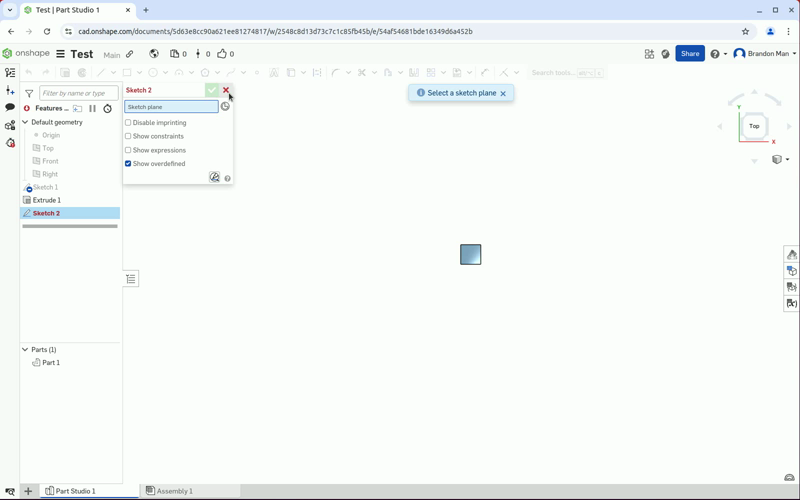
mouse_move(73, 150)
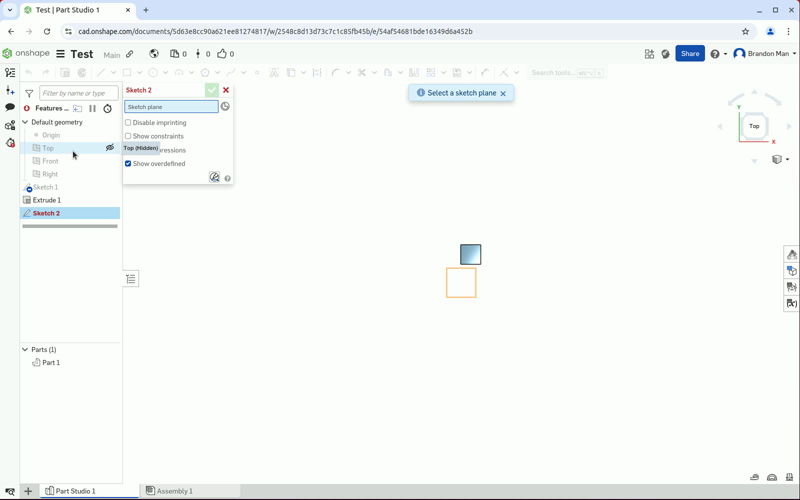
click(73, 150)
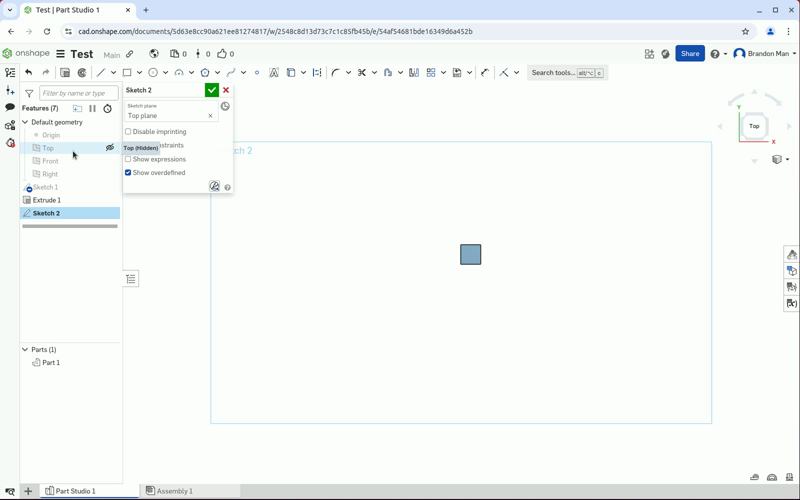
mouse_move(73, 352)
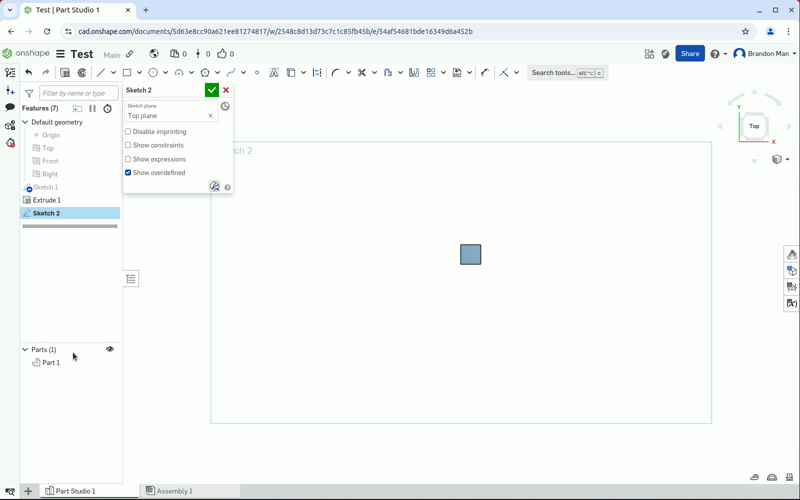
key(y)
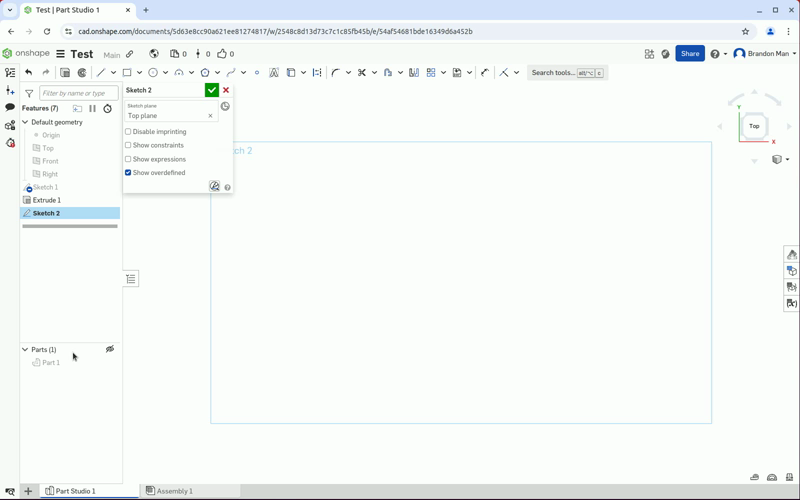
key(l)
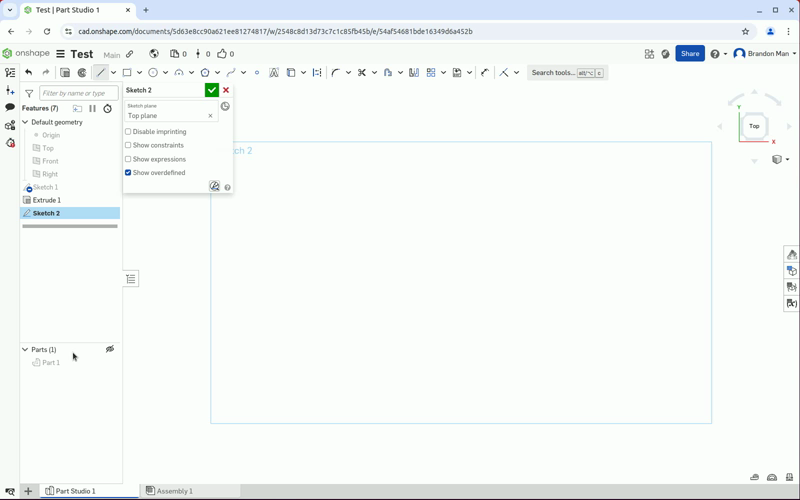
key_down(shift)
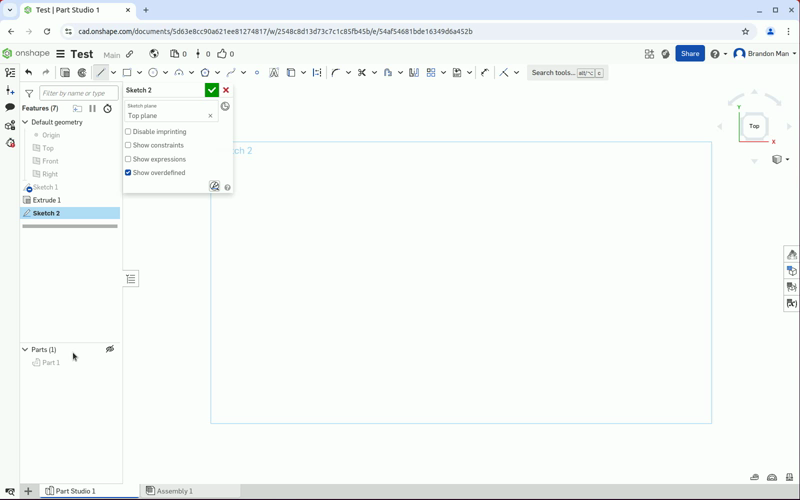
mouse_move(460, 320)
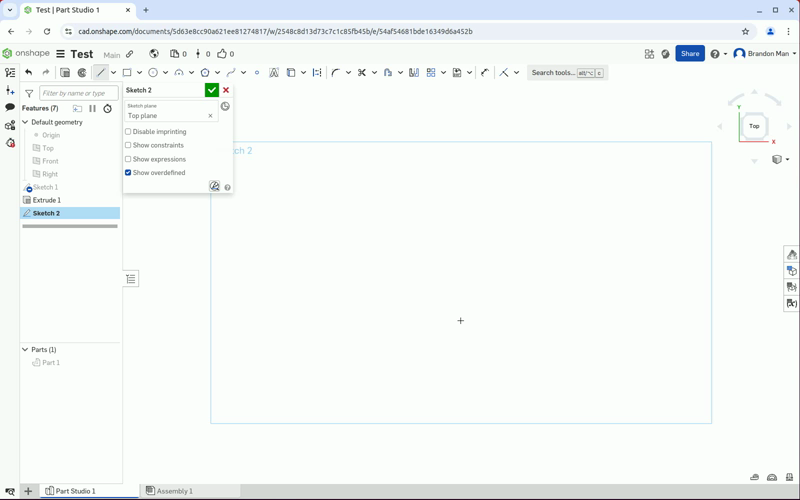
click(460, 320)
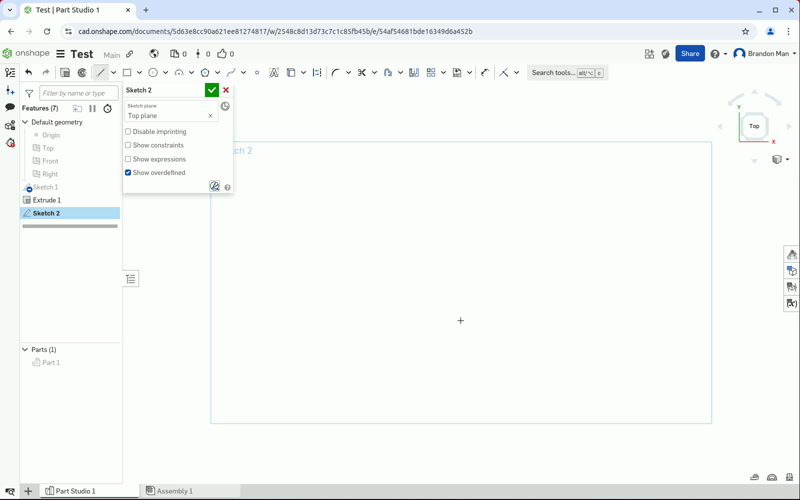
key_up(shift)
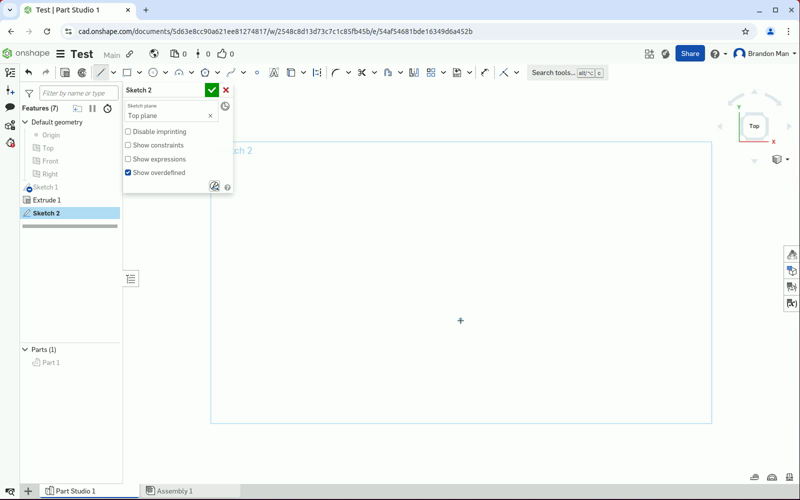
key_down(shift)
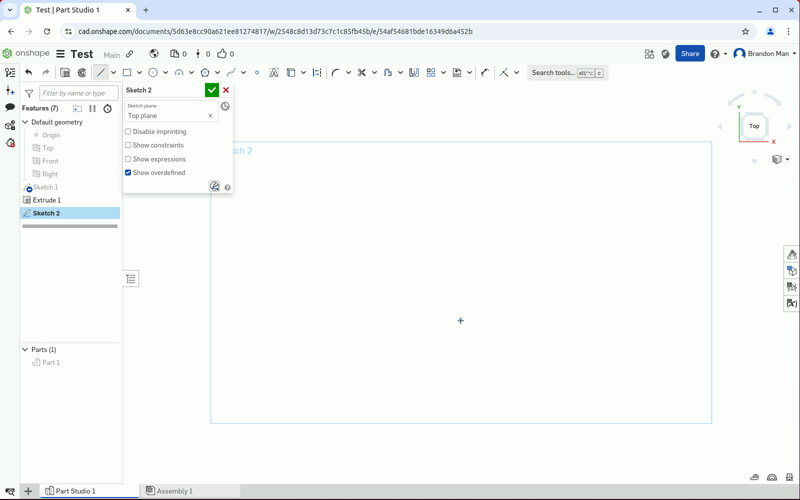
mouse_move(490, 320)
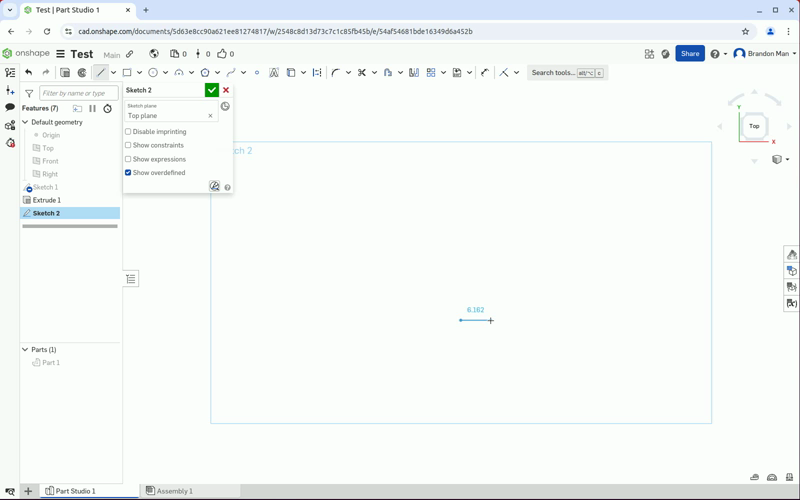
mouse_move(480, 320)
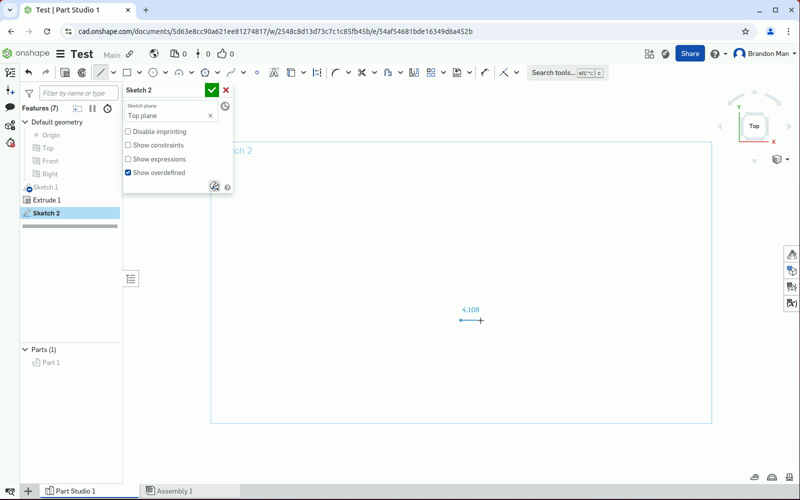
click(480, 320)
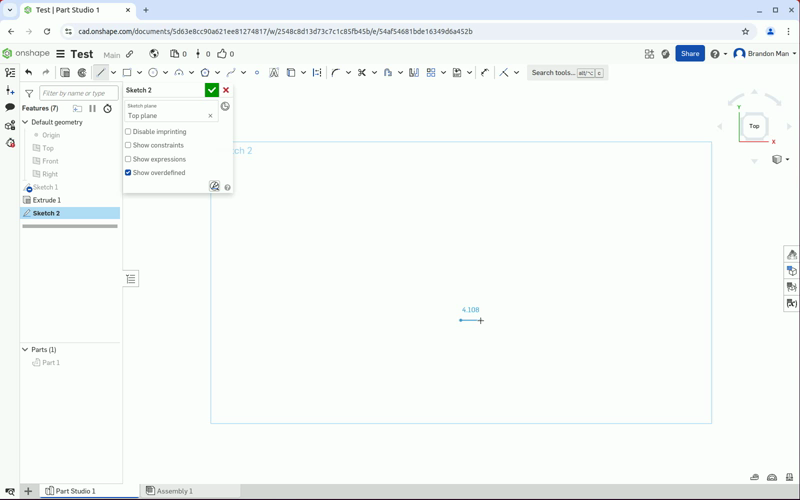
key_up(shift)
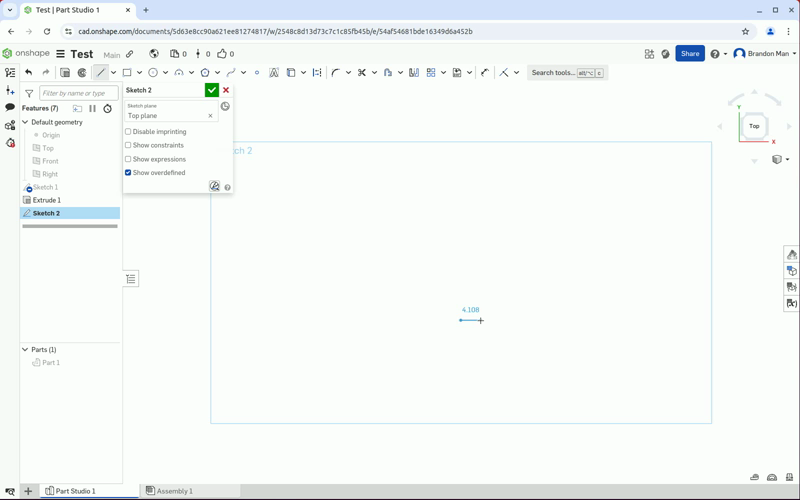
key_down(shift)
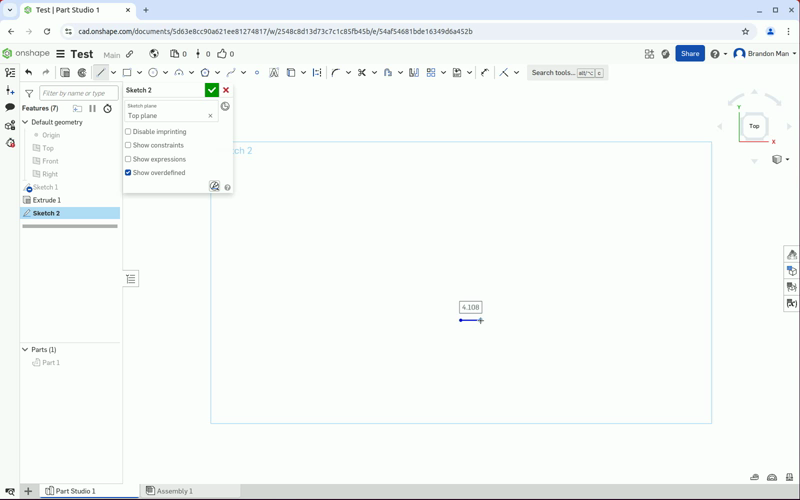
mouse_move(510, 320)
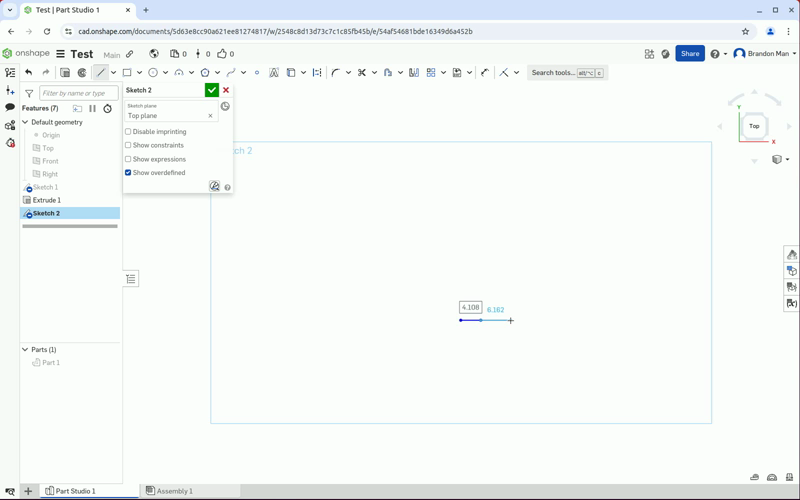
mouse_move(480, 300)
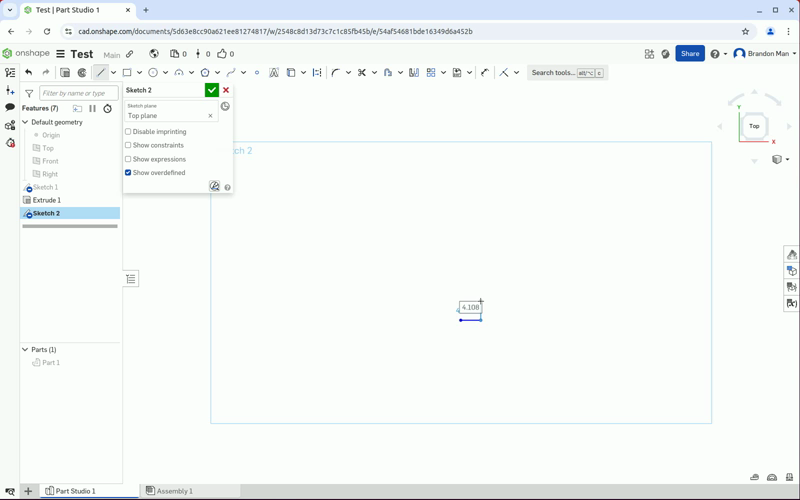
click(480, 300)
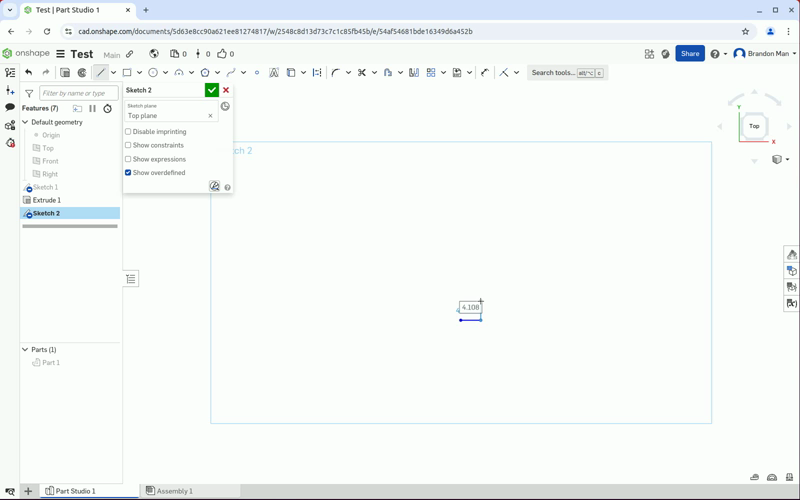
key_up(shift)
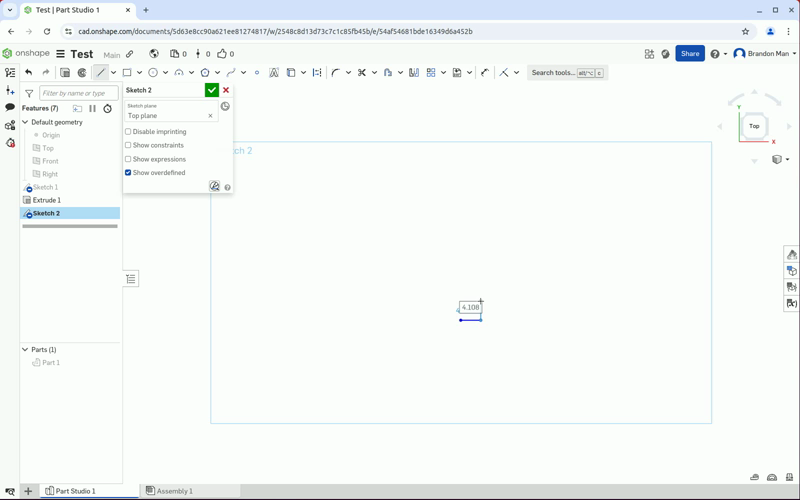
key_down(shift)
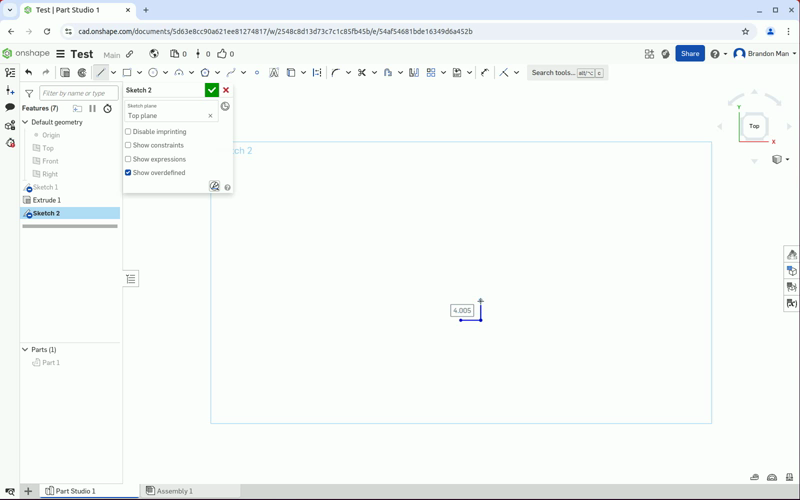
mouse_move(510, 300)
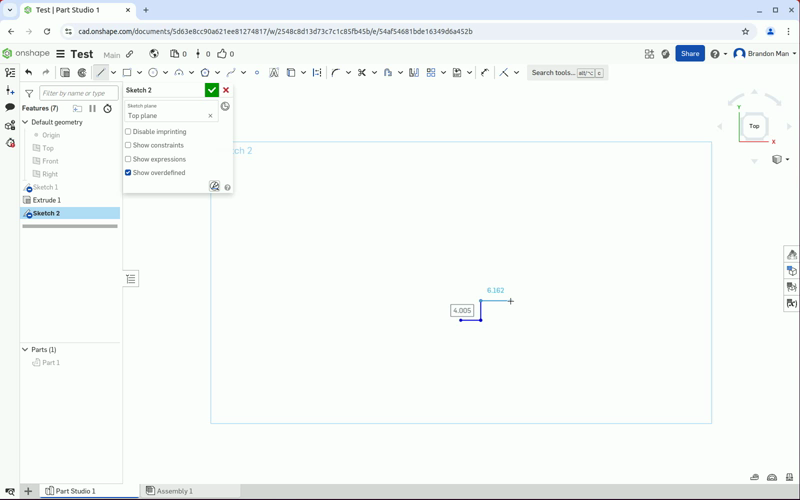
mouse_move(460, 300)
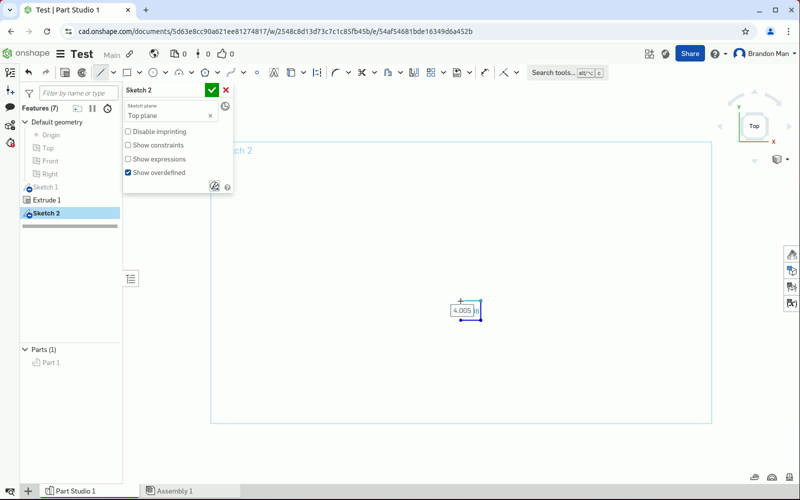
click(460, 300)
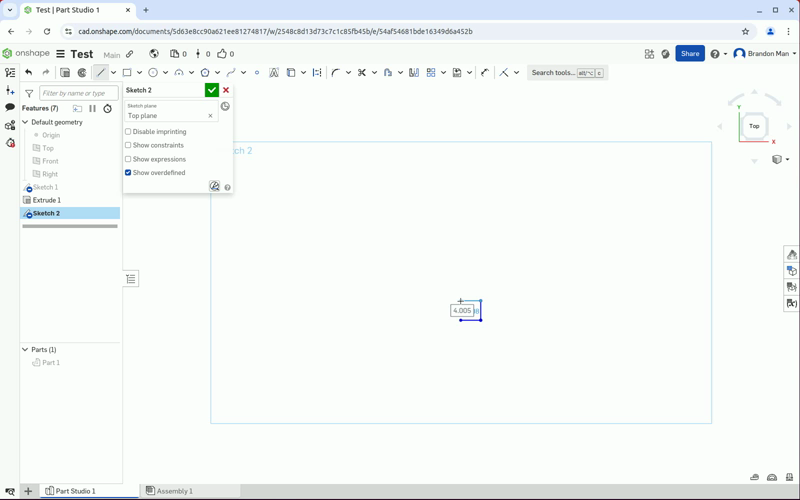
key_up(shift)
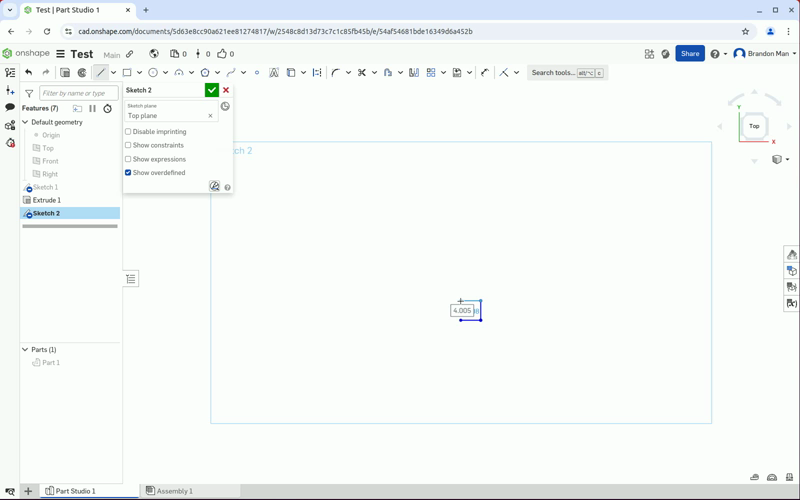
mouse_move(490, 300)
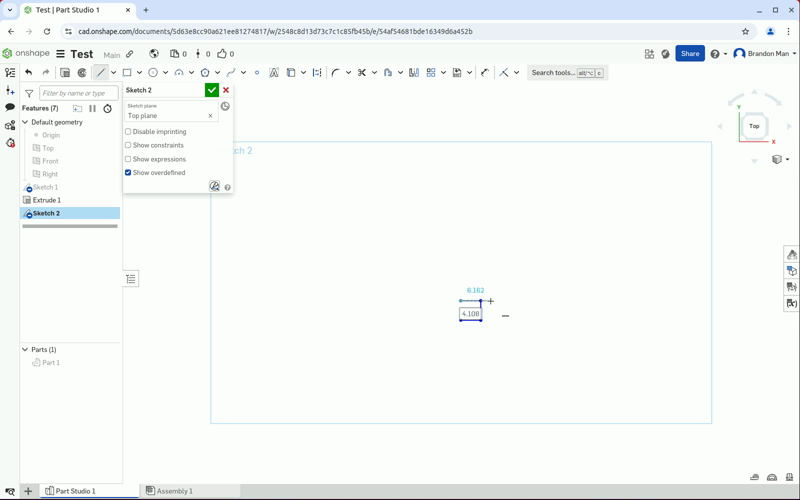
key_down(shift)
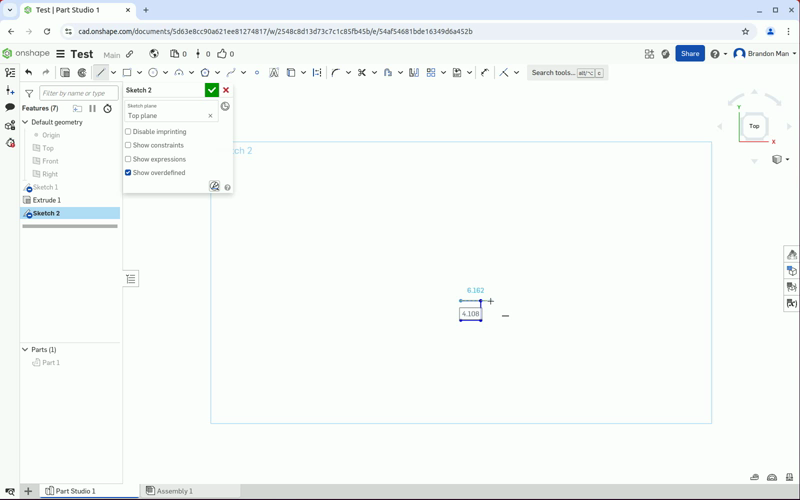
mouse_move(460, 320)
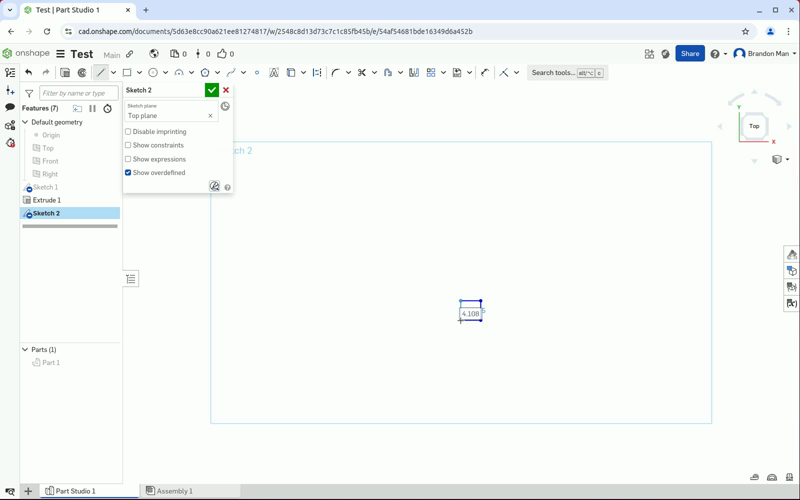
key_up(shift)
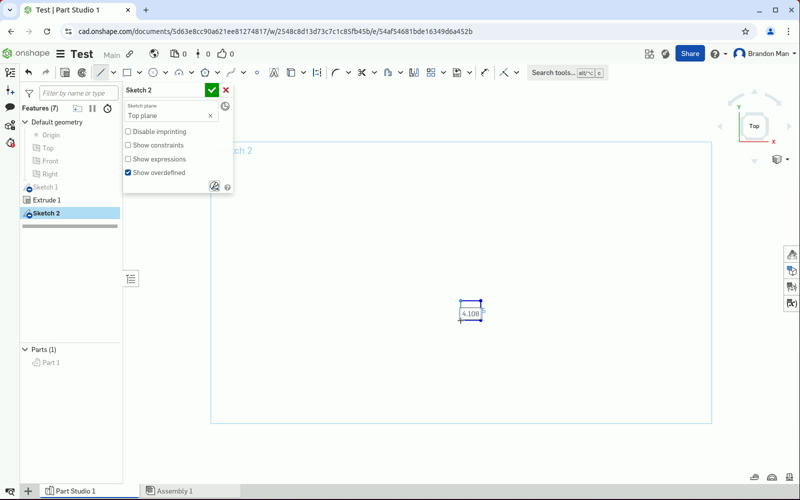
click(460, 320)
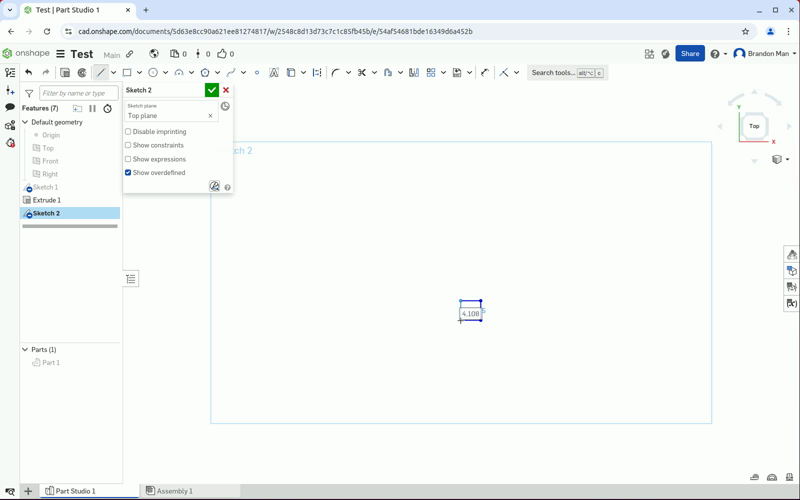
key(esc)
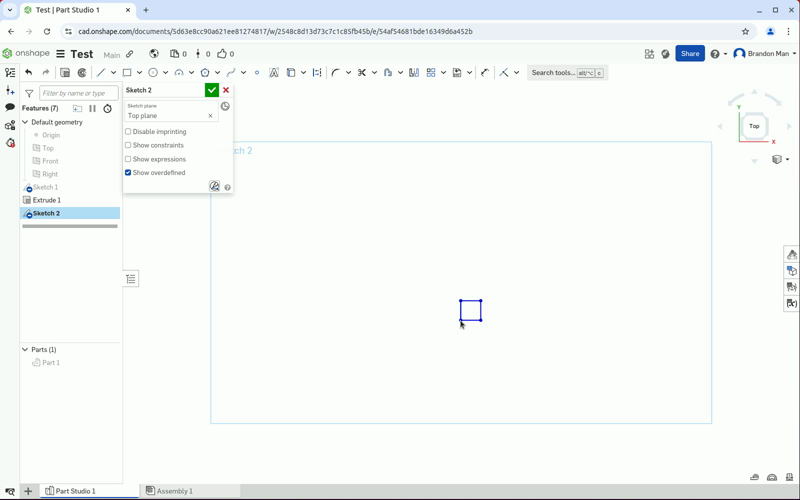
mouse_move(469, 303)
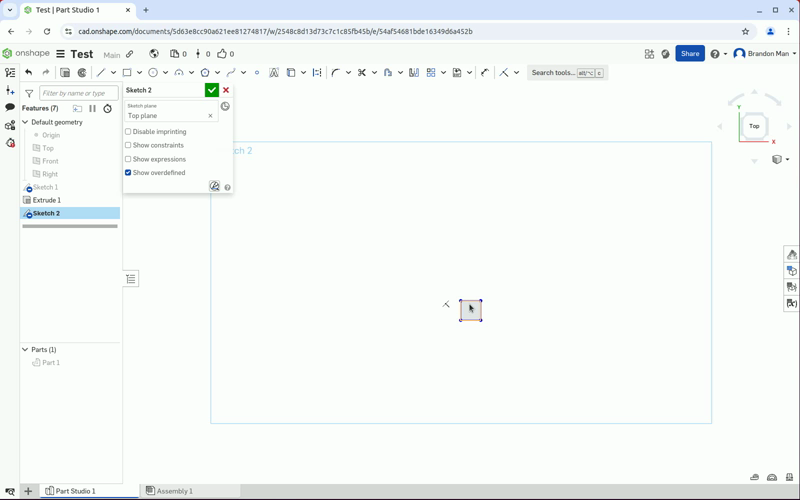
scroll(6)
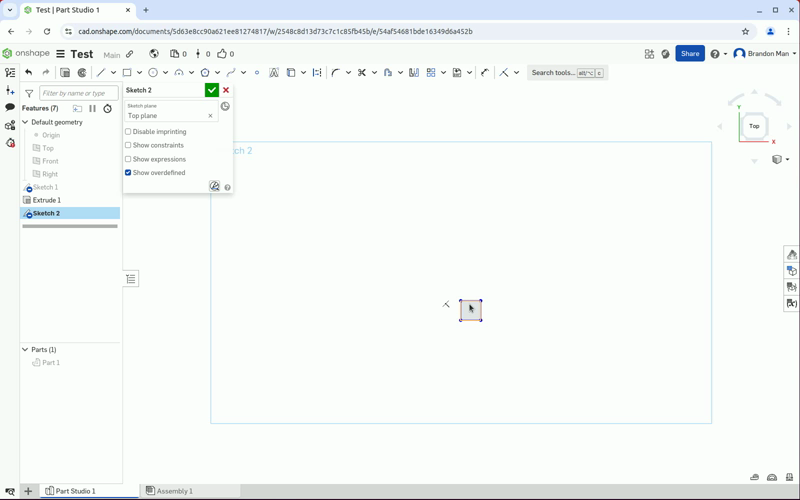
scroll(6)
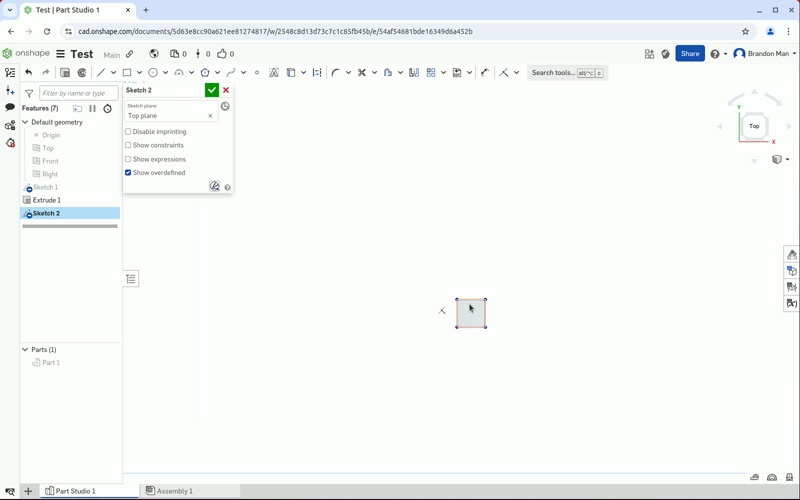
scroll(6)
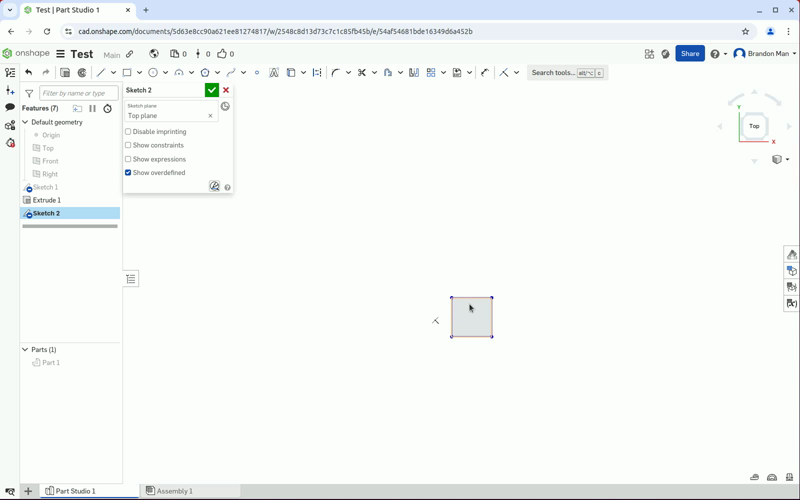
scroll(6)
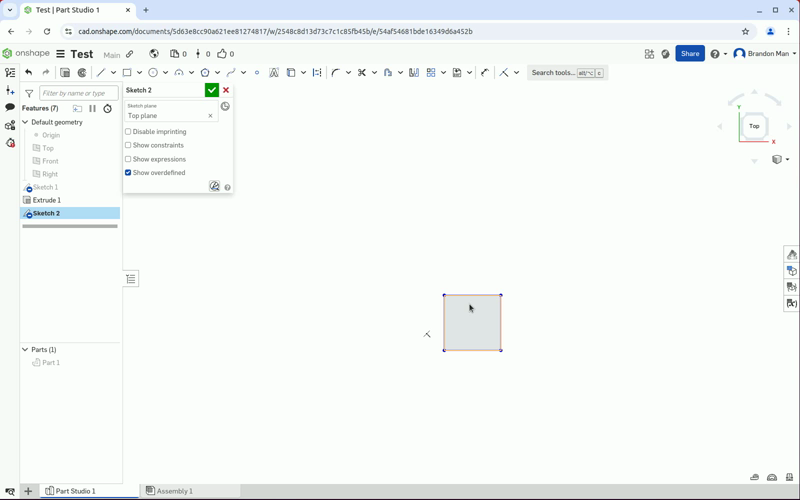
scroll(6)
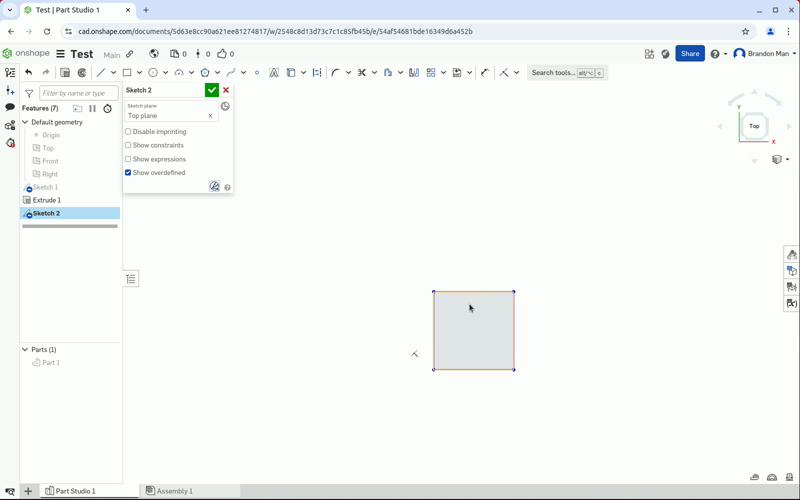
scroll(6)
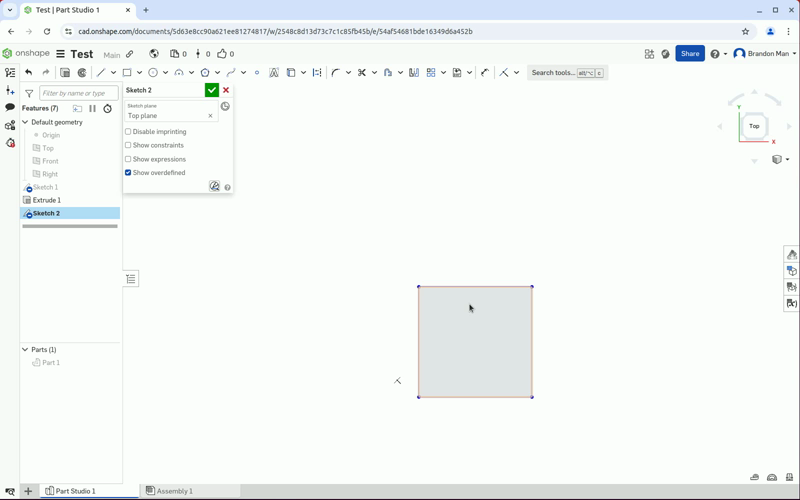
scroll(6)
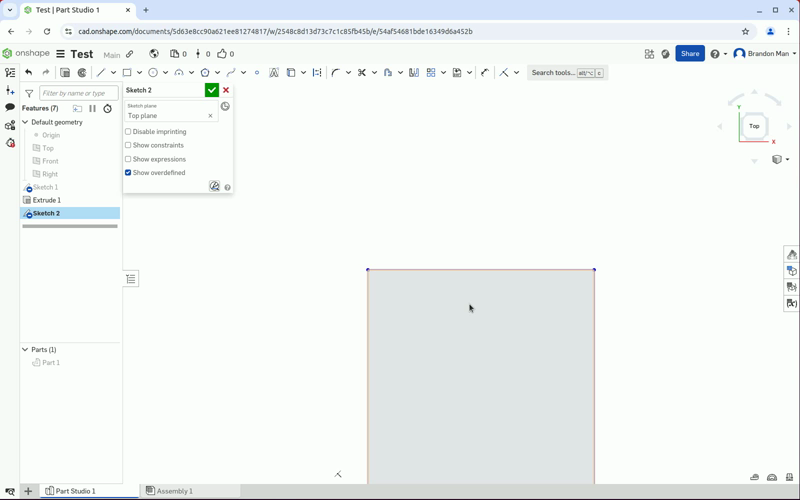
click(469, 303)
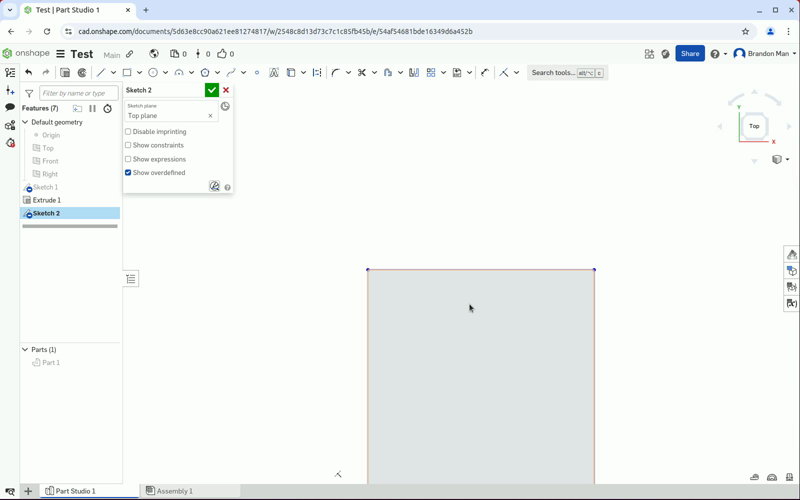
scroll(-6)
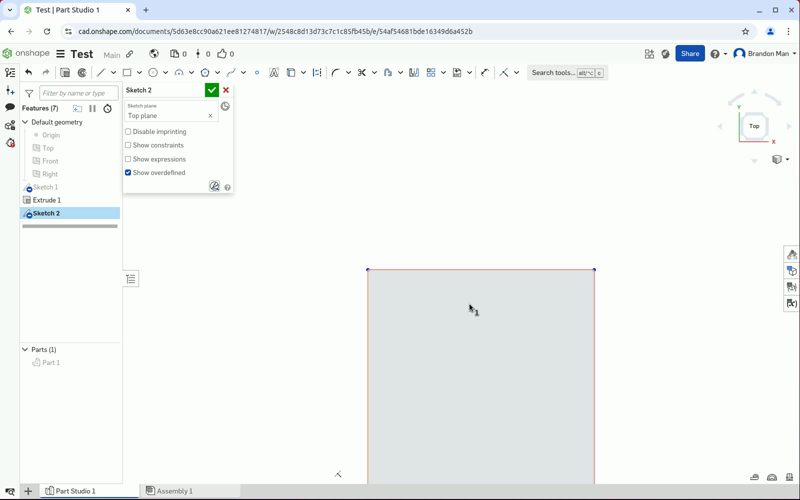
scroll(-6)
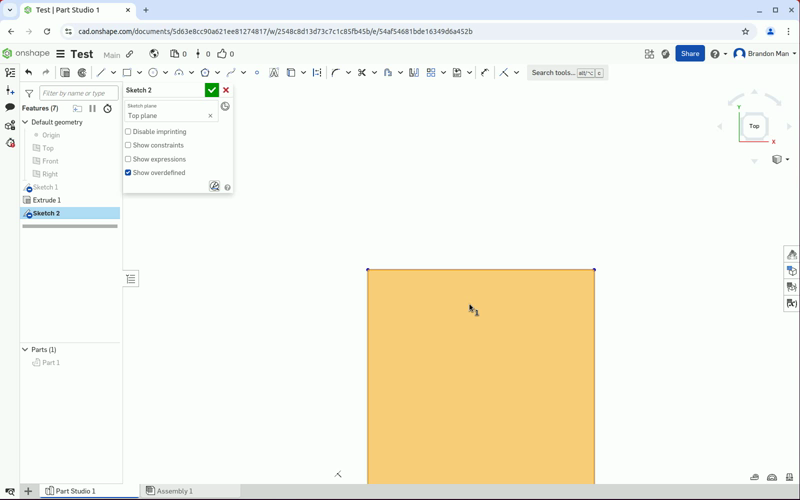
scroll(-6)
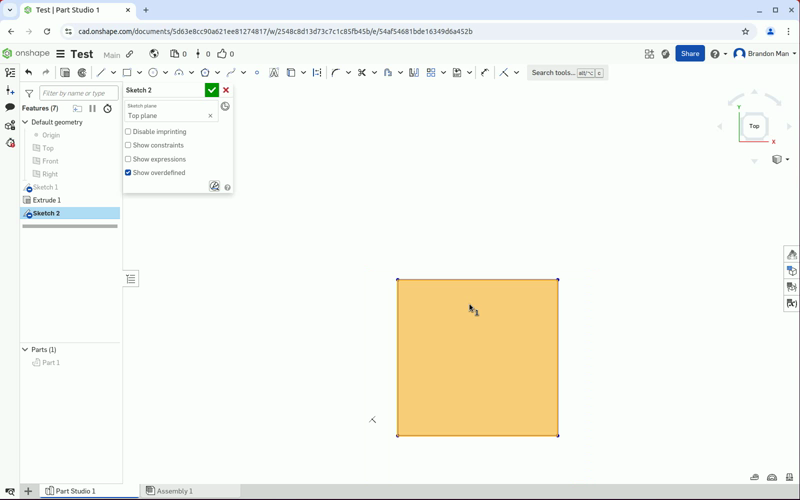
scroll(-6)
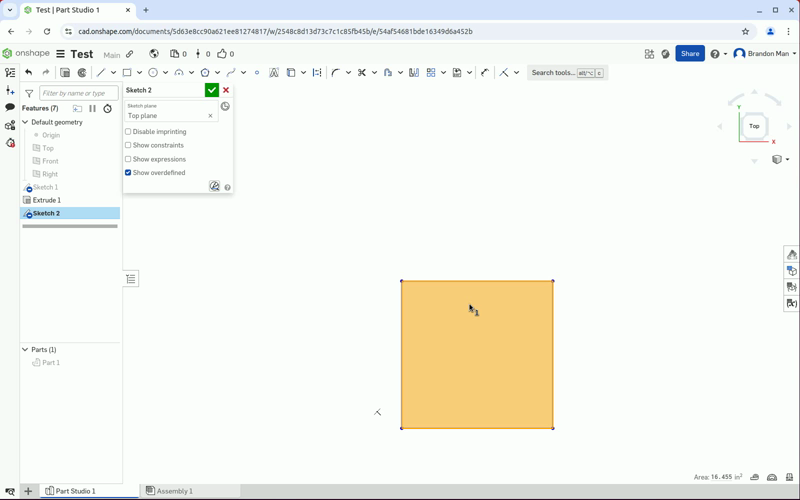
scroll(-6)
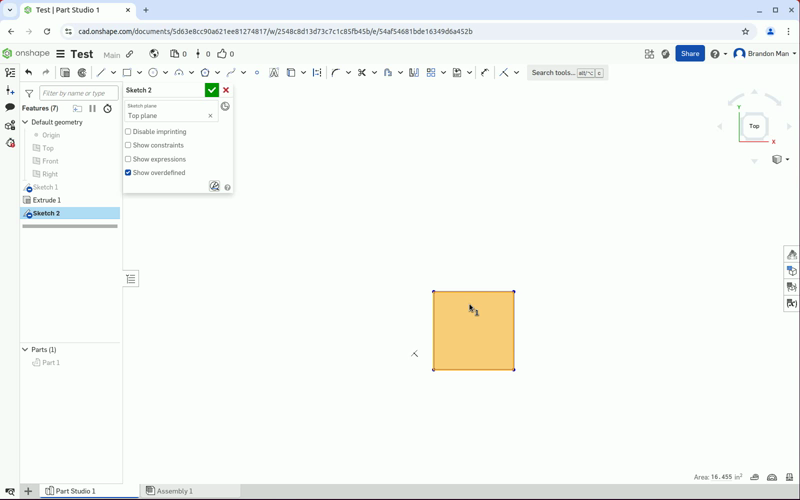
scroll(-6)
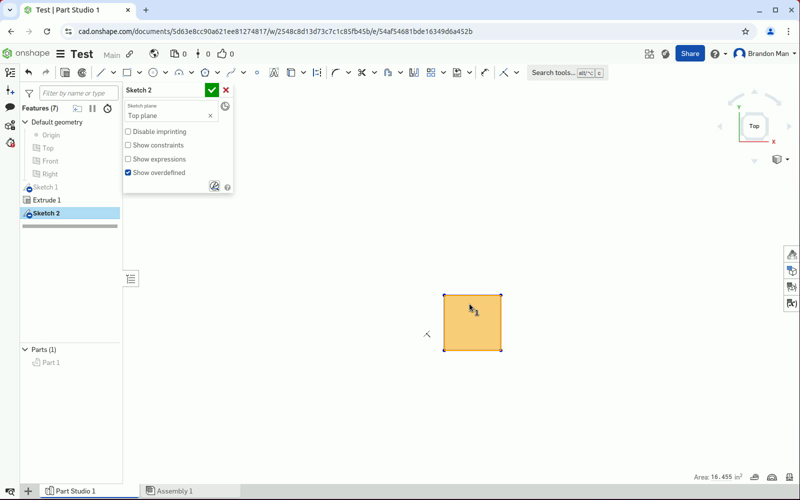
scroll(-6)
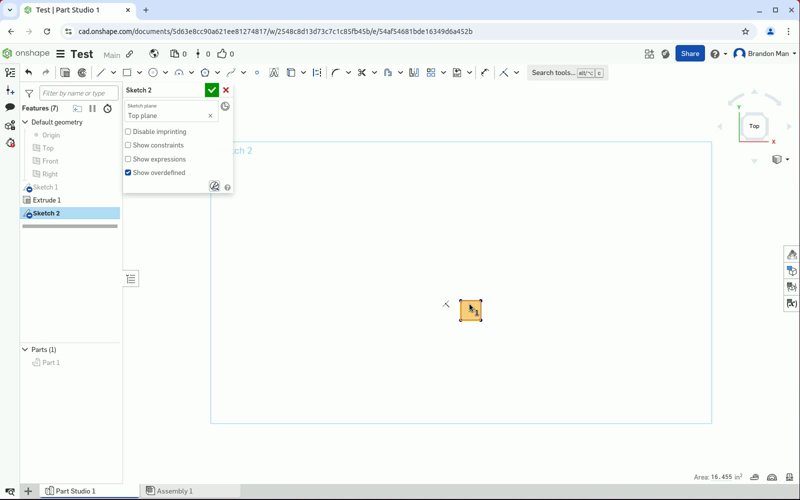
mouse_move(73, 352)
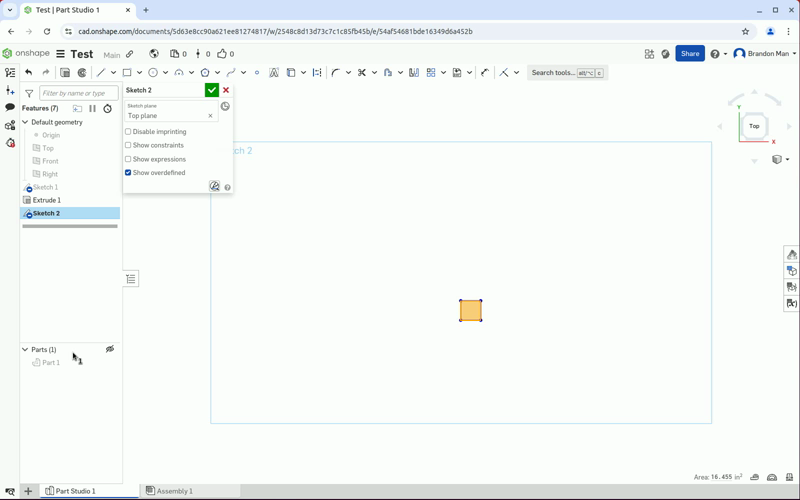
key(shift+y)
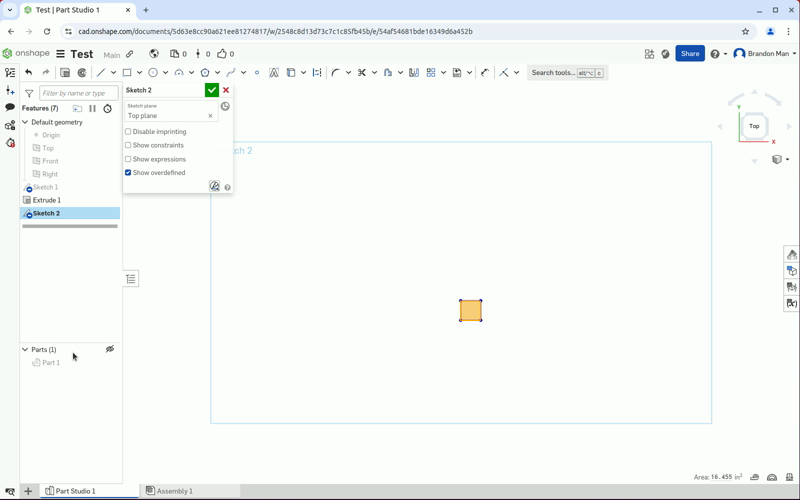
key(shift+e)
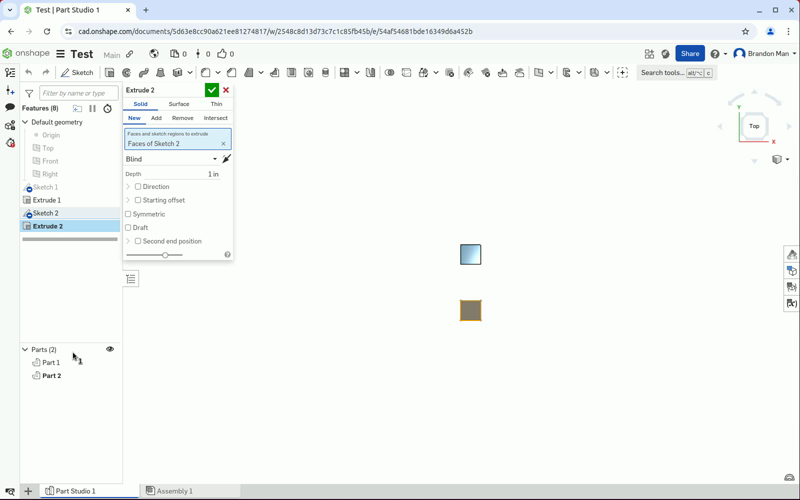
mouse_move(143, 106)
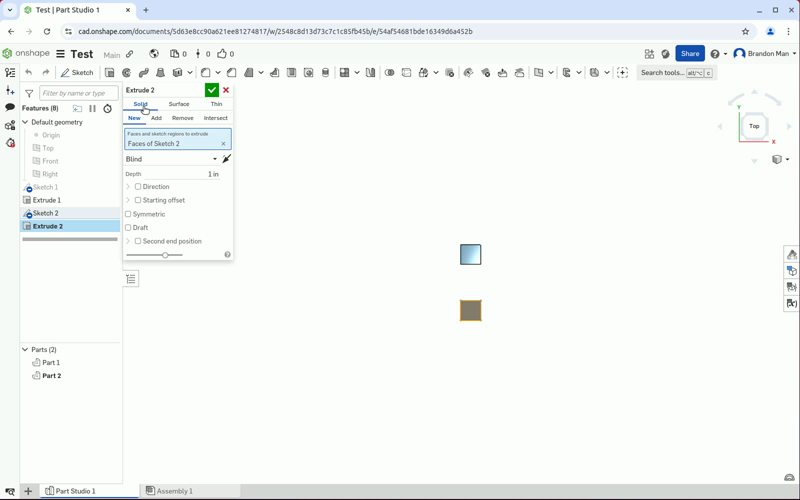
click(143, 106)
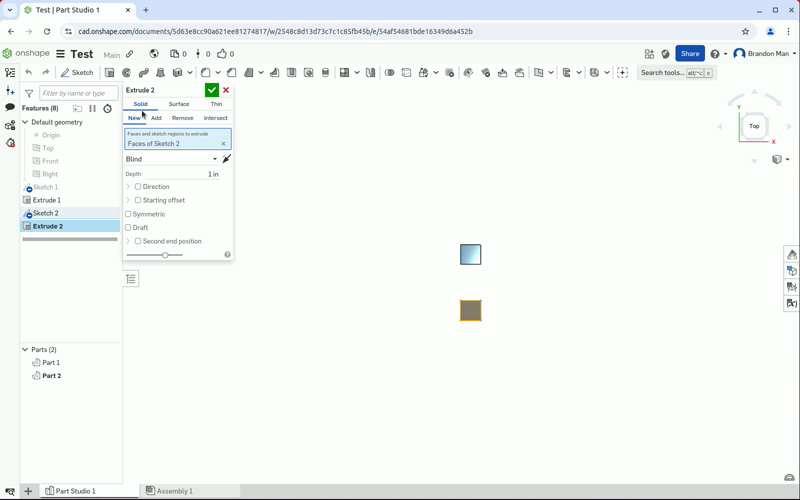
mouse_move(137, 120)
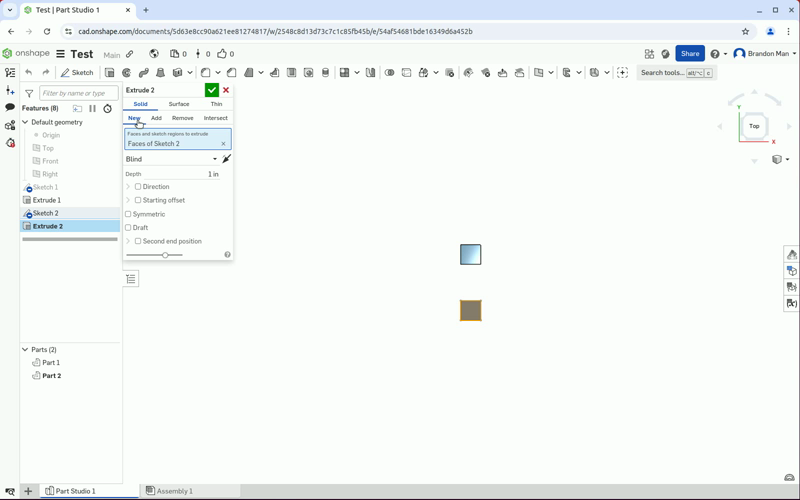
click(137, 120)
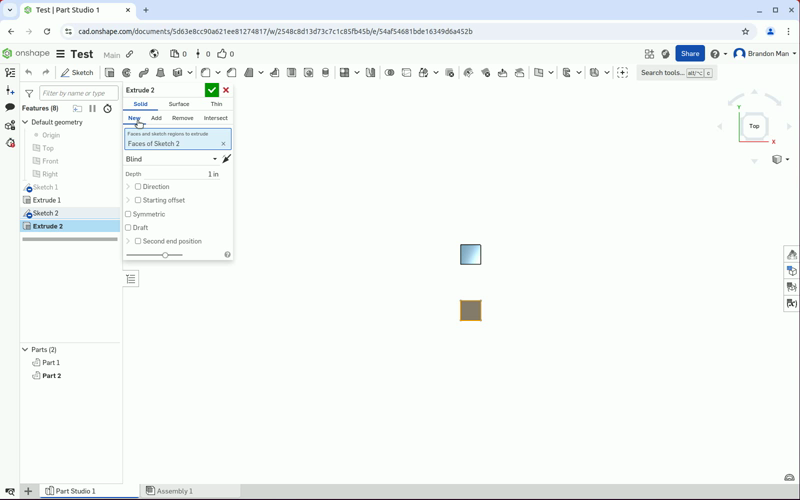
key(tab, 4)
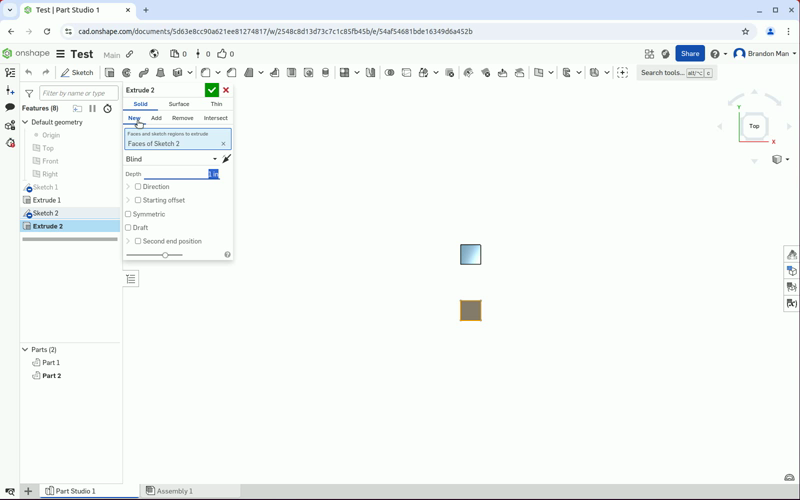
text(7.703)
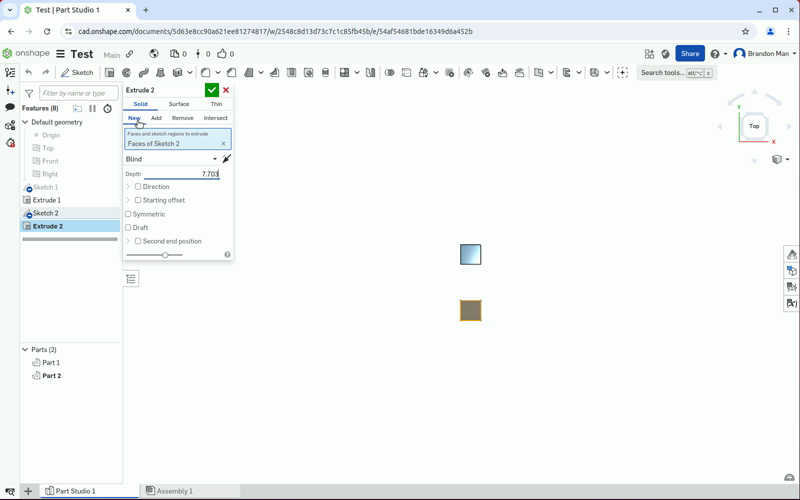
key(tab, 3)
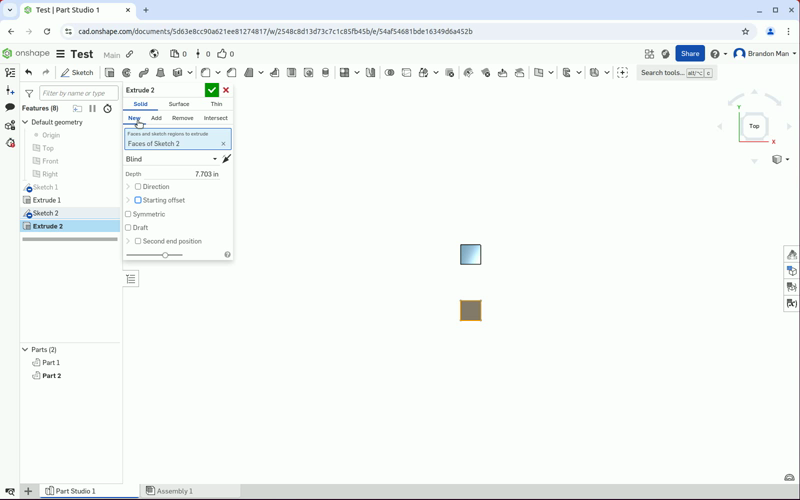
key(tab, 2)
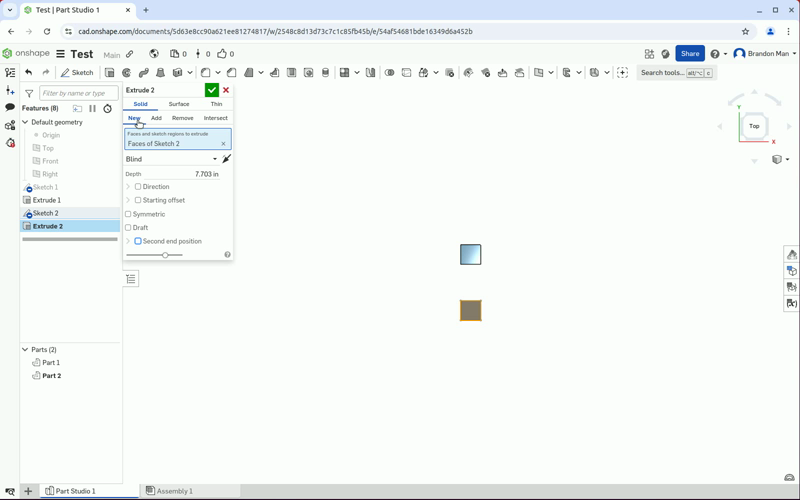
key(space)
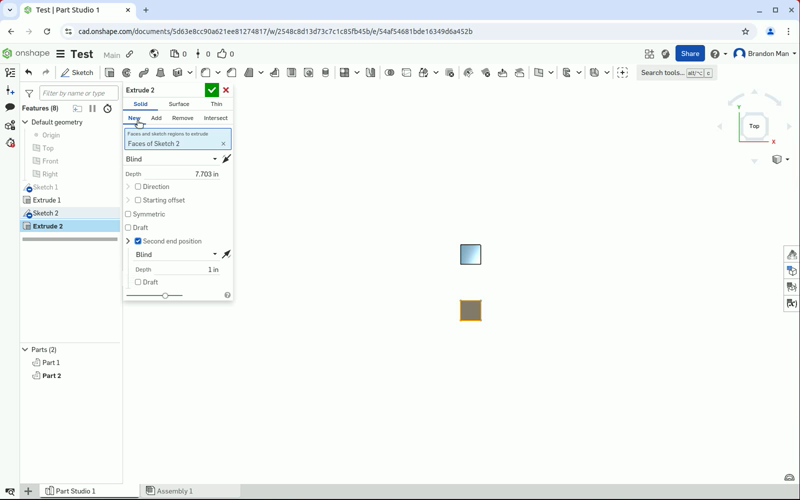
key(tab, 3)
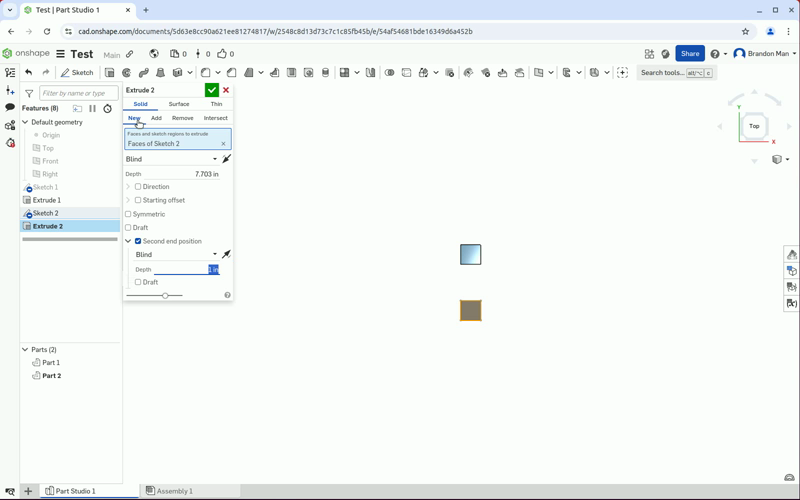
text(7.703)
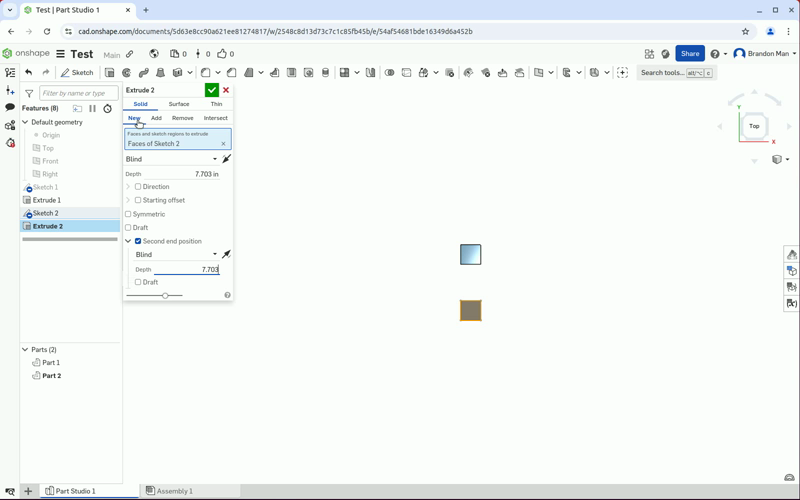
key(enter)
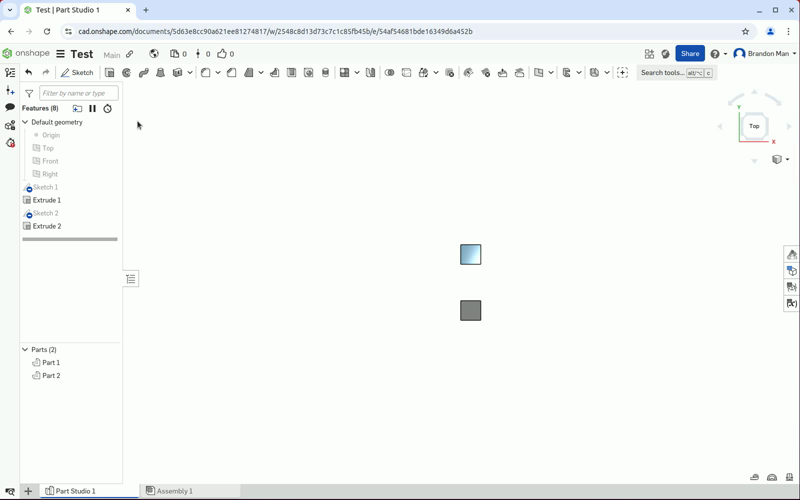
key(shift+h)
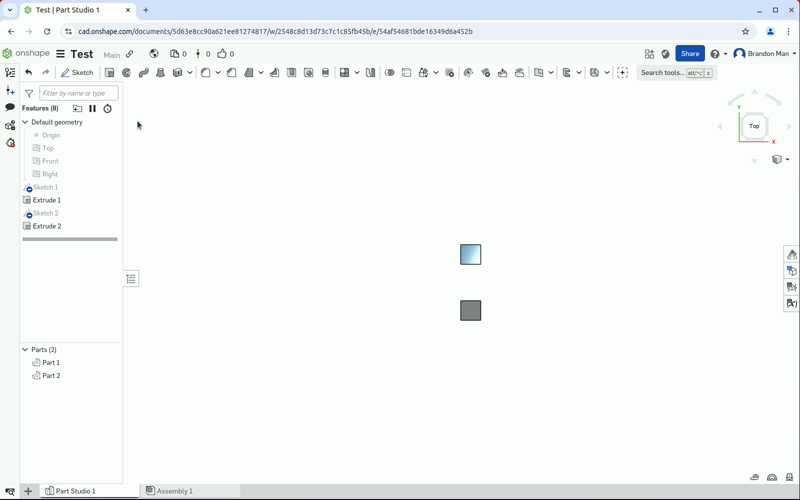
key(shift+h)
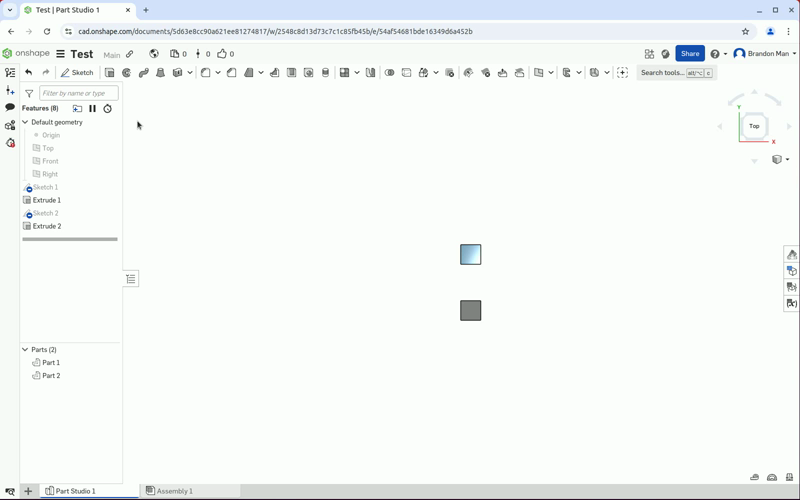
mouse_move(73, 189)
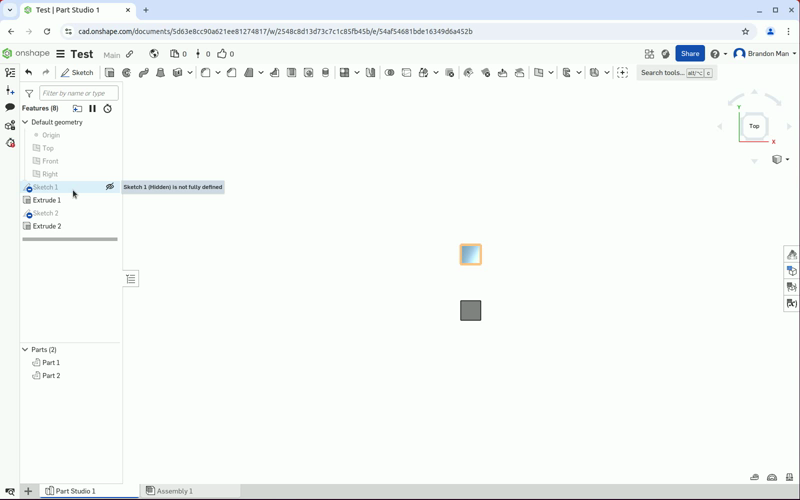
click(73, 189)
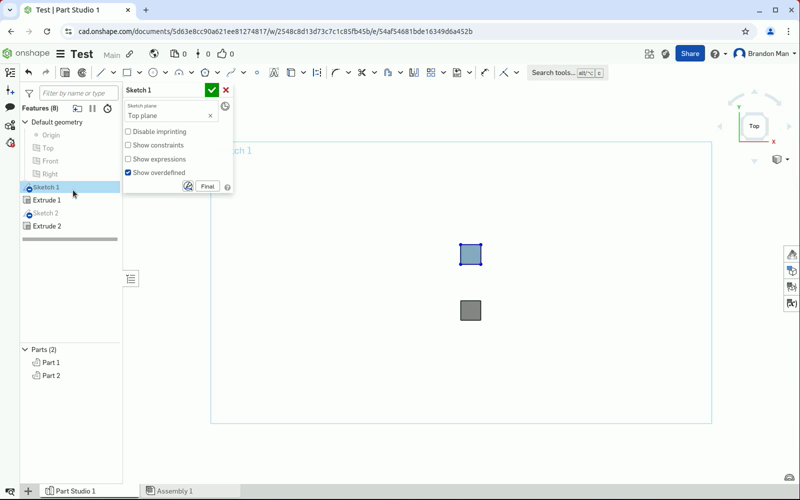
mouse_move(229, 92)
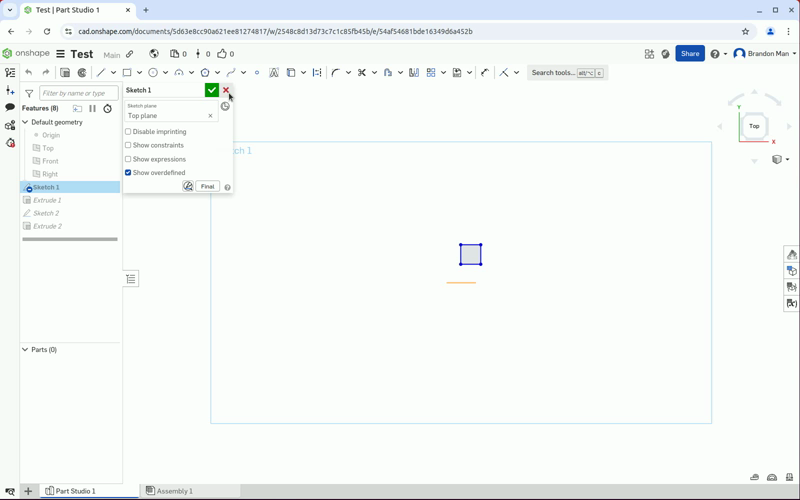
click(229, 92)
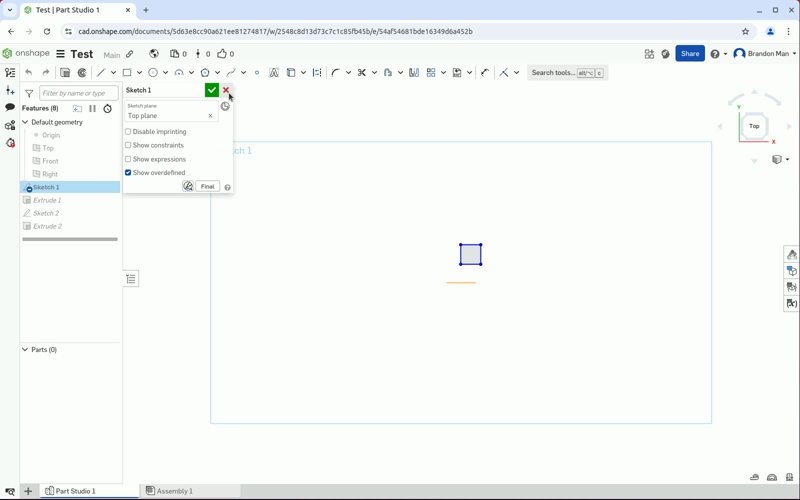
key(shift+s)
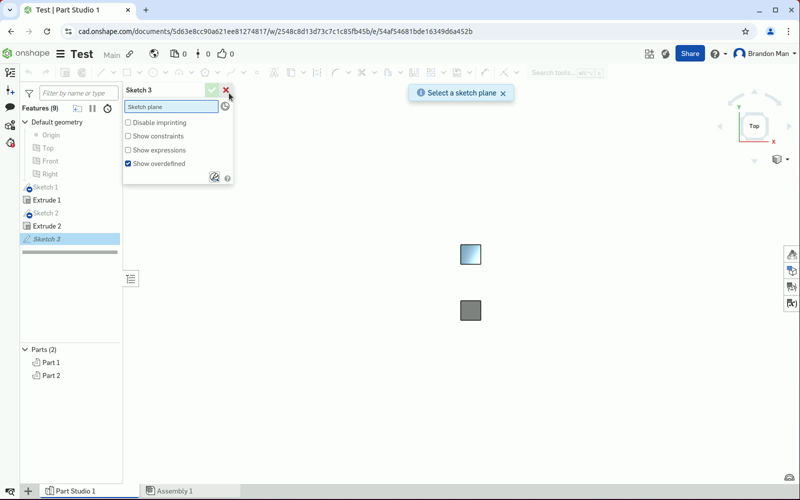
mouse_move(73, 150)
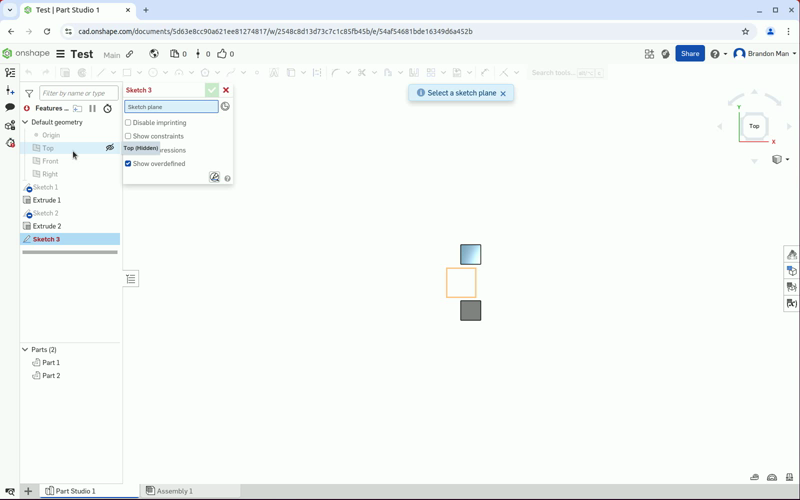
click(73, 150)
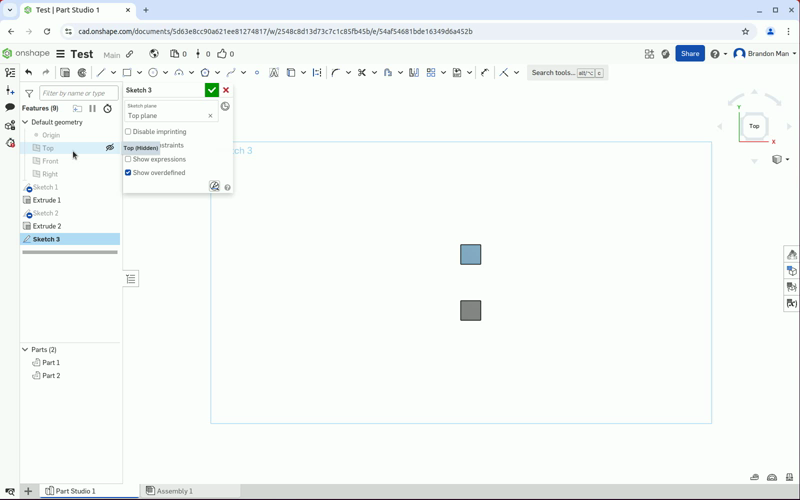
mouse_move(73, 352)
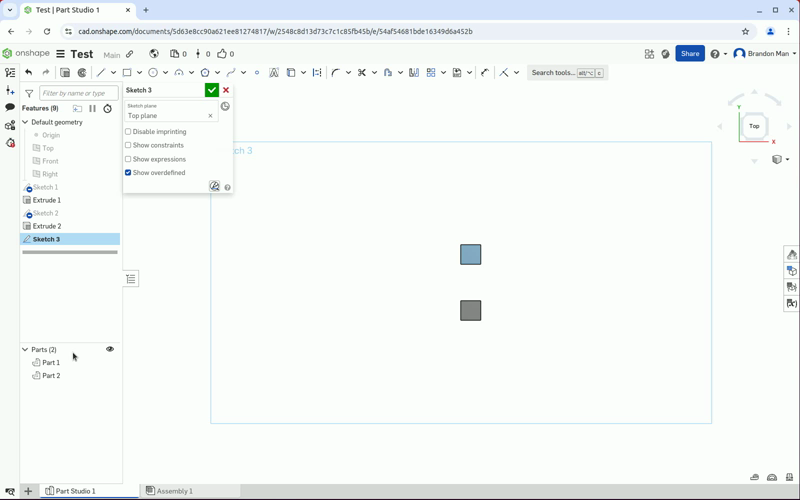
key(y)
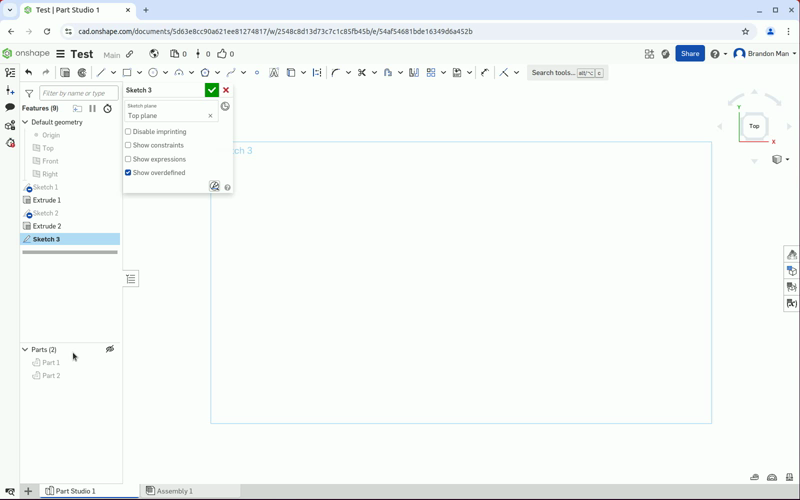
key(l)
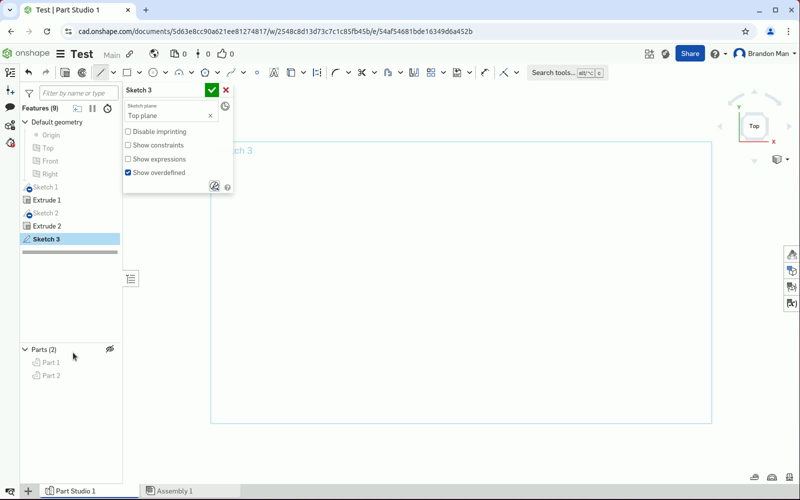
key_down(shift)
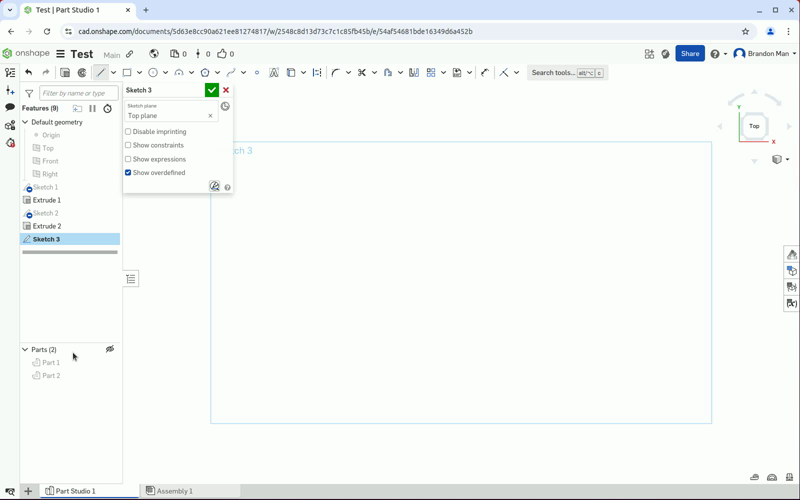
mouse_move(460, 301)
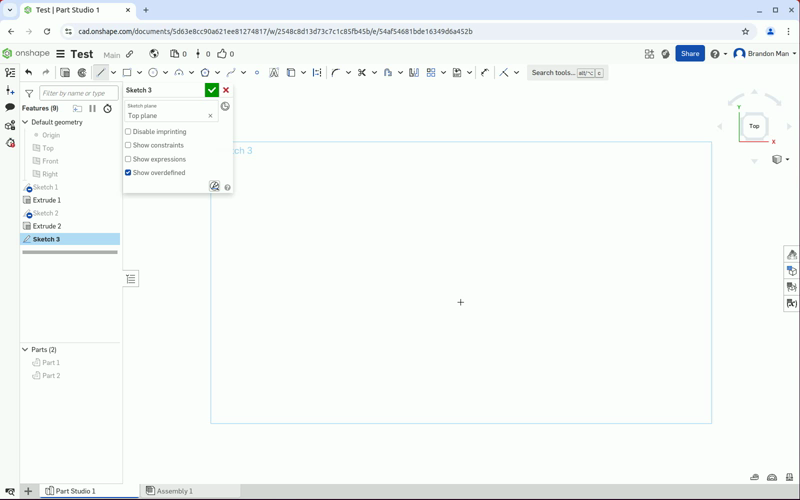
click(460, 301)
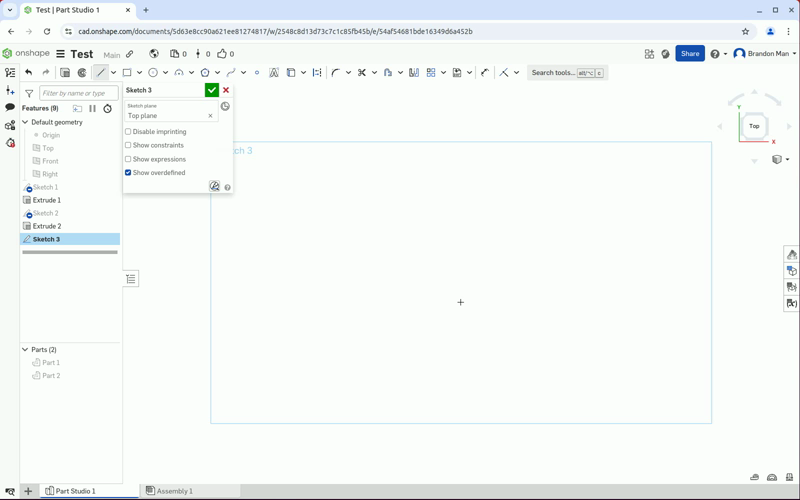
key_up(shift)
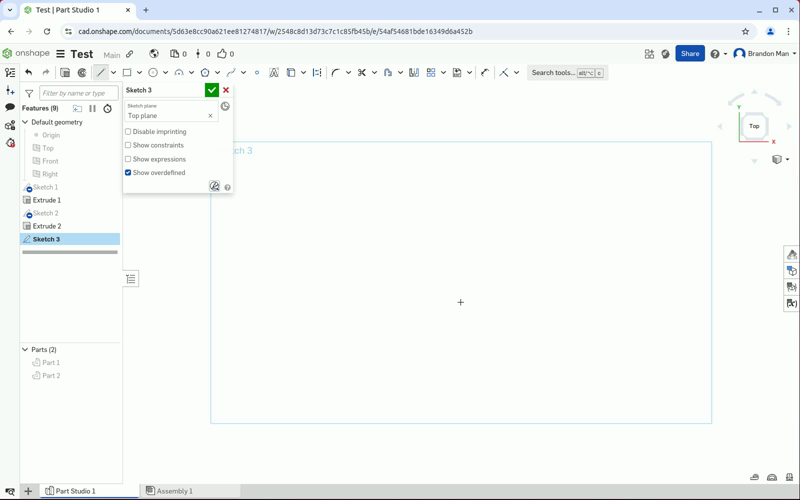
key_down(shift)
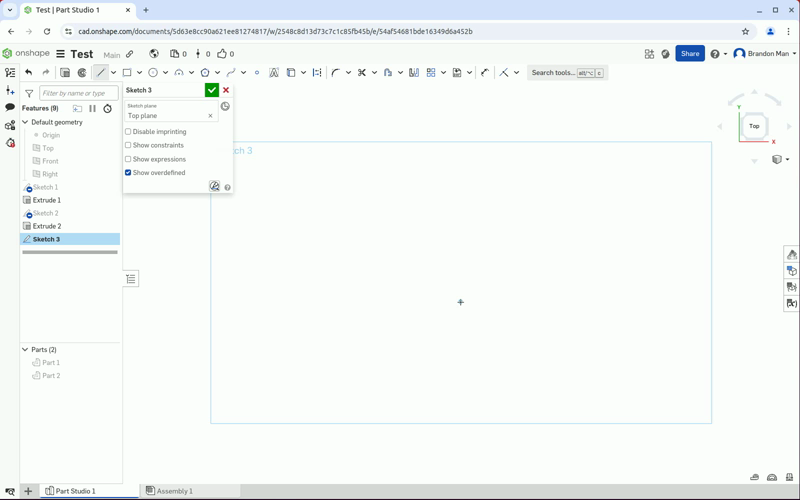
mouse_move(490, 301)
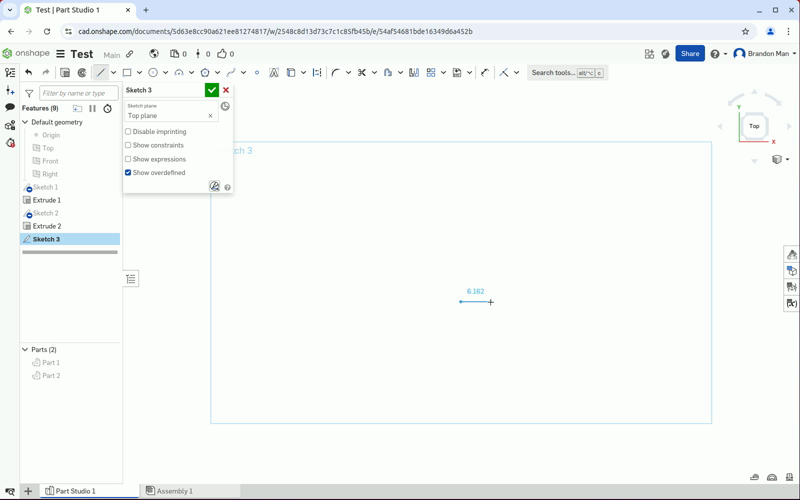
mouse_move(480, 301)
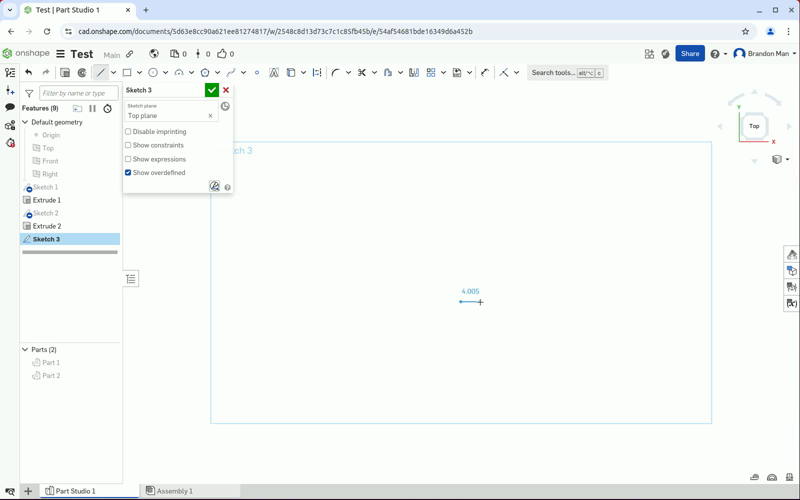
click(480, 301)
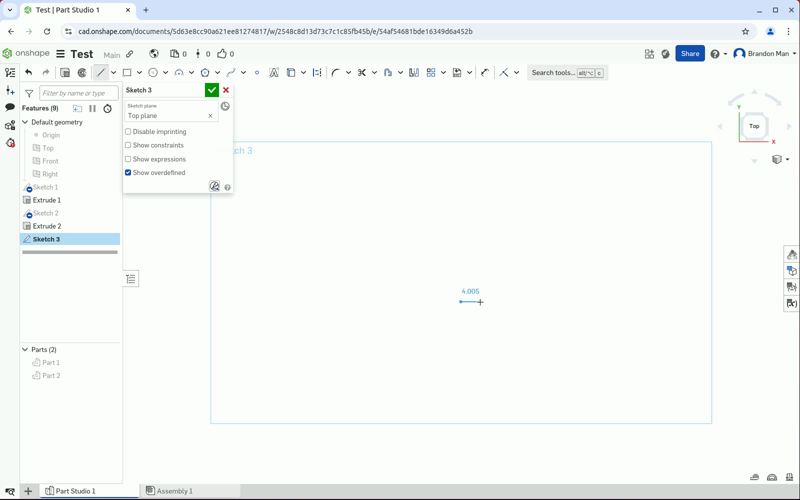
key_up(shift)
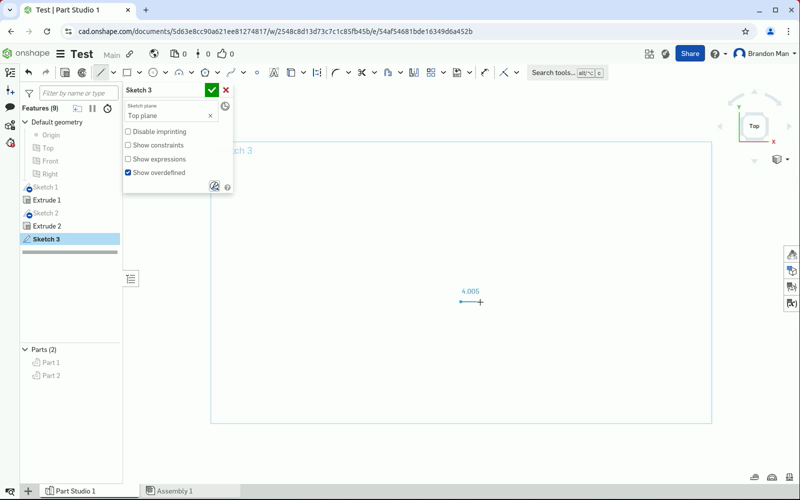
key_down(shift)
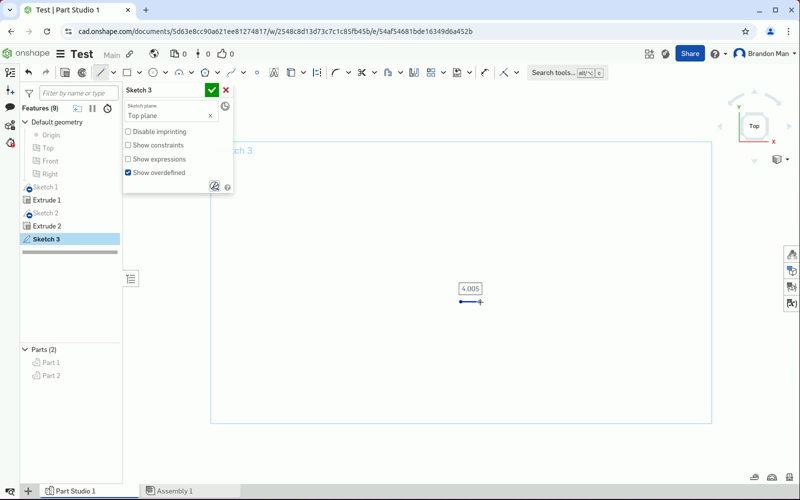
mouse_move(510, 301)
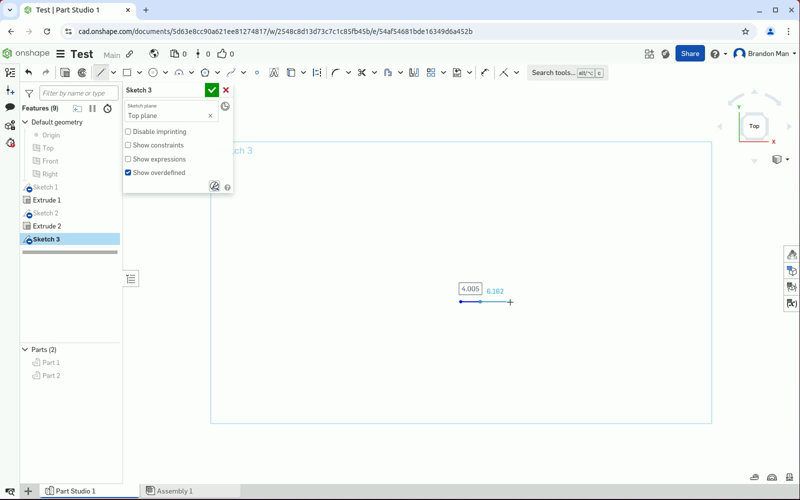
mouse_move(480, 263)
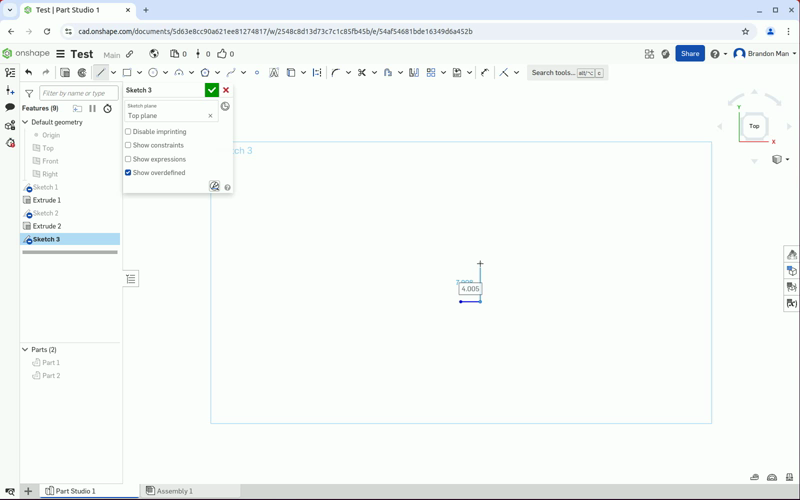
click(480, 263)
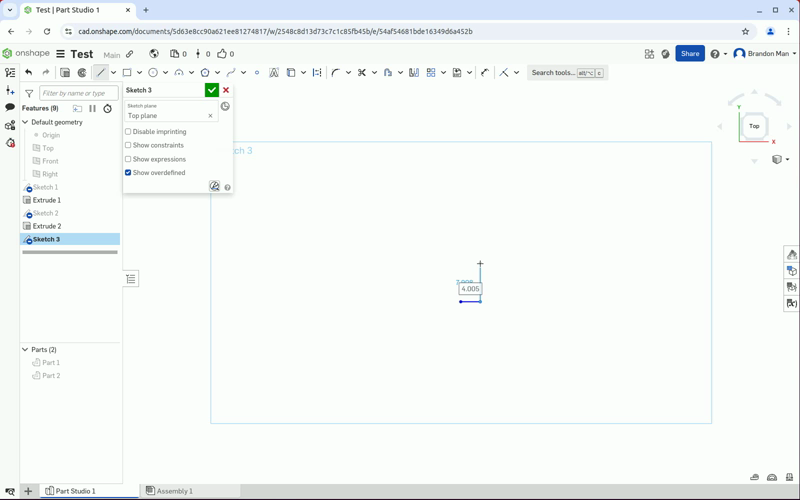
key_up(shift)
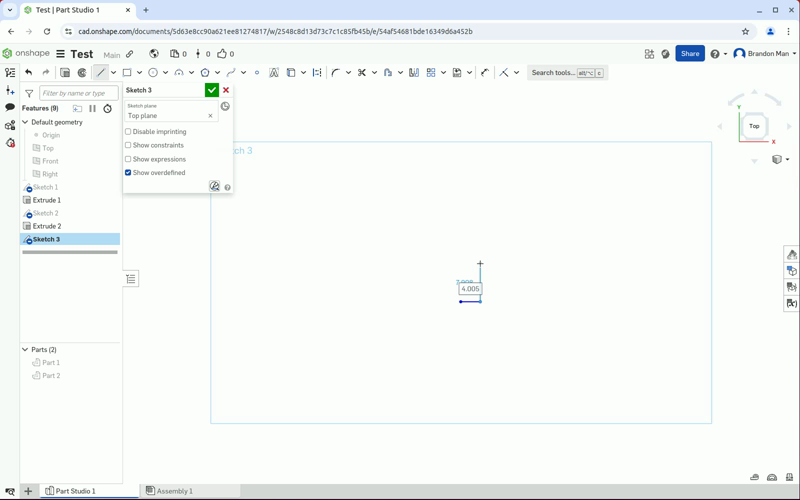
key_down(shift)
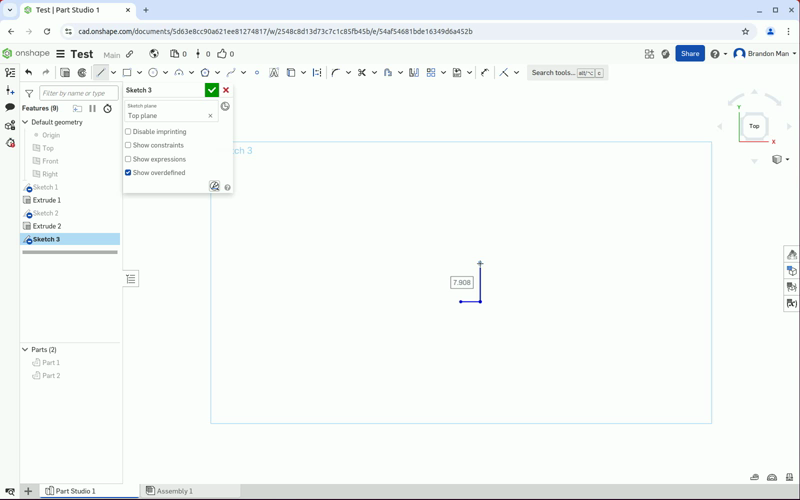
mouse_move(510, 263)
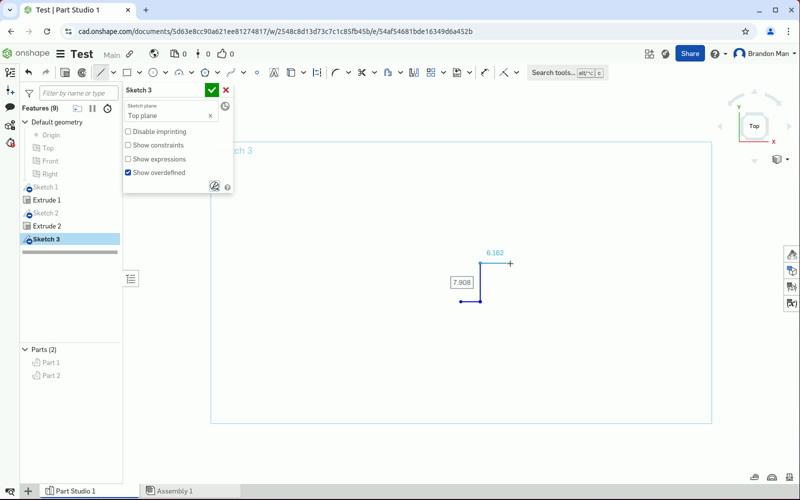
mouse_move(460, 263)
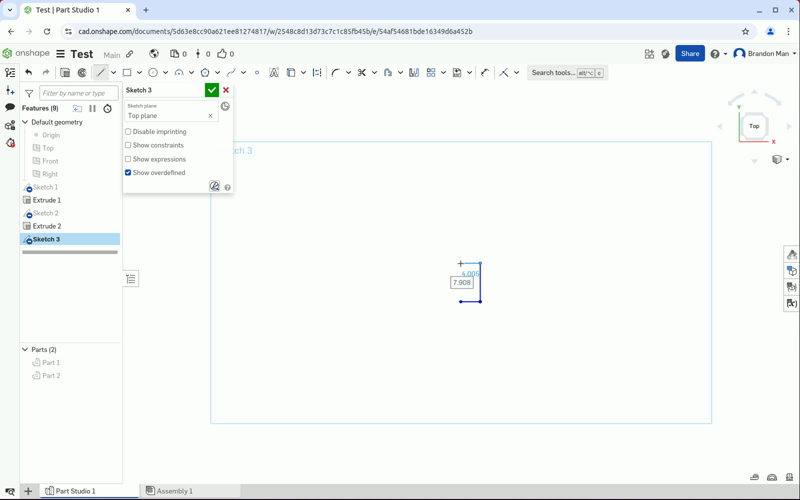
click(460, 263)
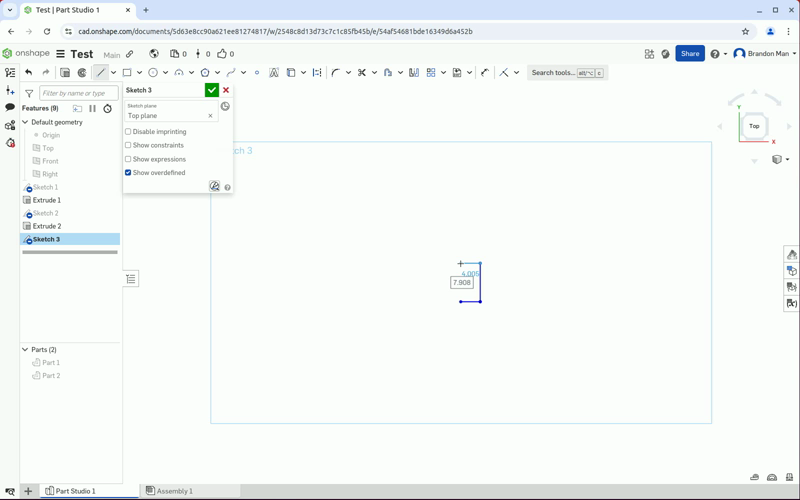
key_up(shift)
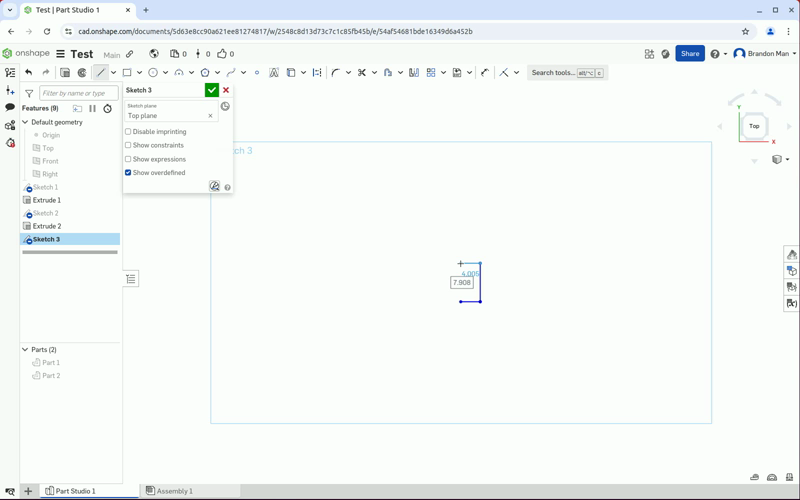
mouse_move(490, 263)
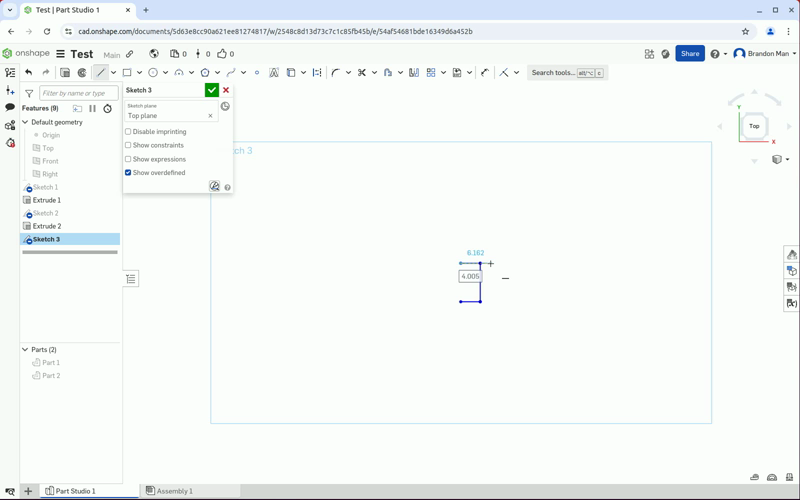
key_down(shift)
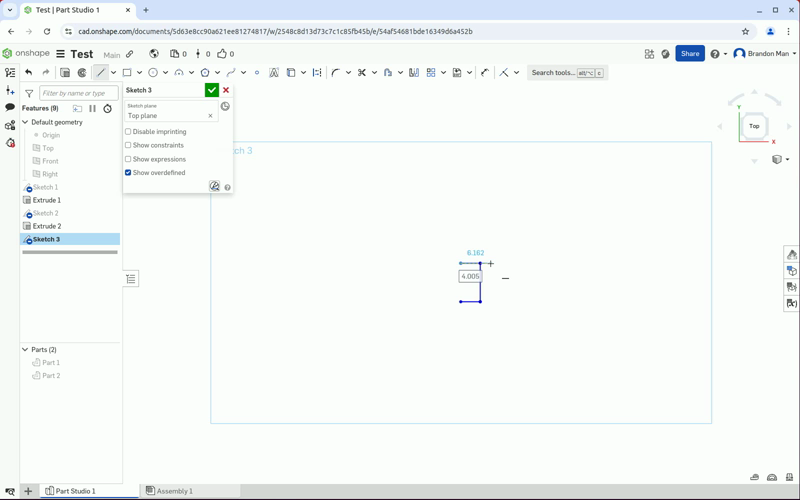
mouse_move(460, 301)
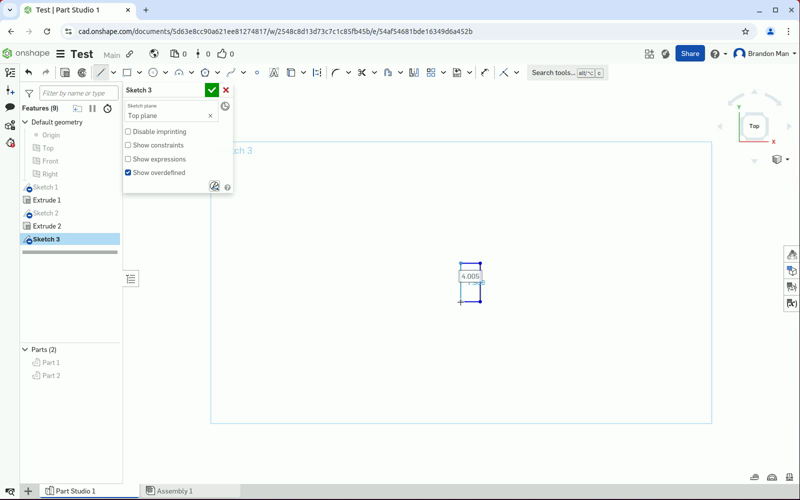
key_up(shift)
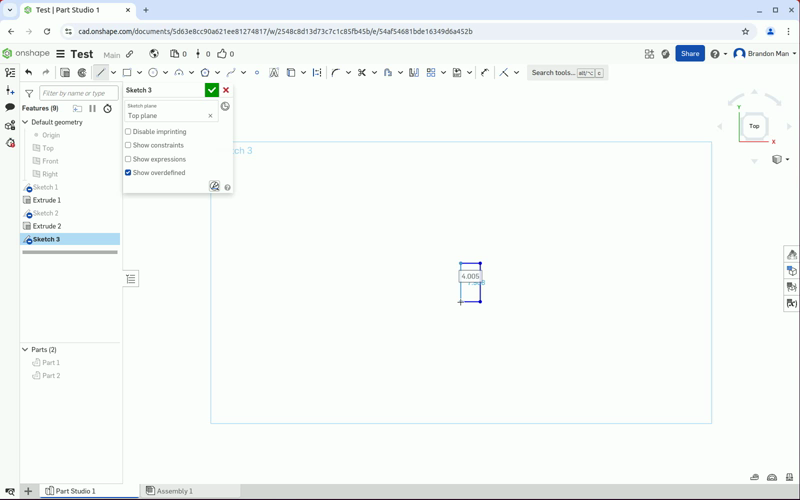
click(460, 301)
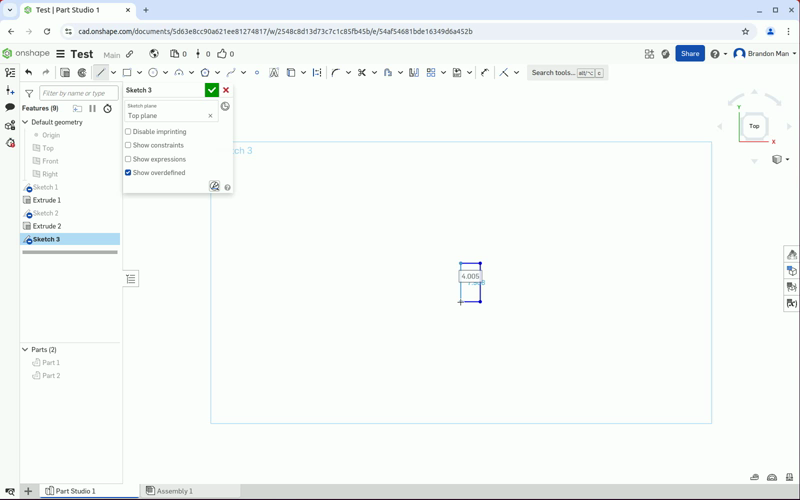
key(esc)
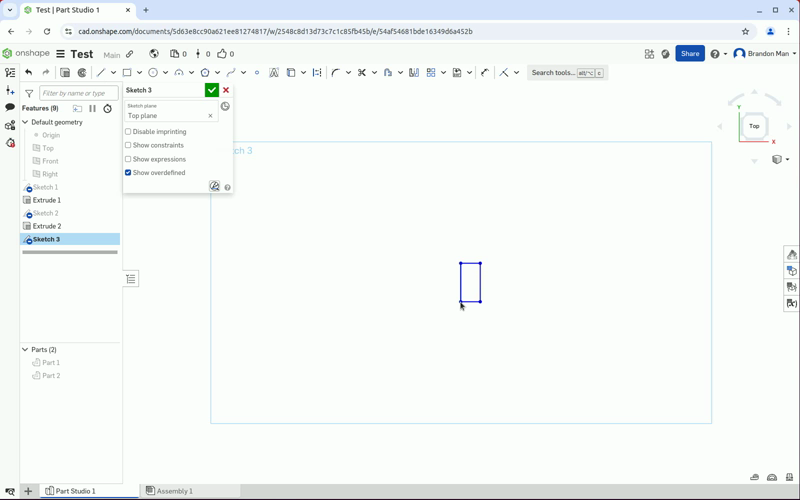
mouse_move(464, 266)
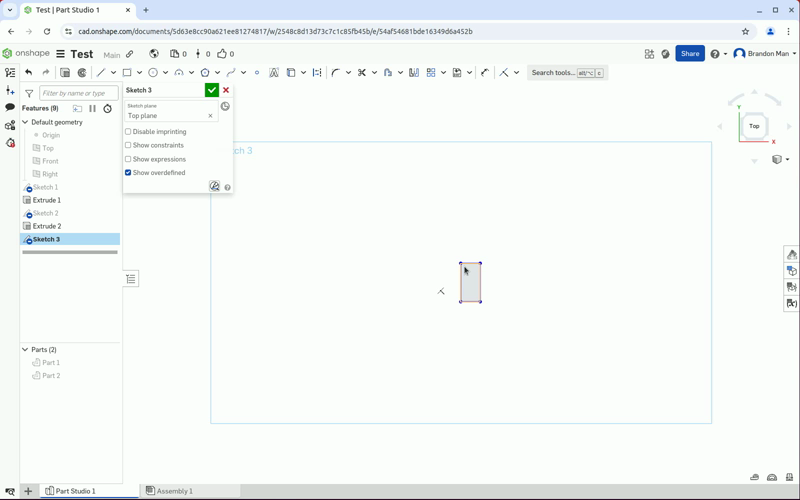
scroll(6)
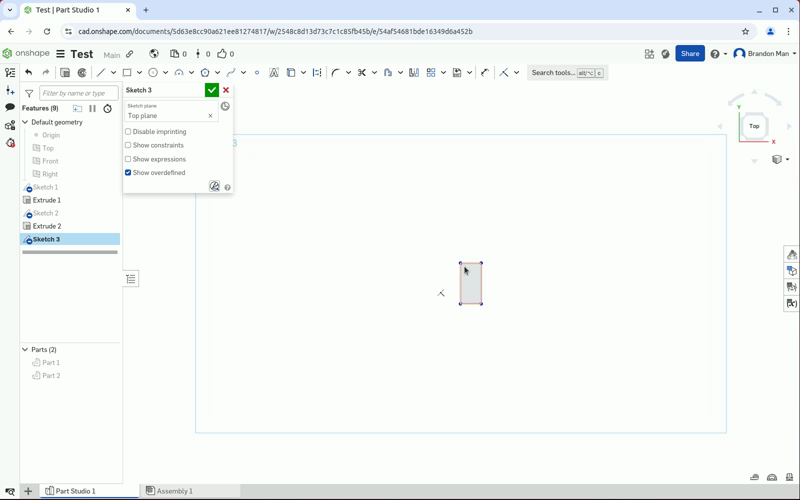
scroll(6)
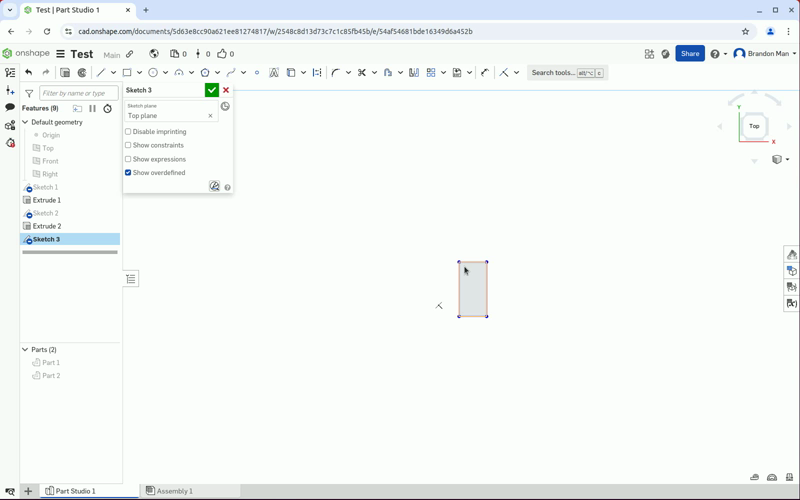
scroll(6)
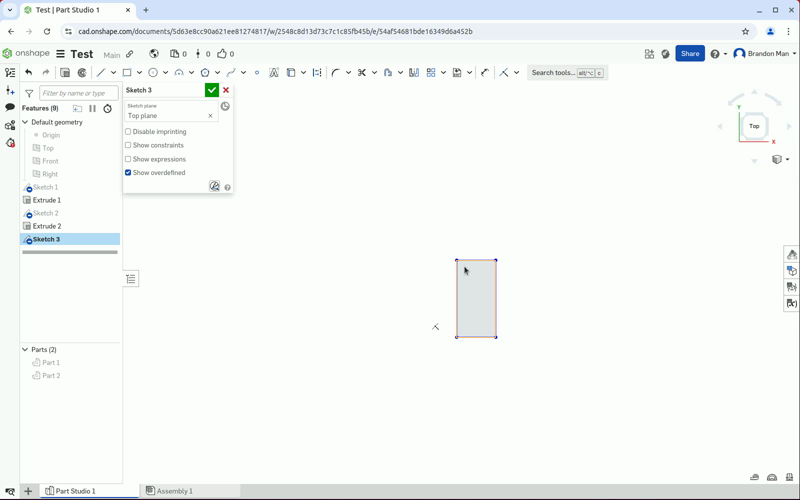
scroll(6)
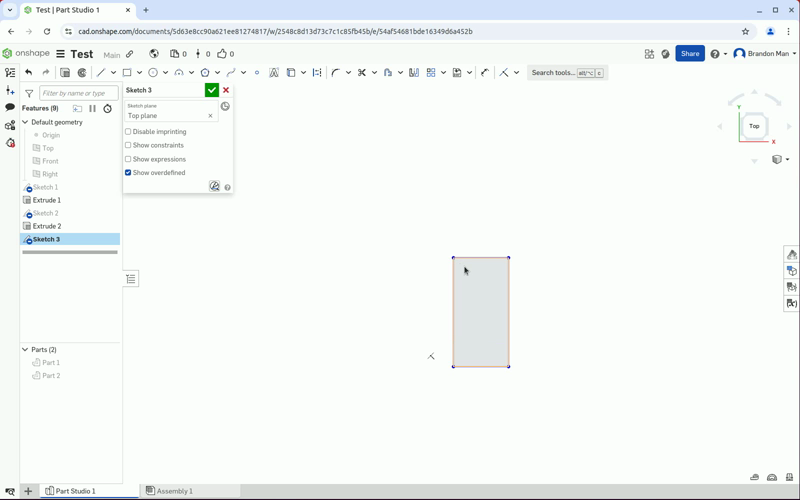
scroll(6)
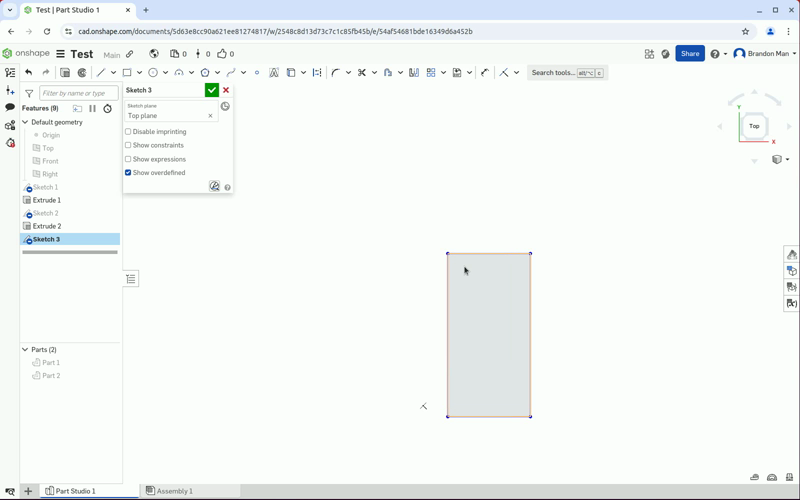
scroll(6)
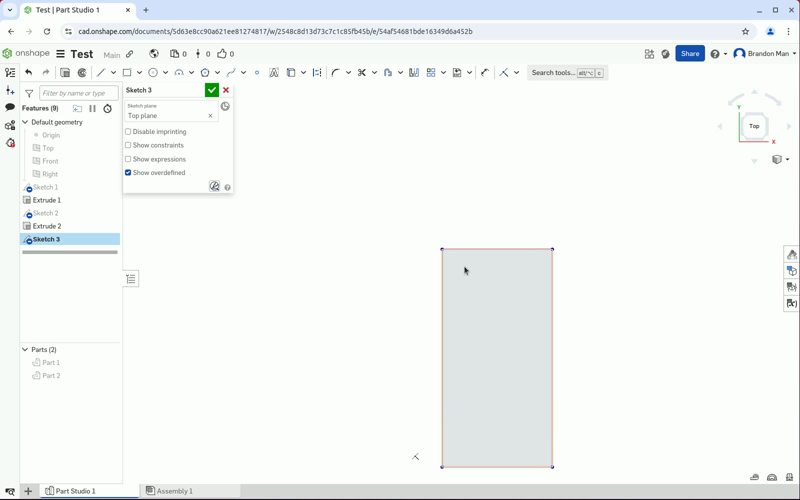
scroll(6)
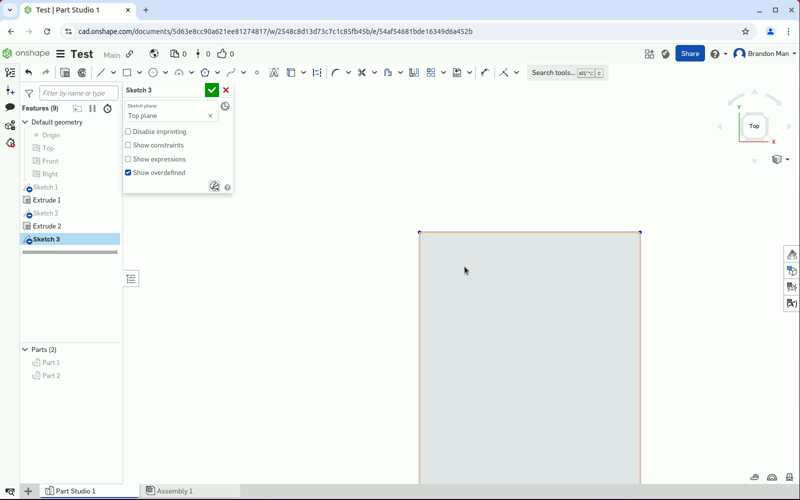
click(464, 266)
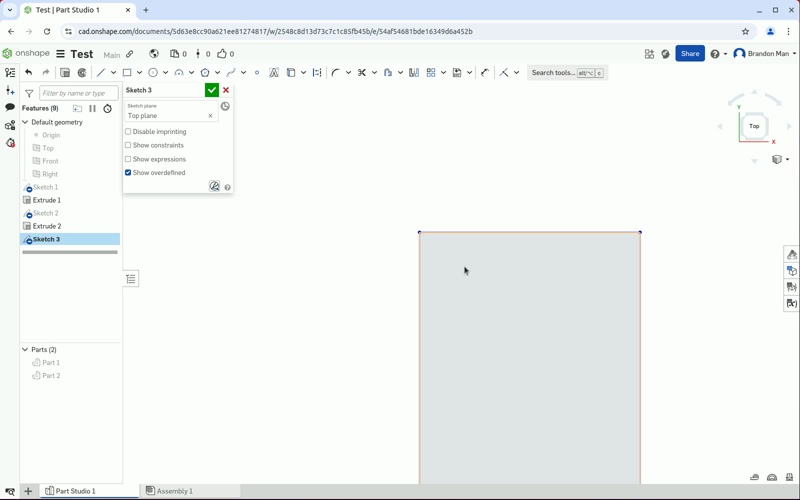
scroll(-6)
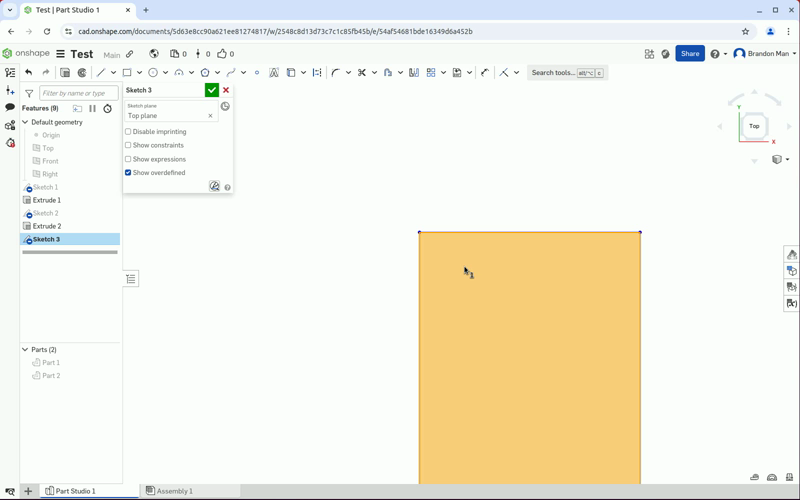
scroll(-6)
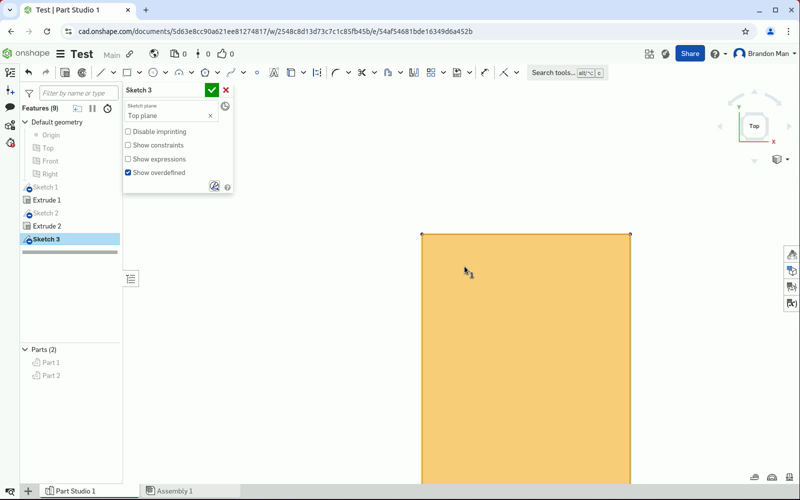
scroll(-6)
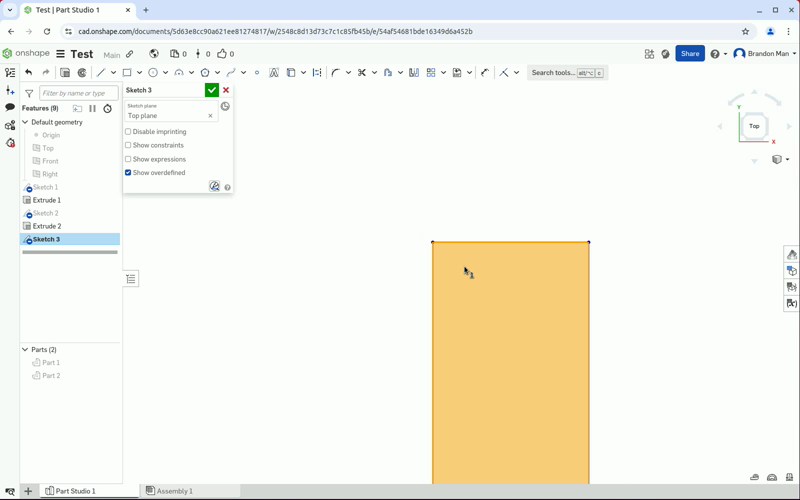
scroll(-6)
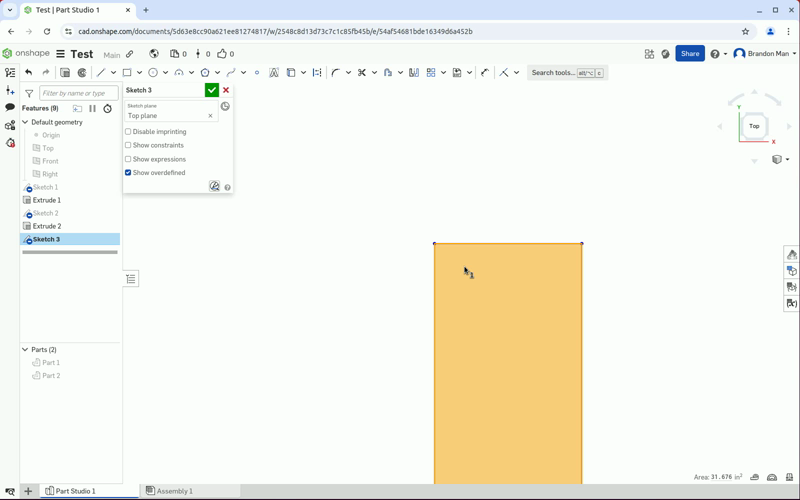
scroll(-6)
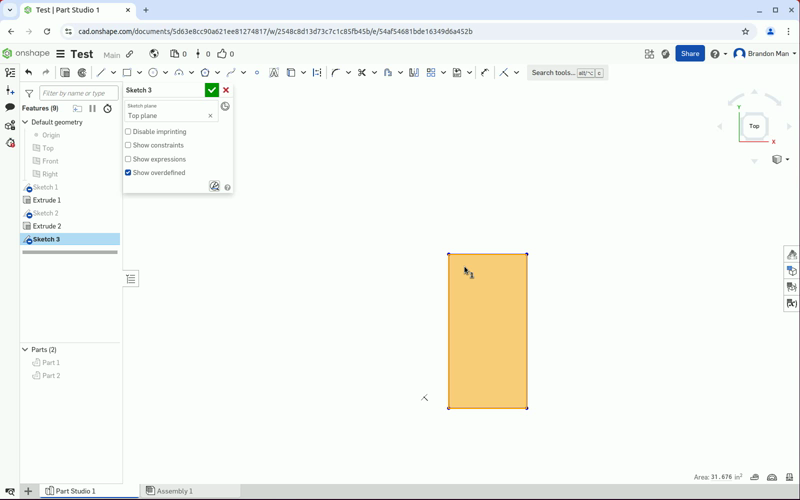
scroll(-6)
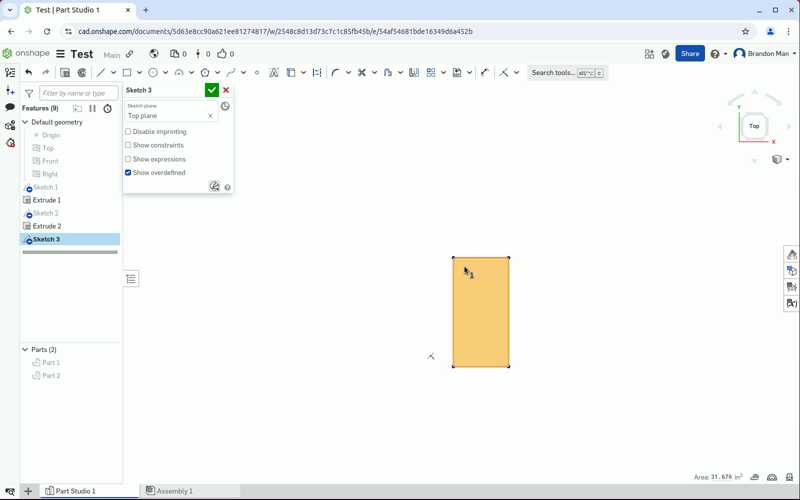
scroll(-6)
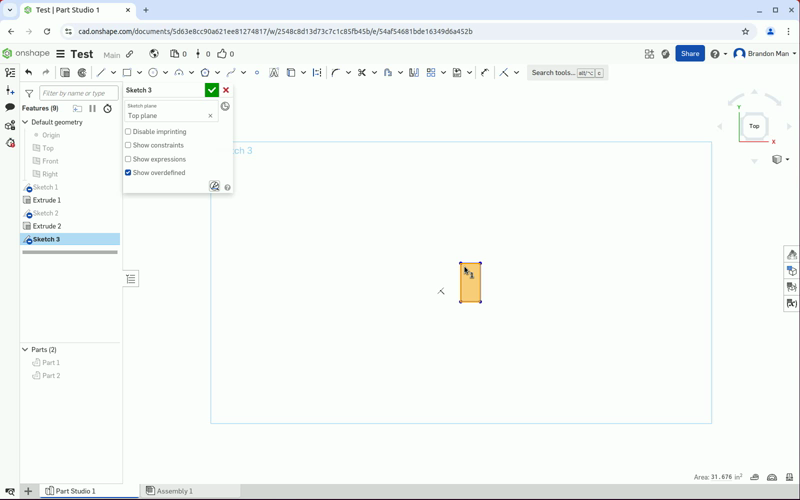
mouse_move(73, 352)
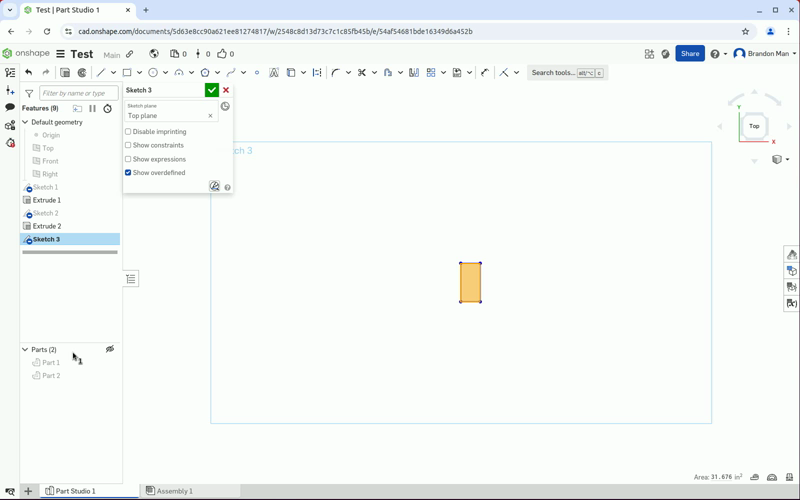
key(shift+y)
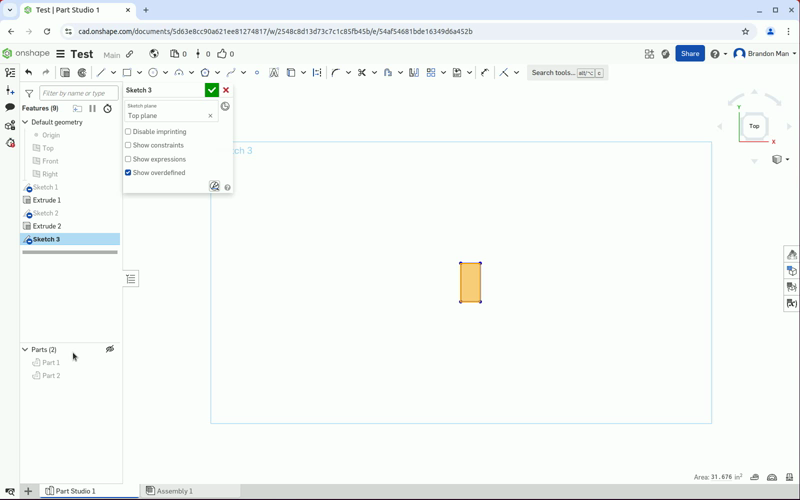
key(shift+e)
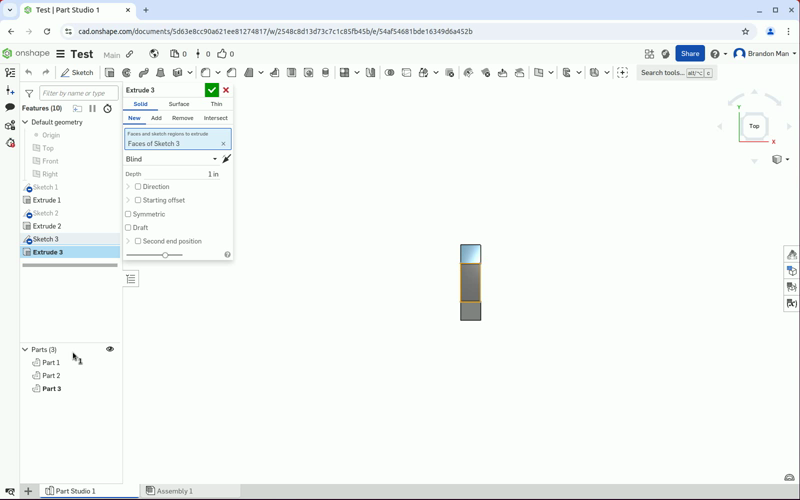
mouse_move(143, 106)
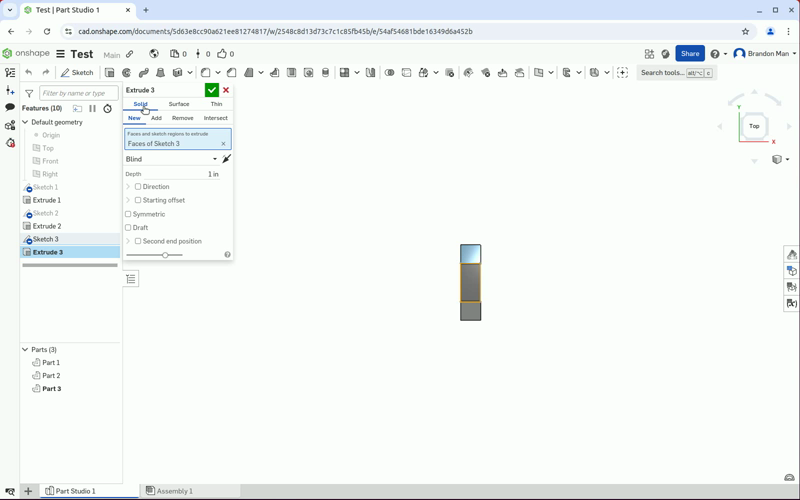
click(143, 106)
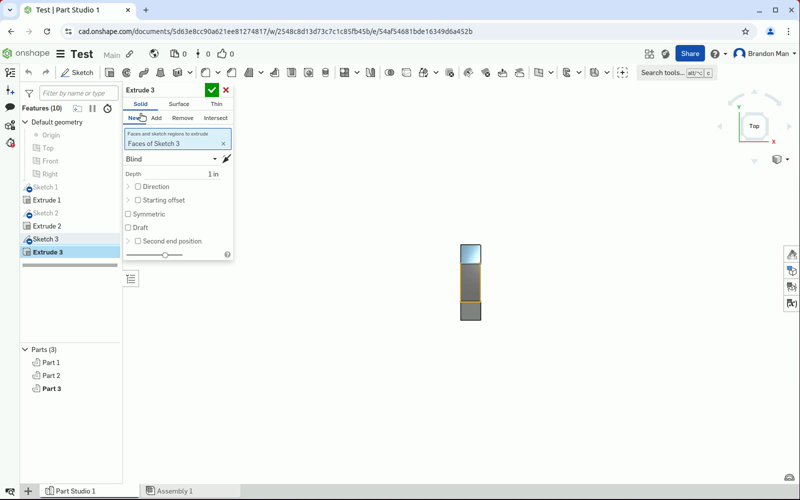
mouse_move(137, 120)
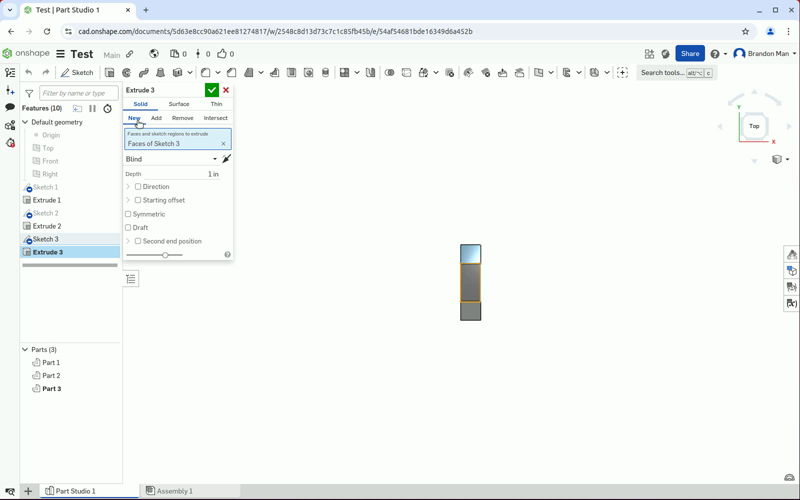
click(137, 120)
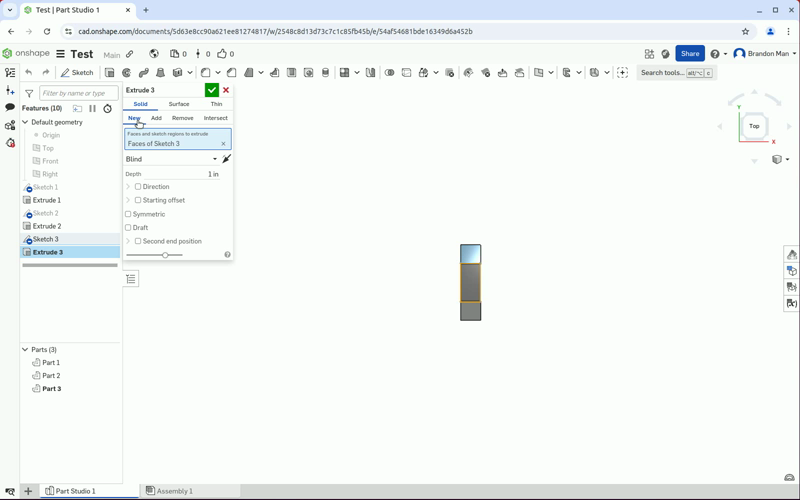
key(tab, 4)
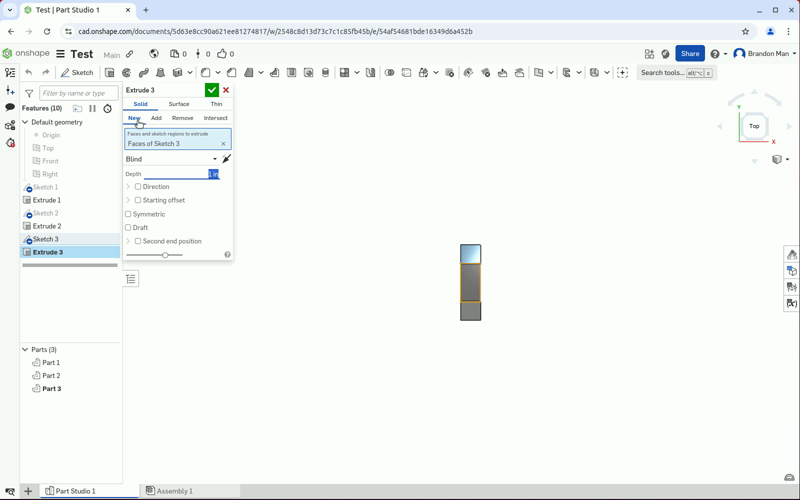
text(3.851)
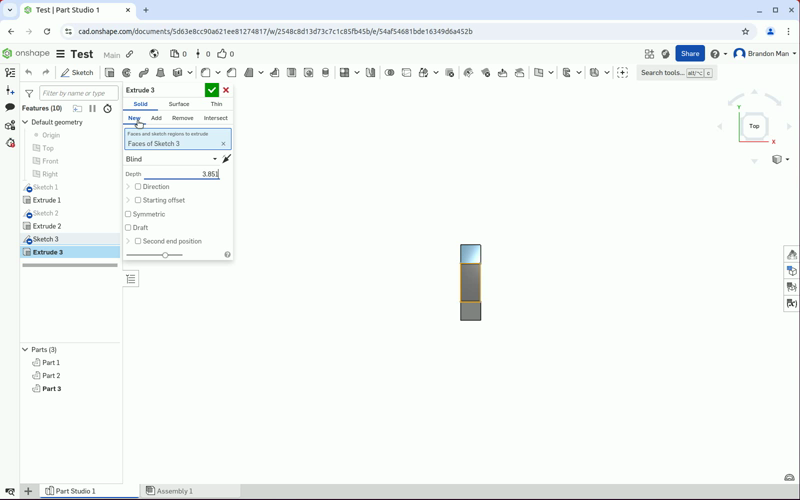
key(tab, 3)
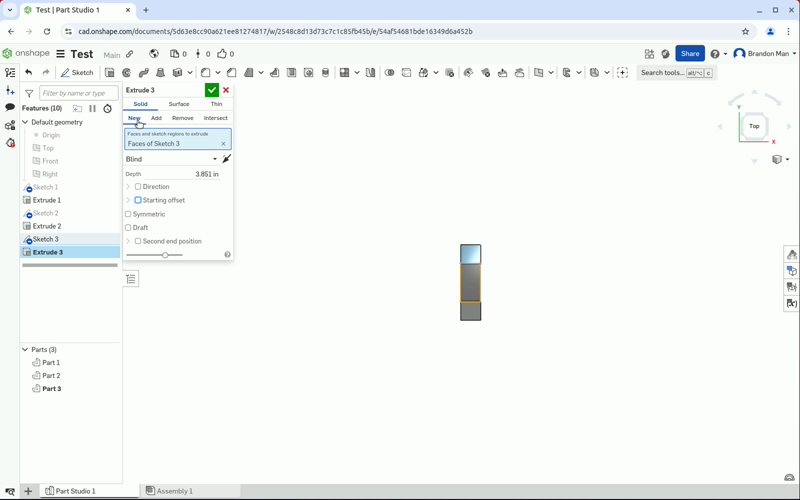
key(tab, 2)
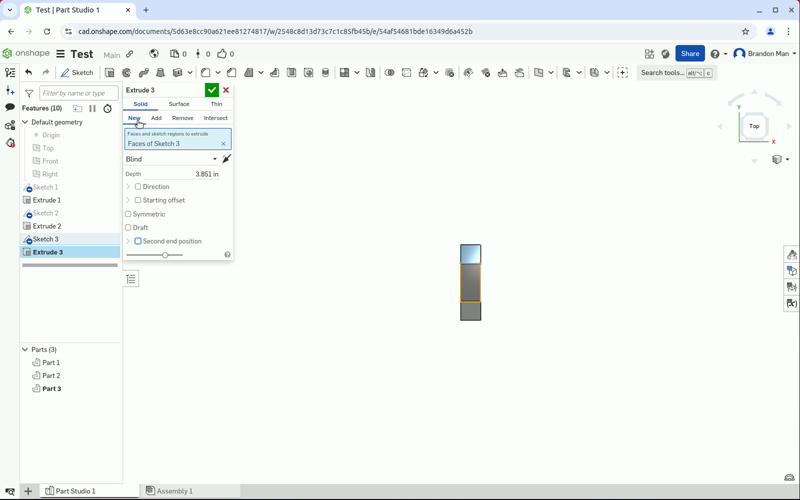
key(space)
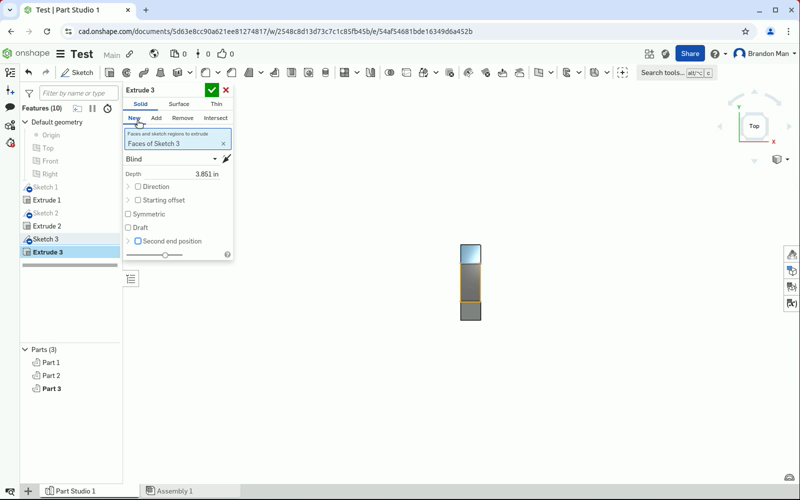
key(tab, 3)
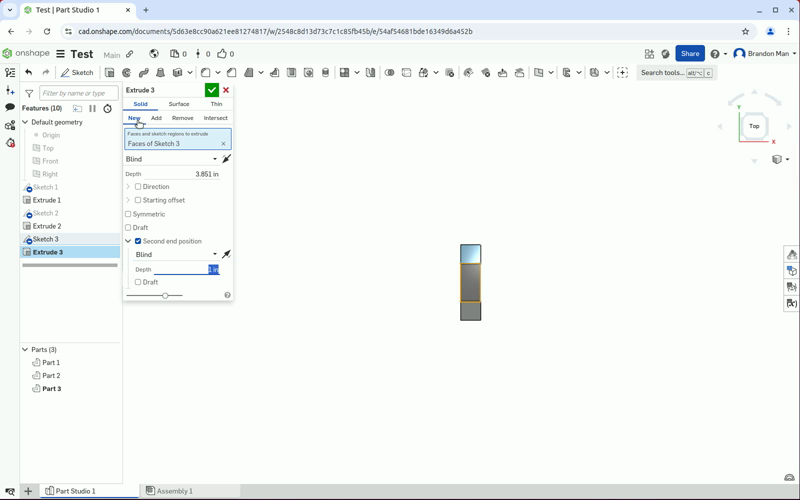
text(7.703)
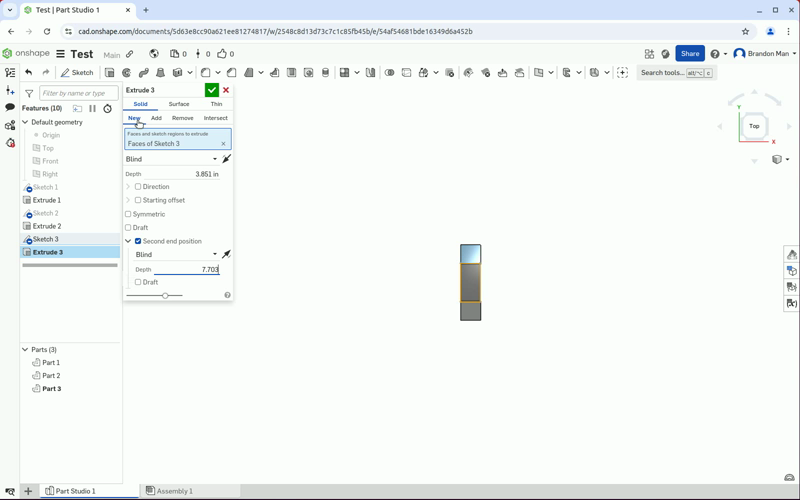
key(enter)
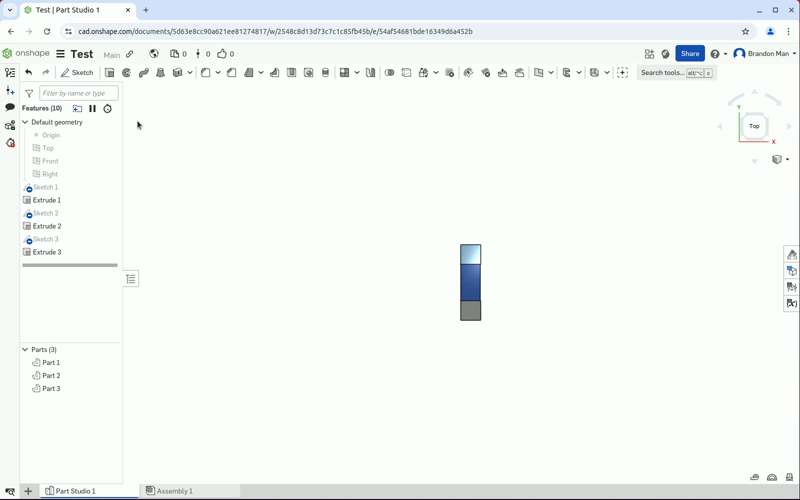
key(shift+h)
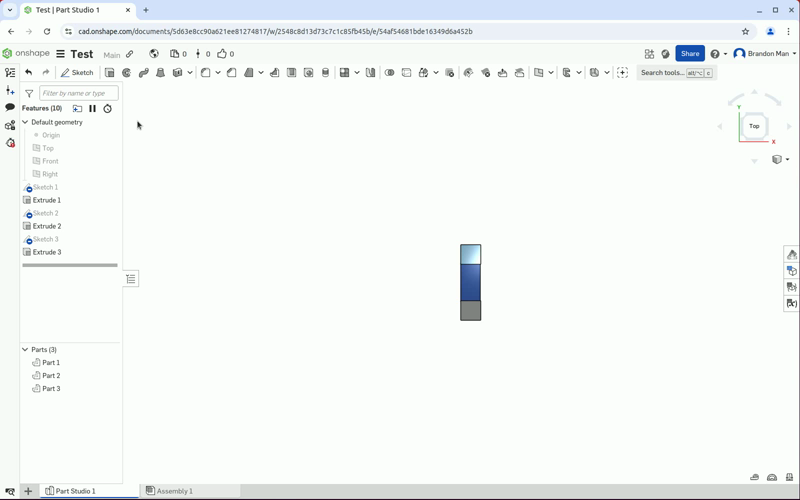
key(shift+h)
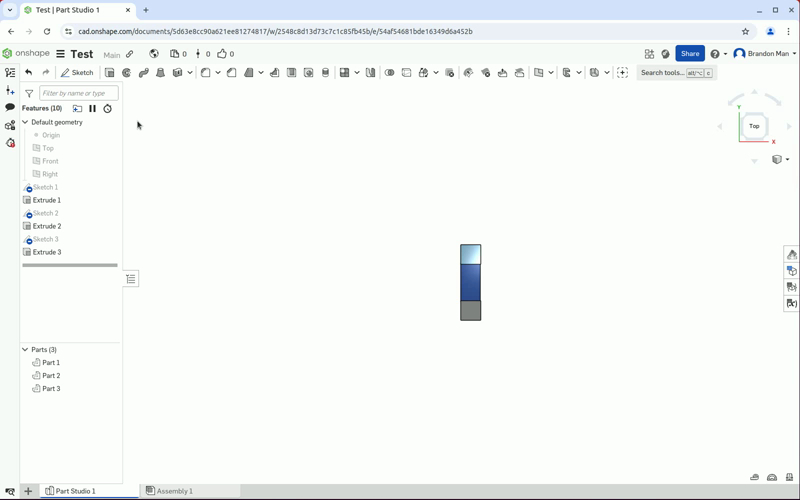
mouse_move(73, 189)
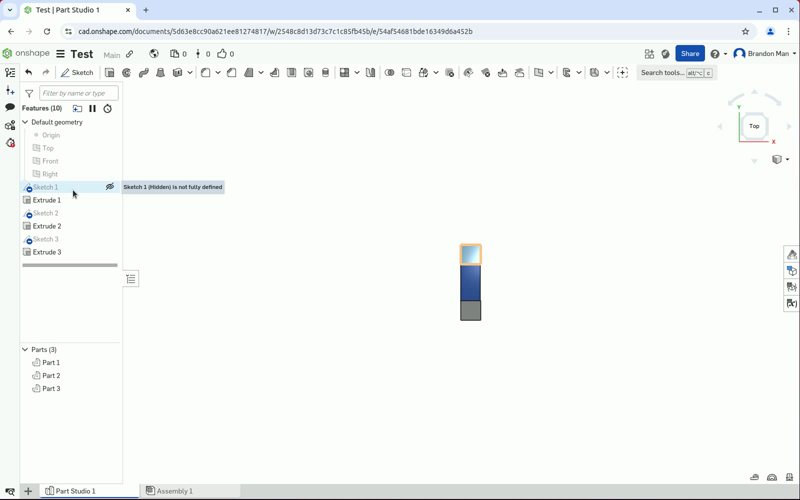
click(73, 189)
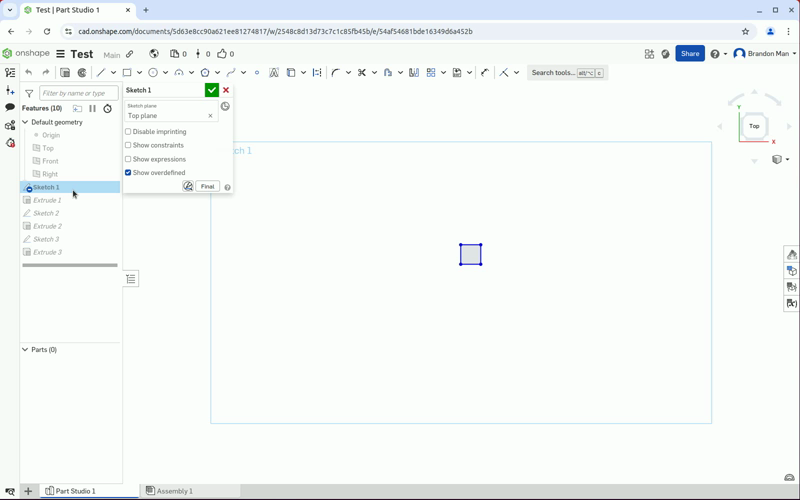
mouse_move(229, 92)
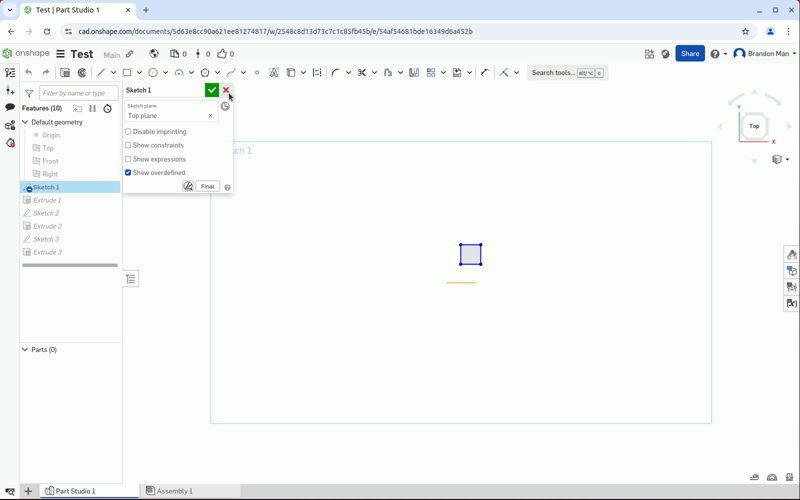
click(229, 92)
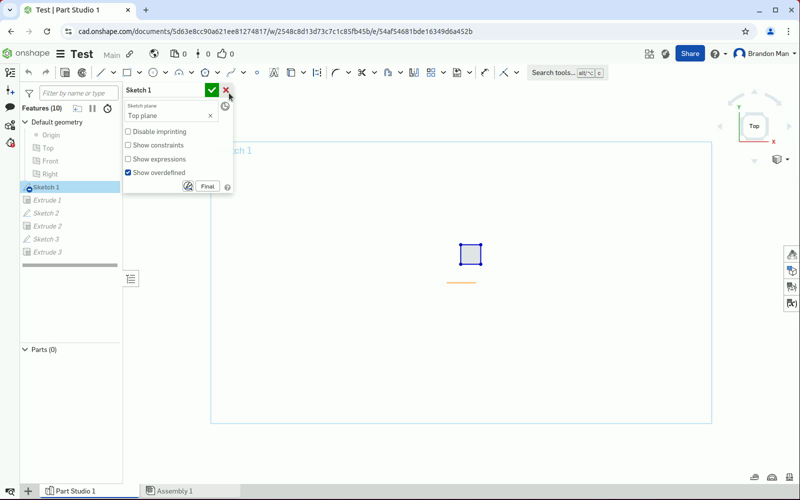
key(shift+s)
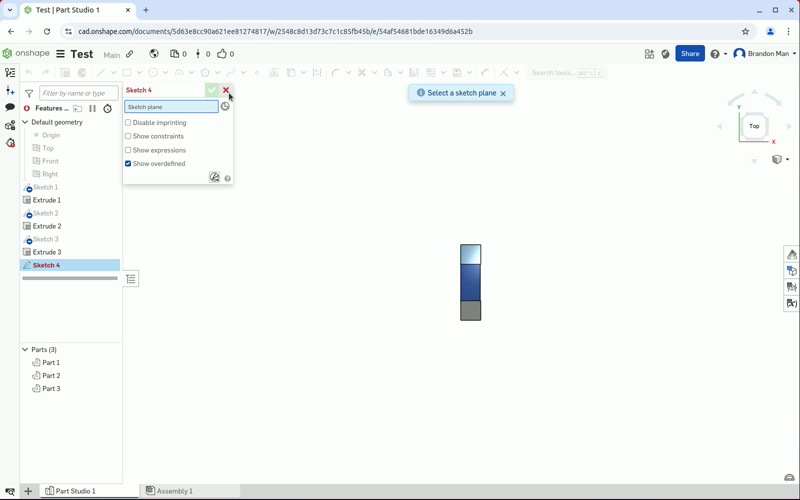
mouse_move(73, 150)
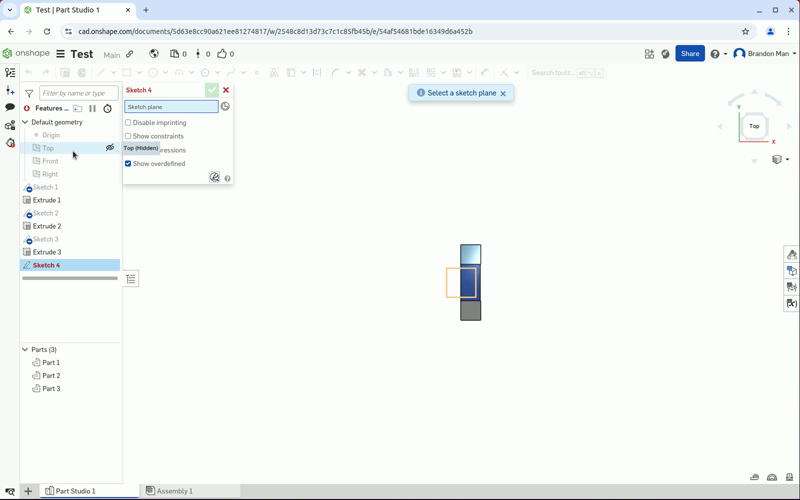
click(73, 150)
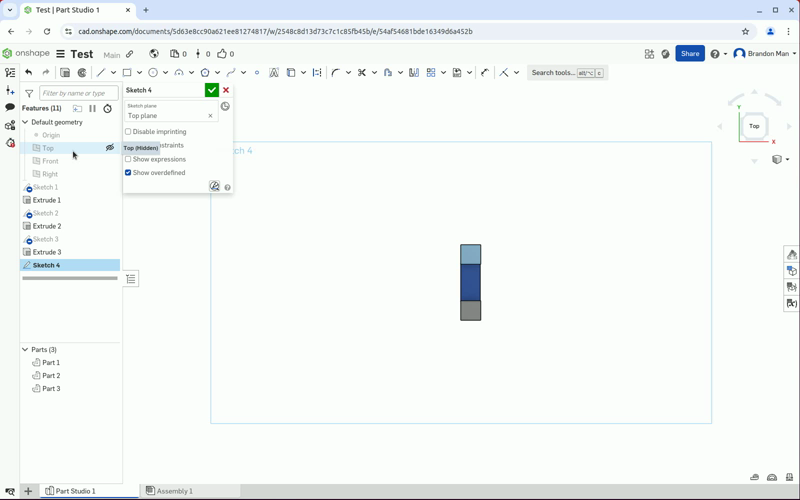
mouse_move(73, 352)
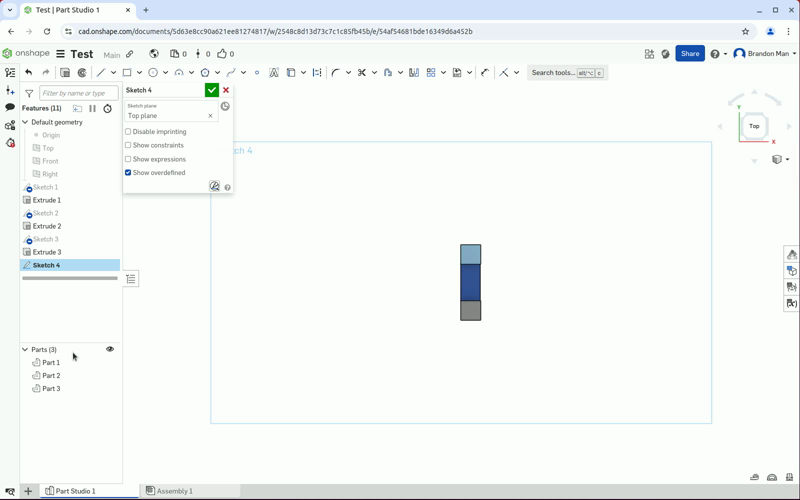
key(y)
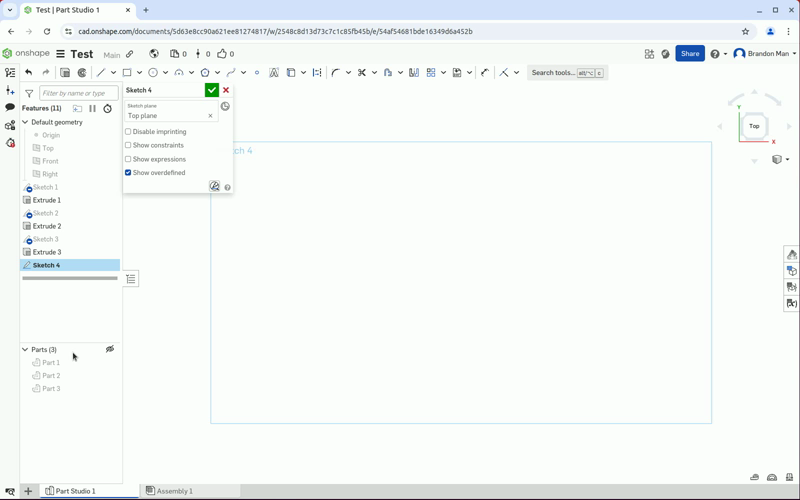
key(l)
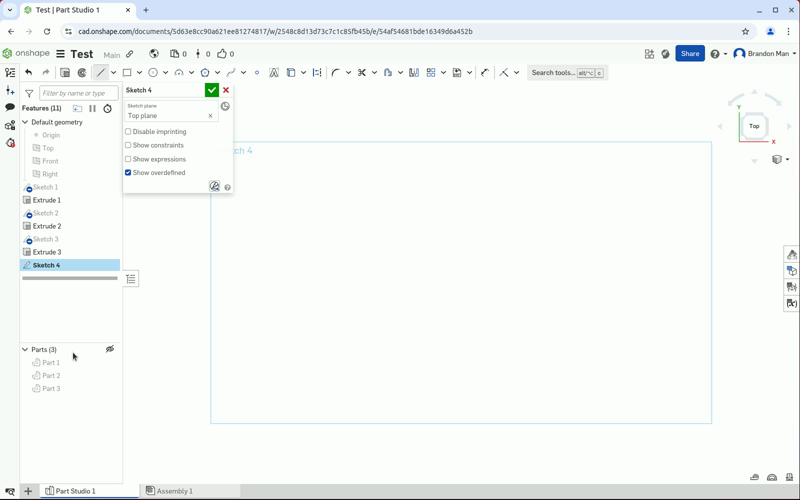
key_down(shift)
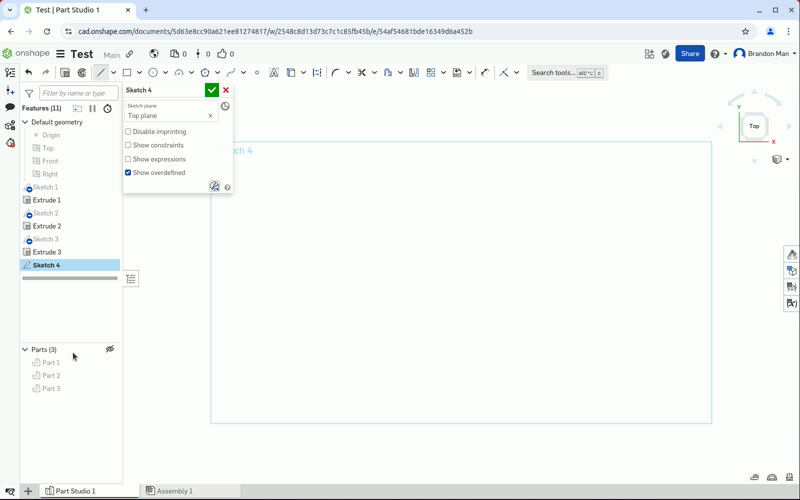
mouse_move(479, 320)
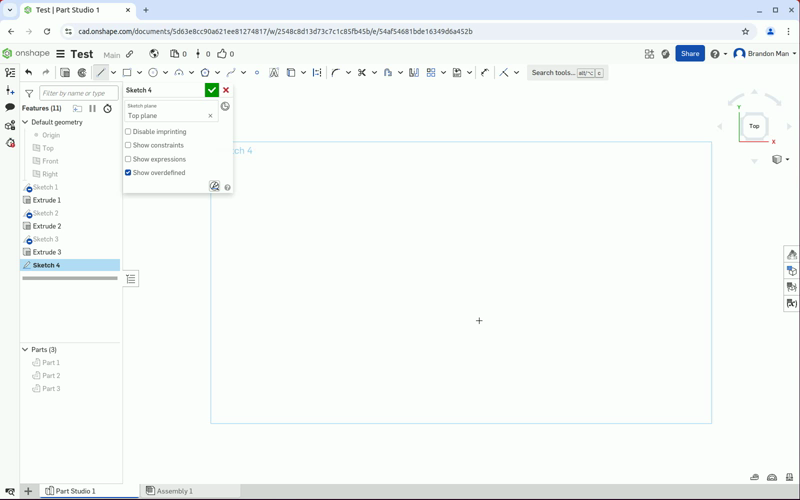
click(479, 320)
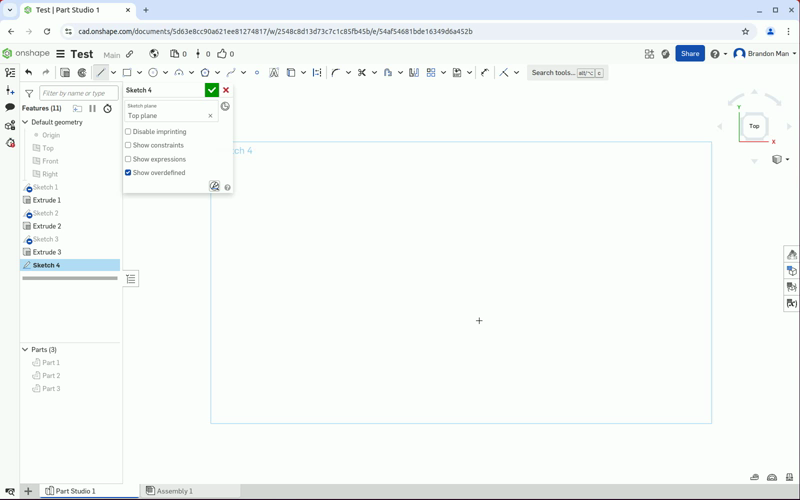
key_up(shift)
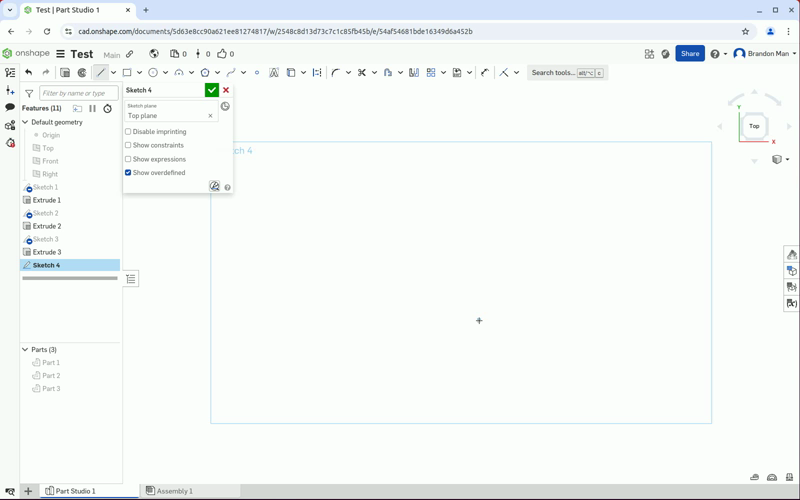
key_down(shift)
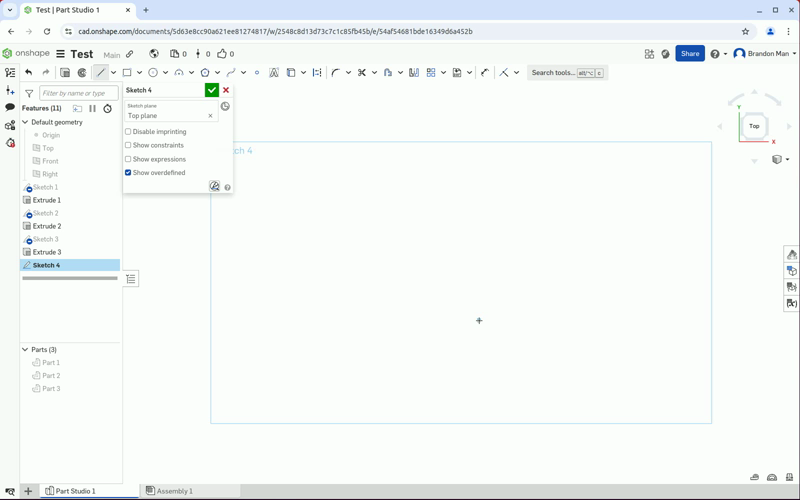
mouse_move(573, 320)
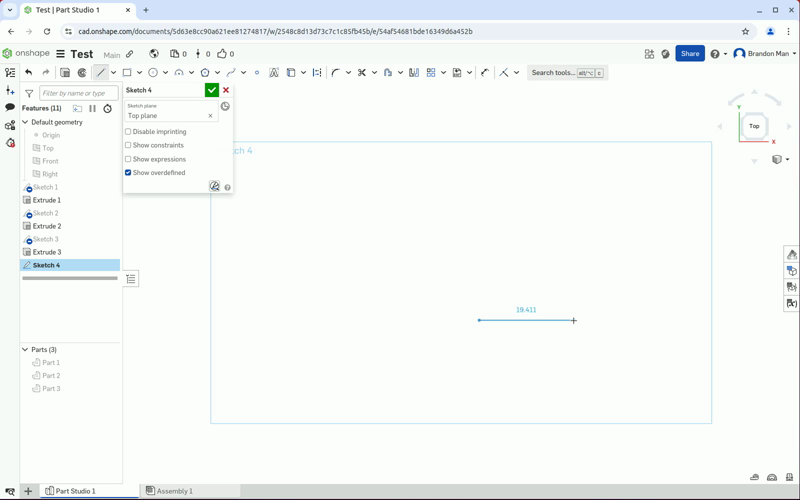
click(573, 320)
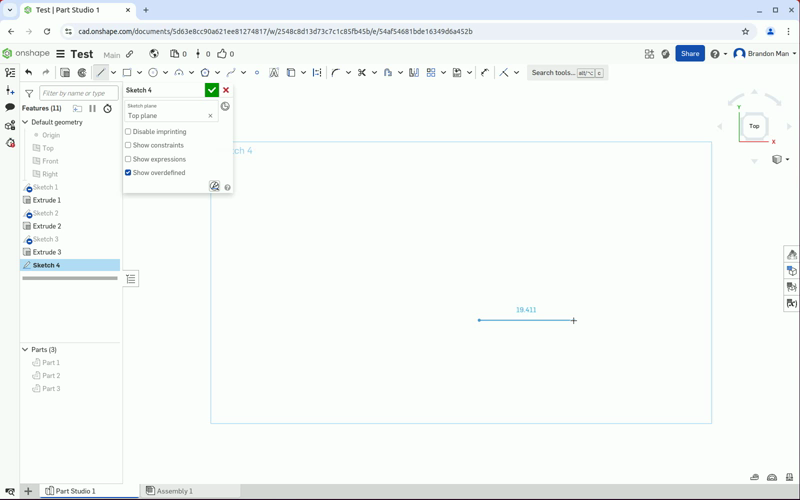
key_up(shift)
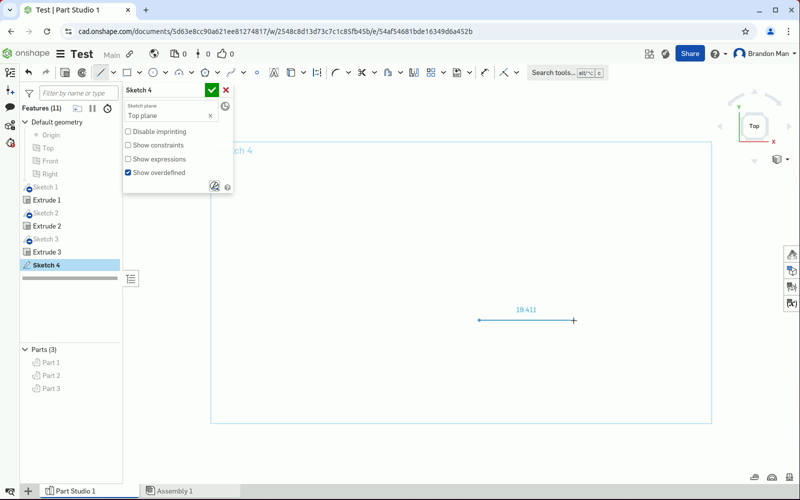
key_down(shift)
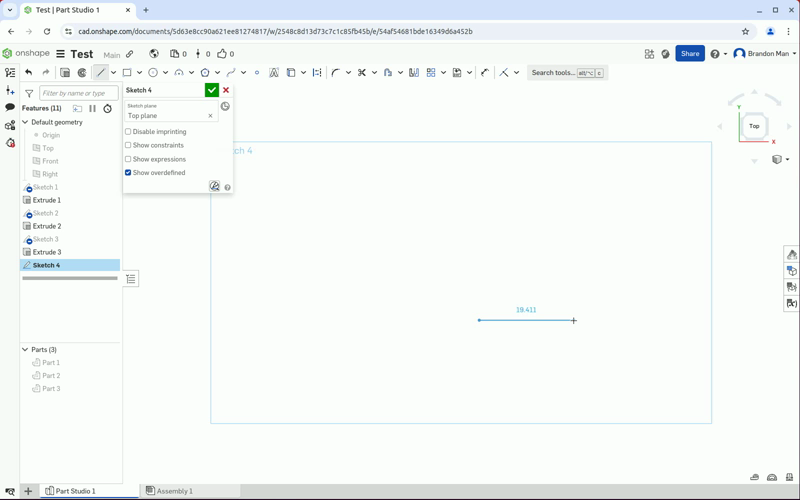
mouse_move(589, 320)
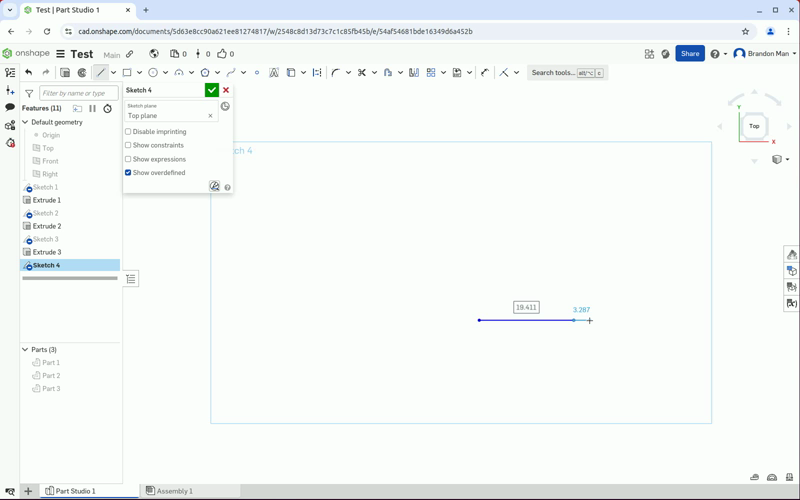
mouse_move(573, 301)
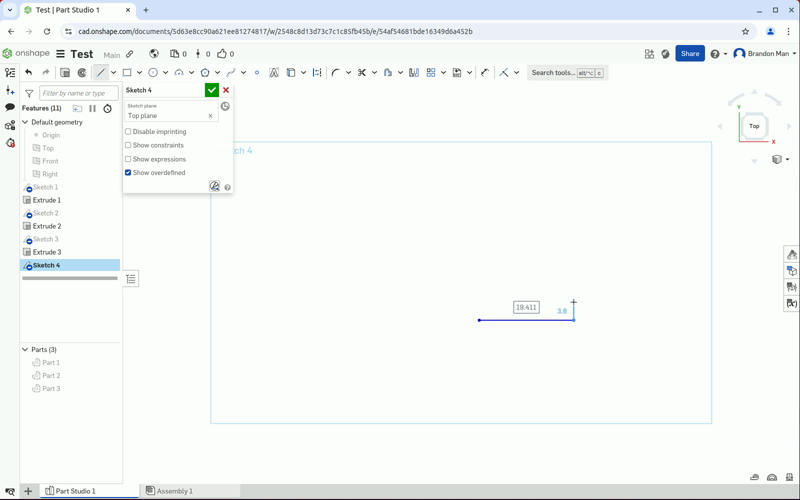
click(573, 301)
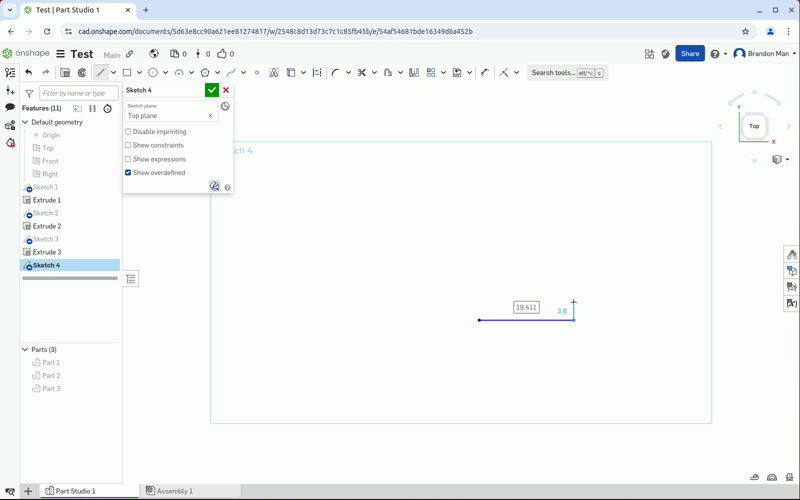
key_up(shift)
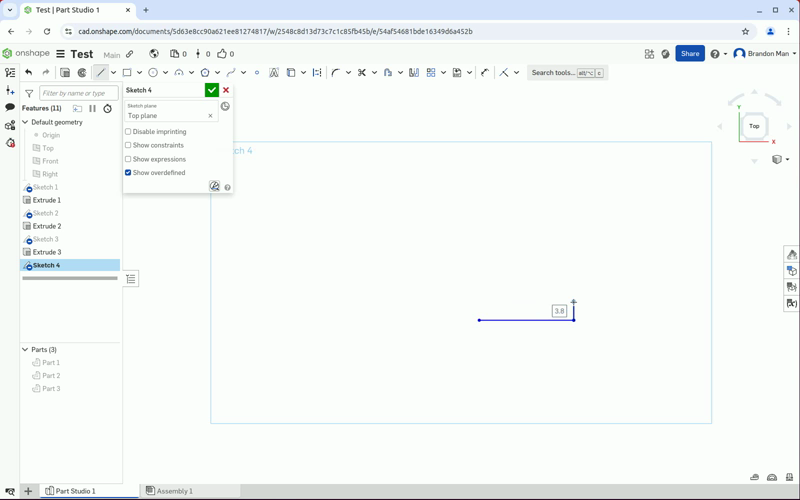
key_down(shift)
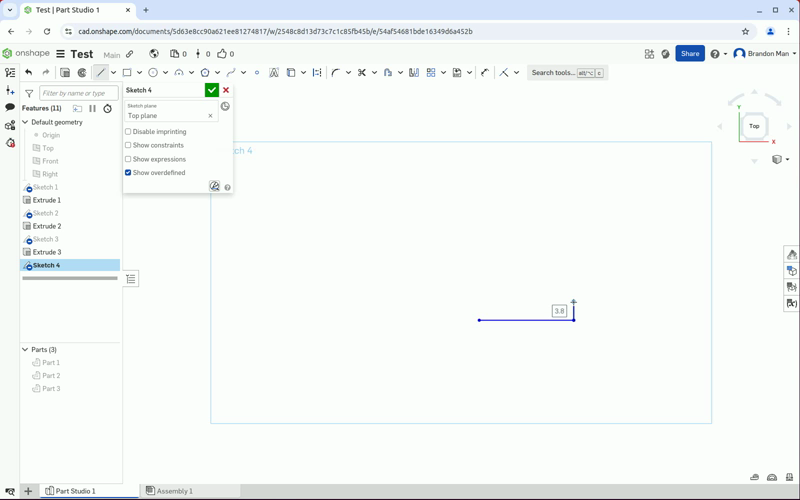
mouse_move(589, 301)
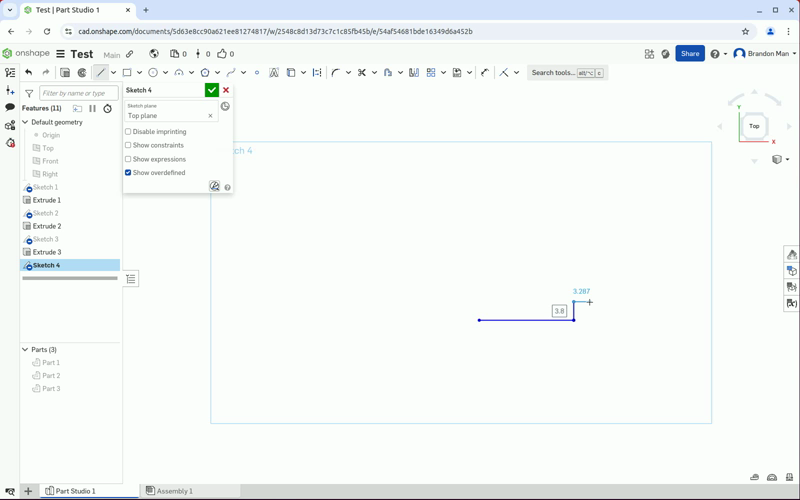
mouse_move(554, 301)
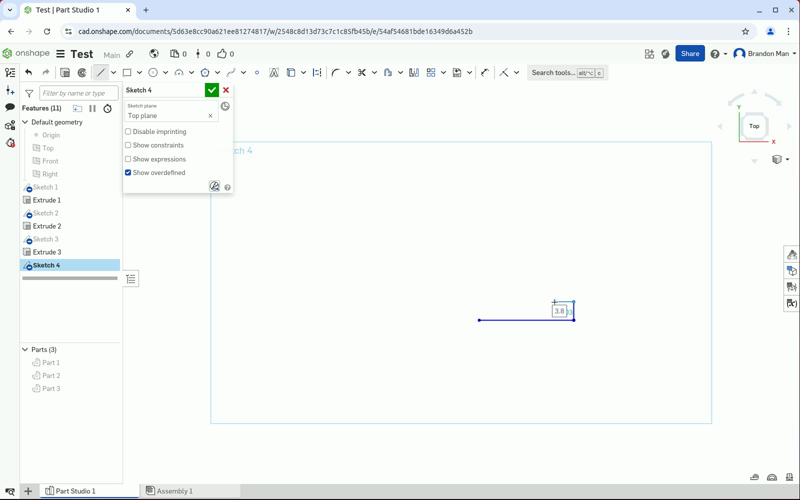
click(554, 301)
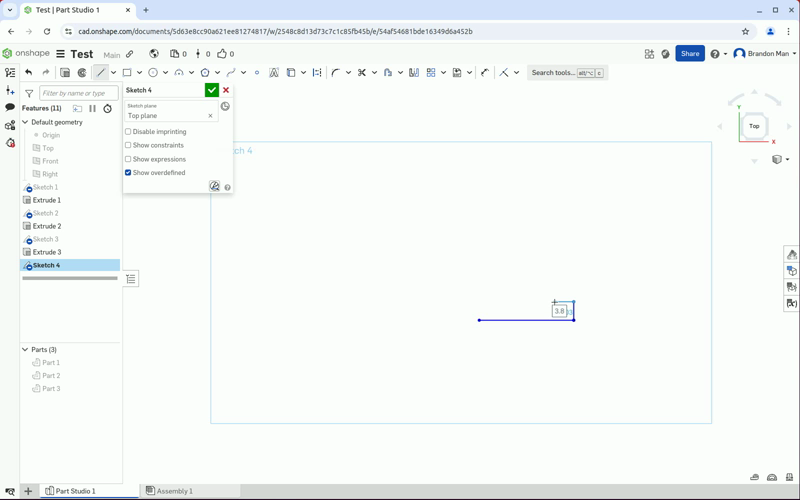
key_up(shift)
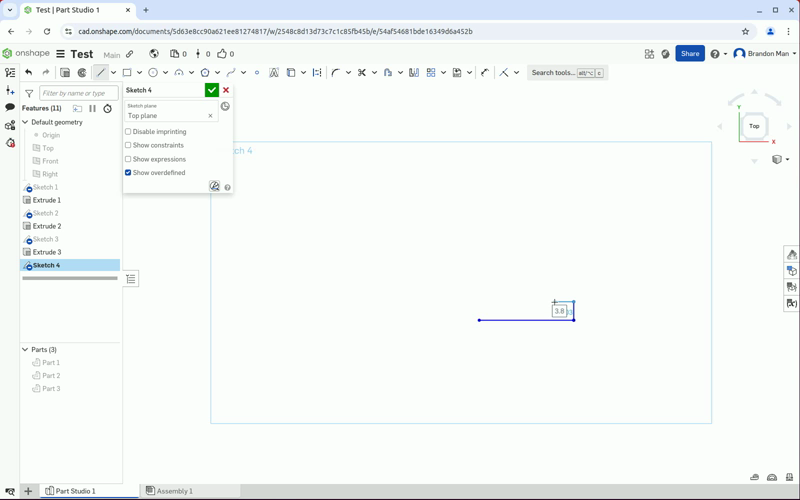
key_down(shift)
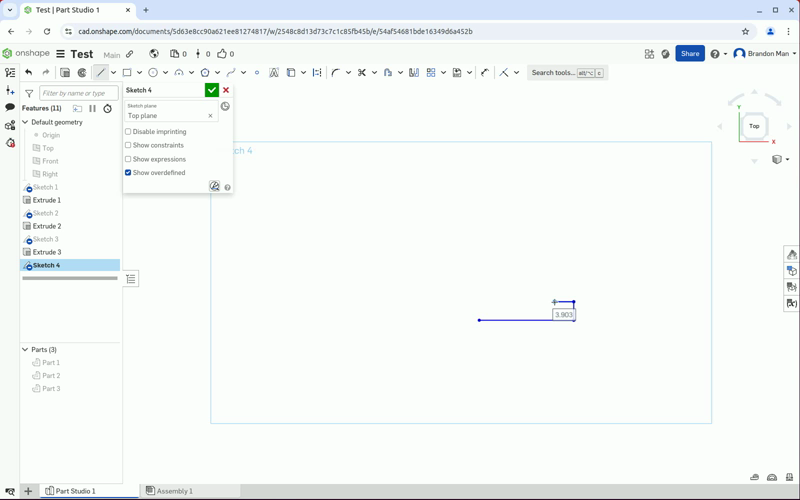
mouse_move(584, 301)
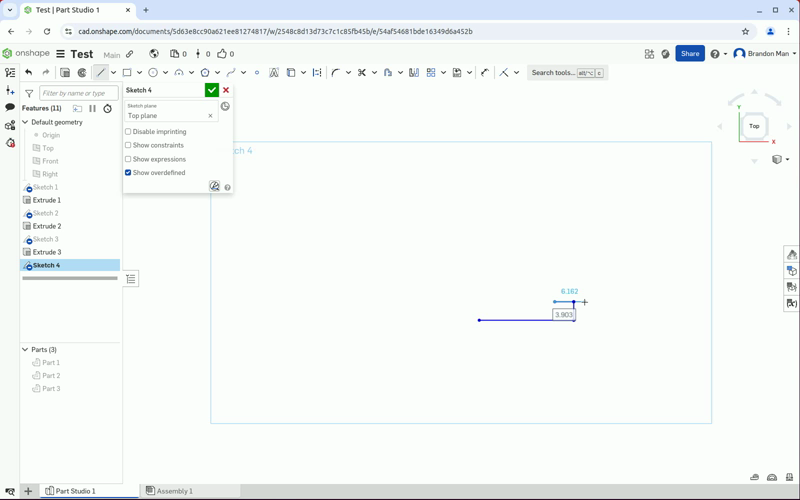
mouse_move(554, 264)
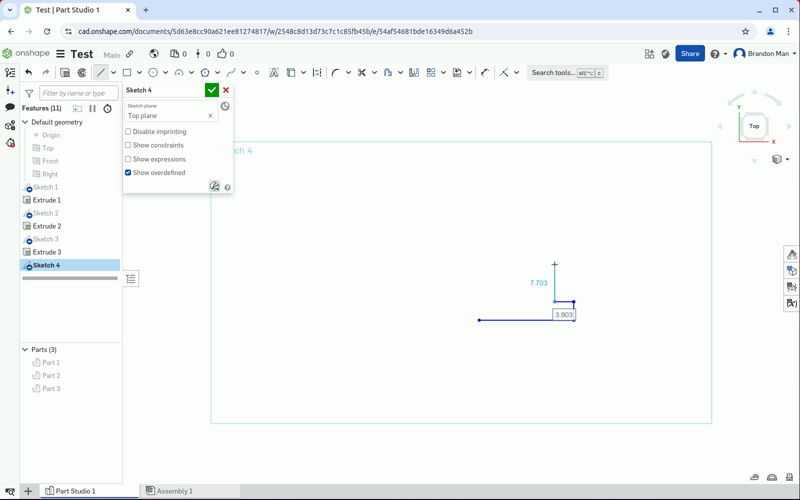
click(554, 264)
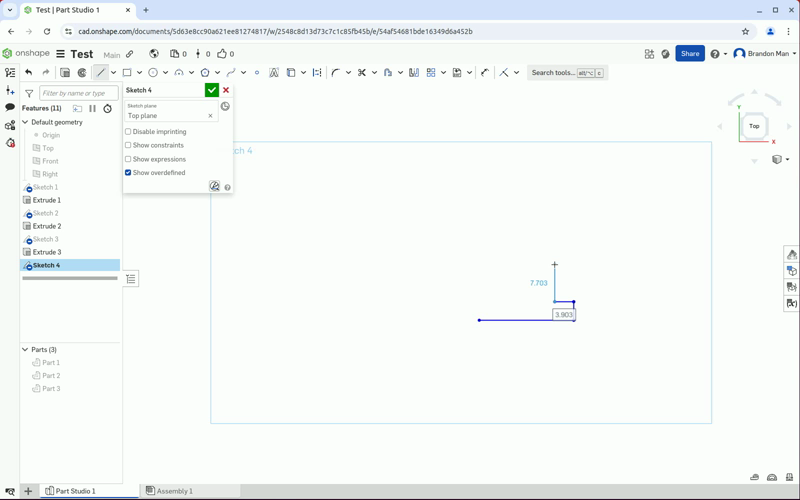
key_up(shift)
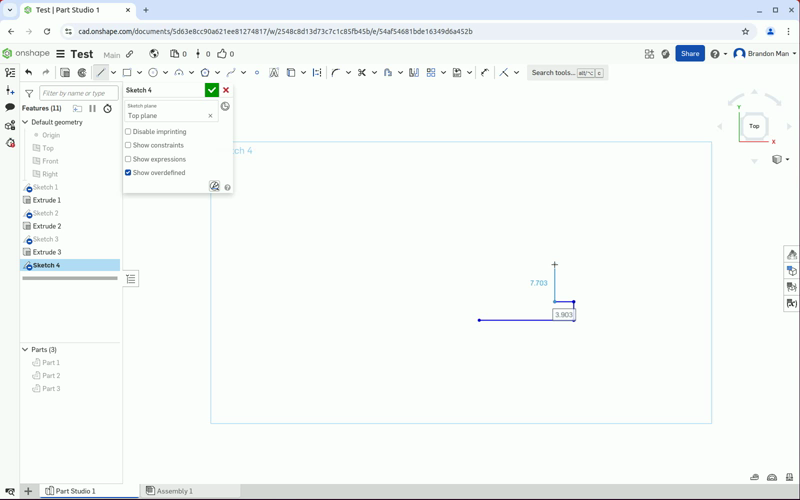
key_down(shift)
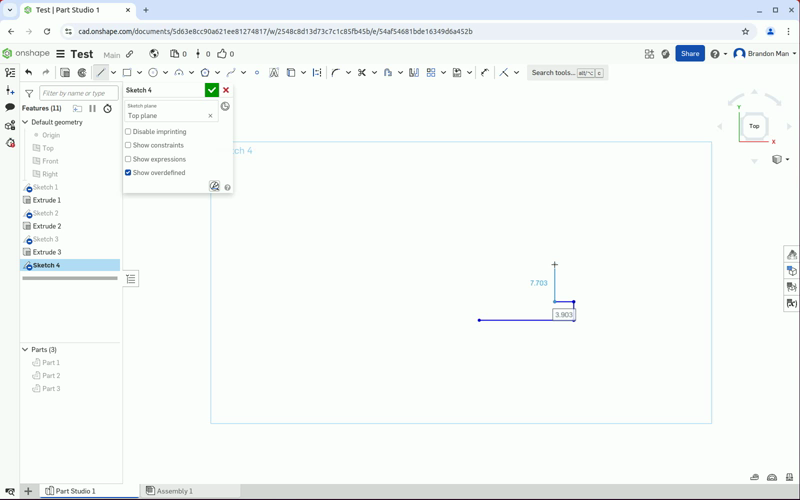
mouse_move(584, 264)
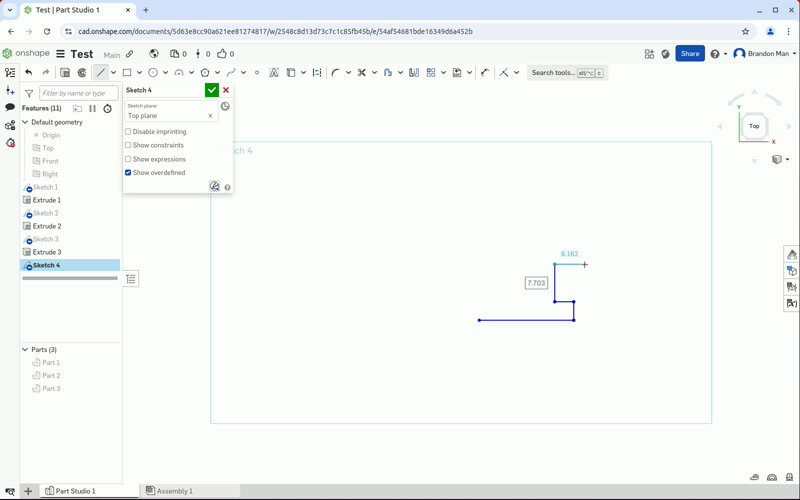
mouse_move(573, 264)
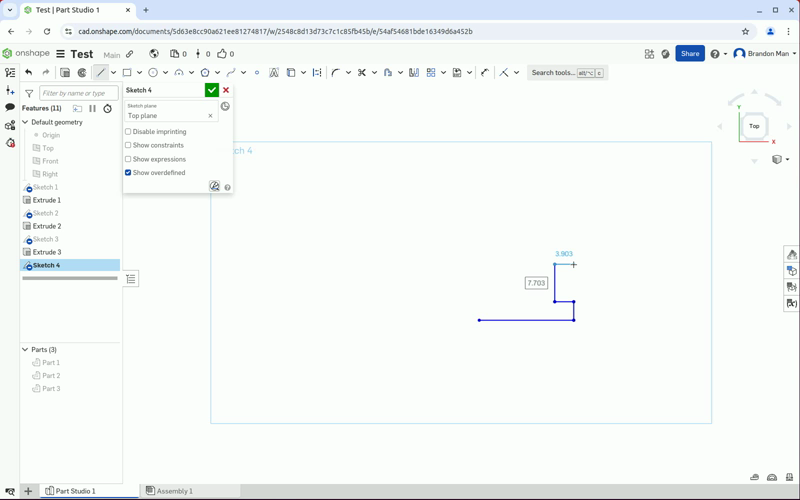
click(573, 264)
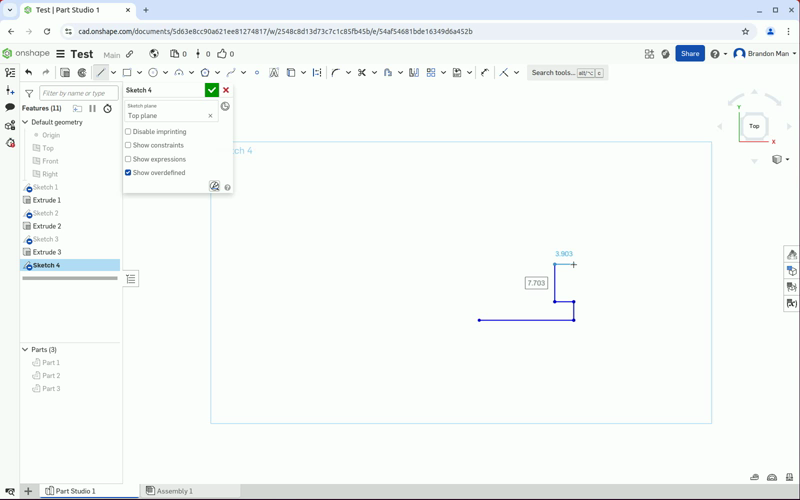
key_up(shift)
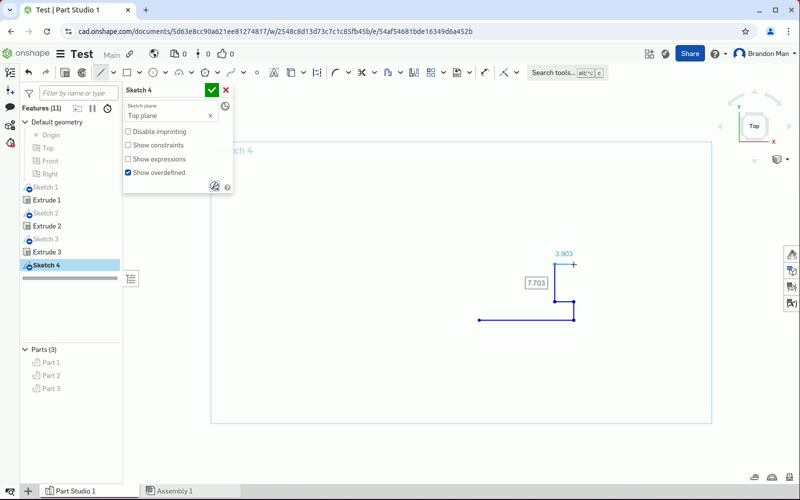
key_down(shift)
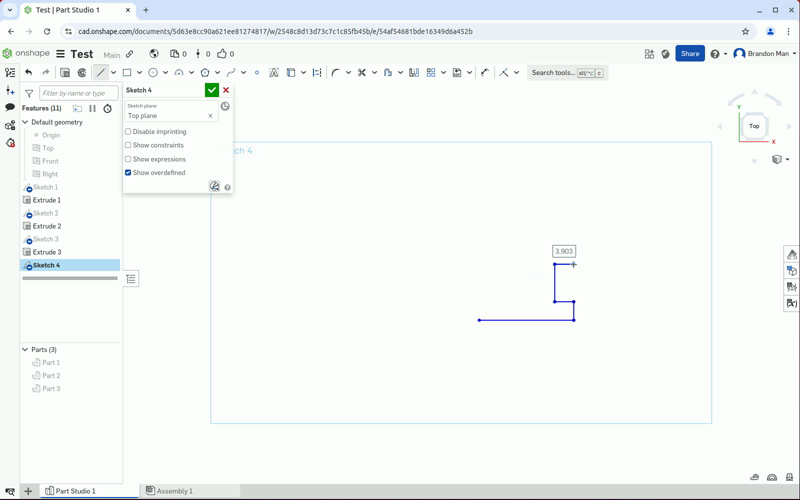
mouse_move(589, 264)
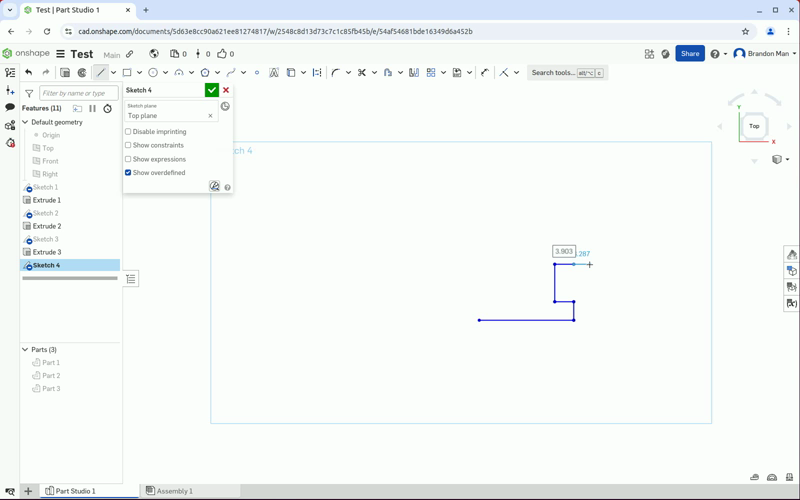
mouse_move(573, 245)
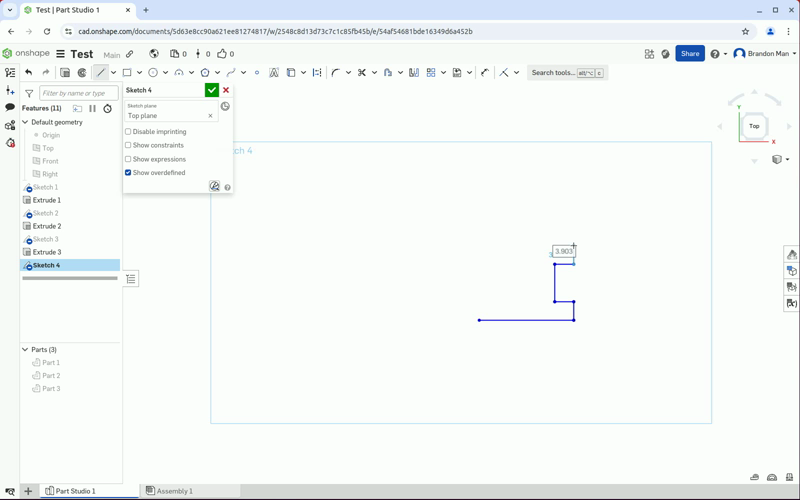
click(573, 245)
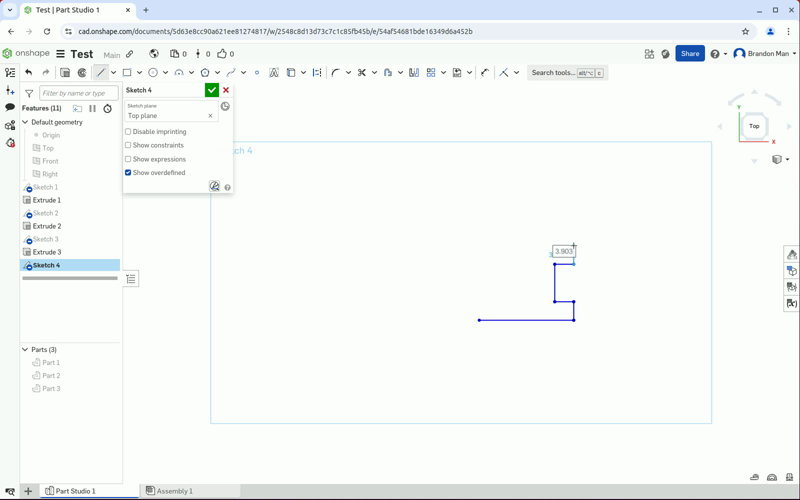
key_up(shift)
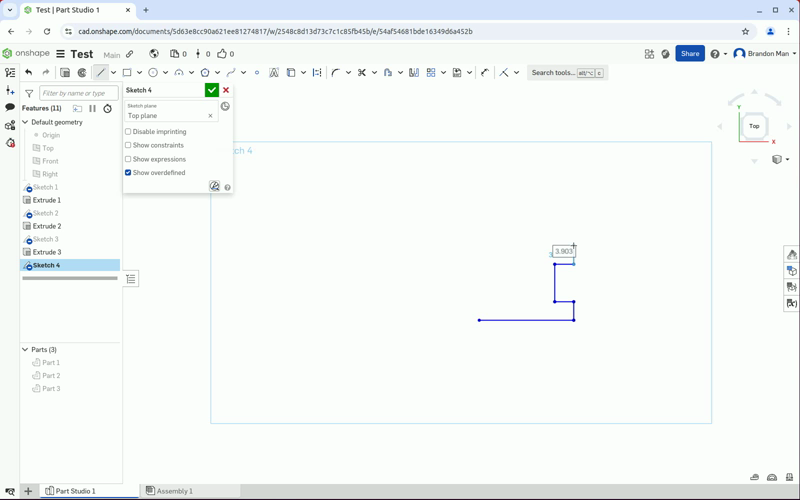
key_down(shift)
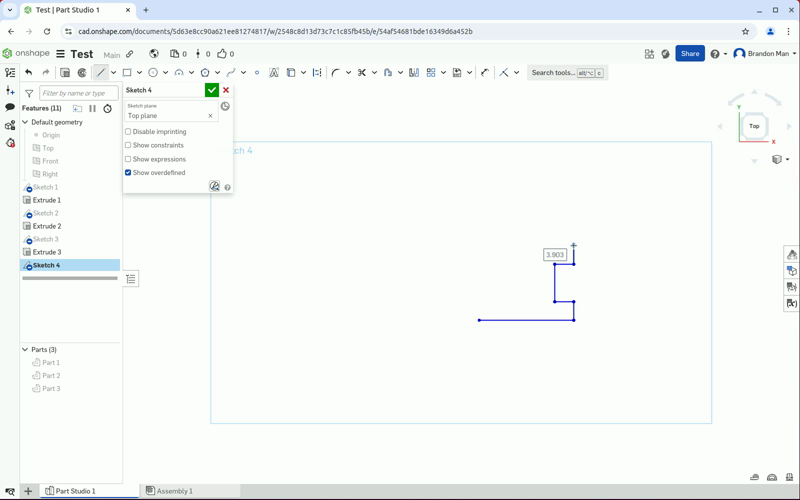
mouse_move(479, 245)
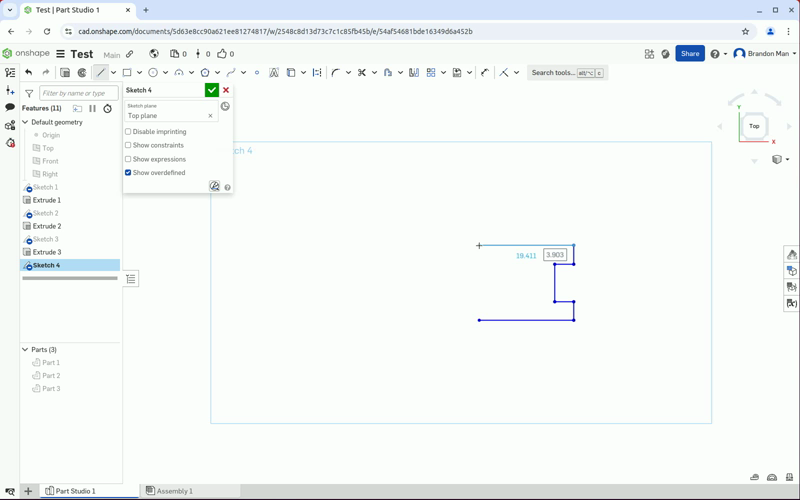
click(479, 245)
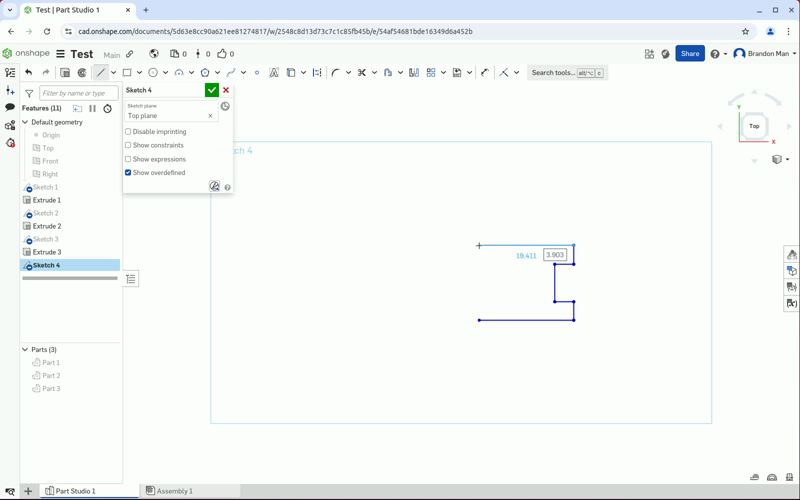
key_up(shift)
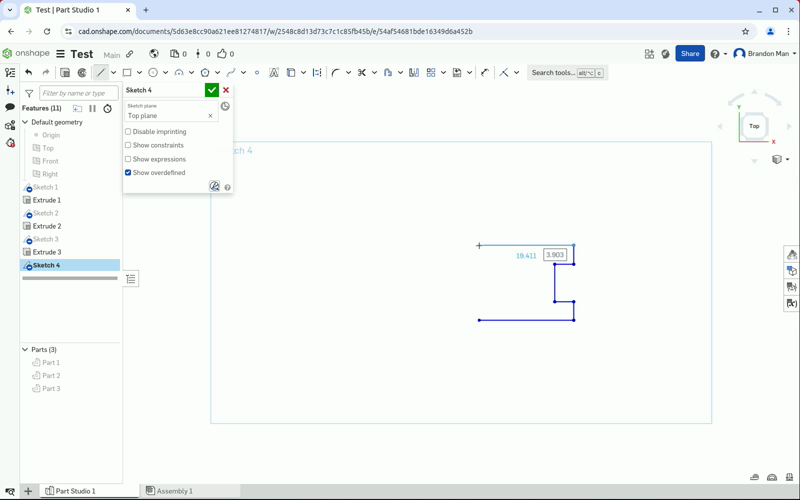
key_down(shift)
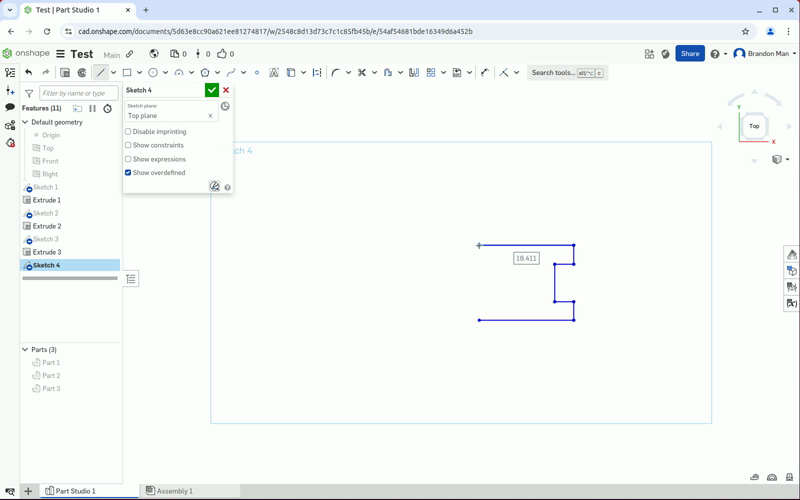
mouse_move(509, 245)
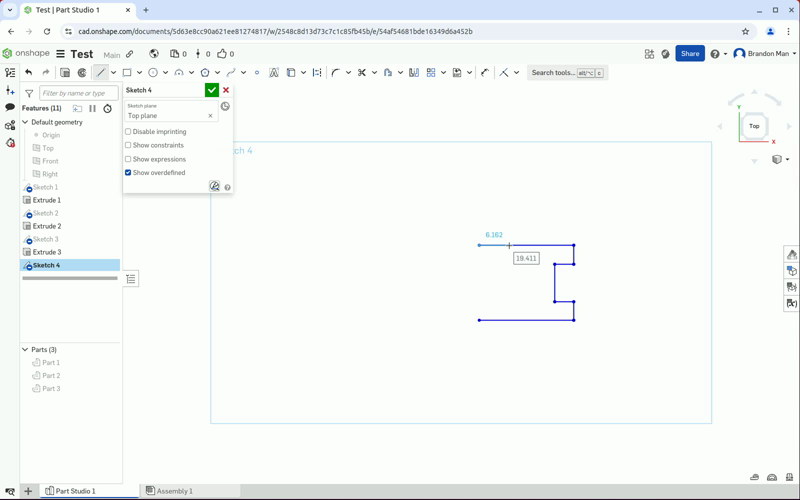
mouse_move(479, 264)
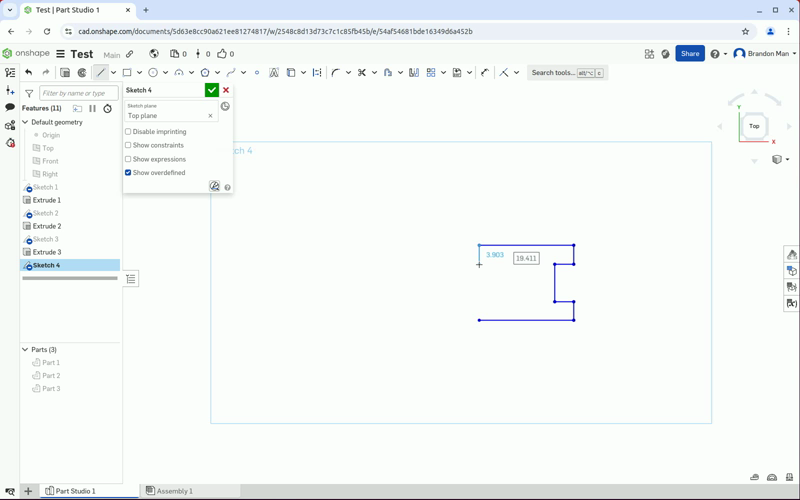
click(479, 264)
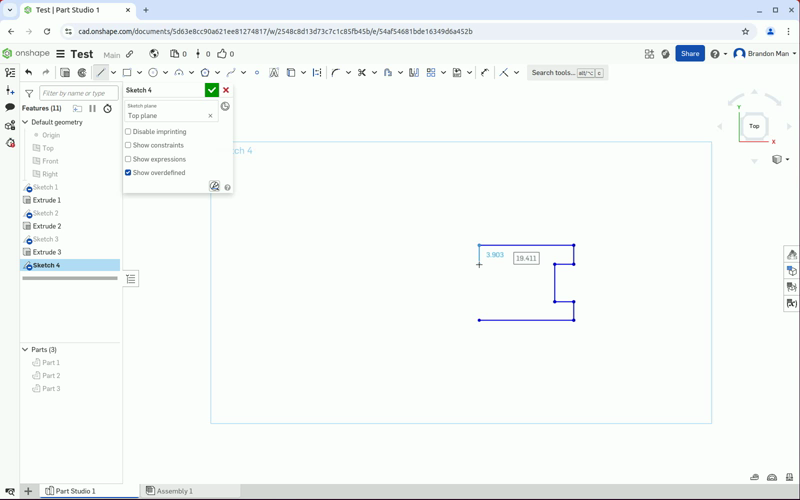
key_up(shift)
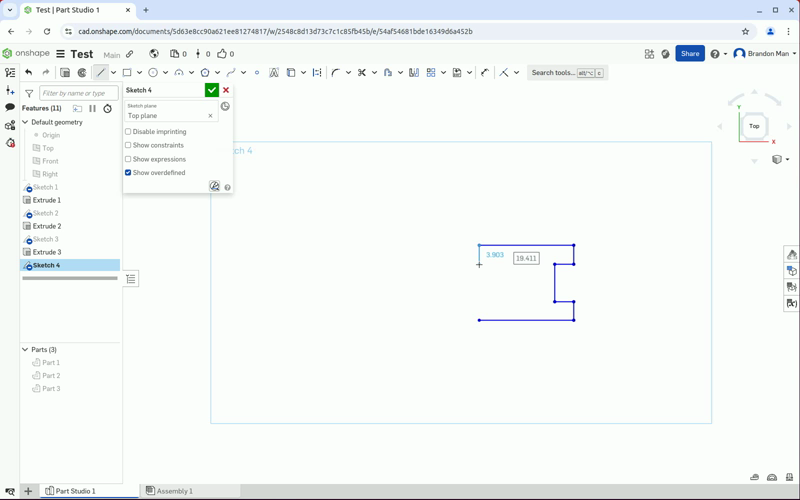
key_down(shift)
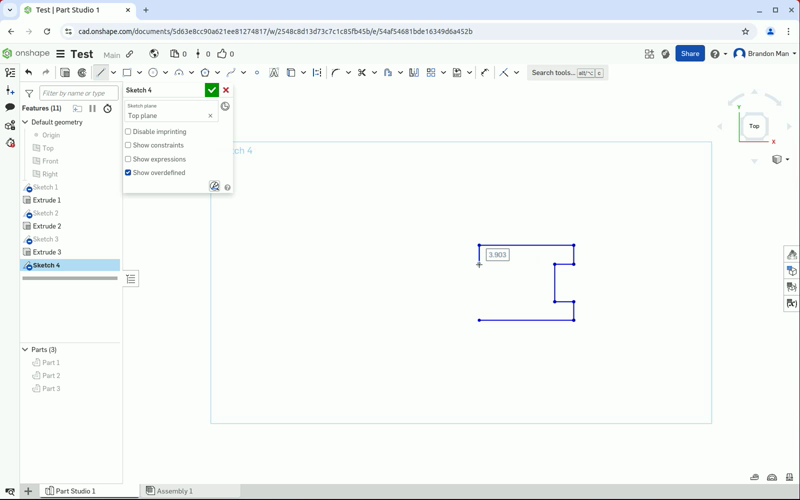
mouse_move(509, 264)
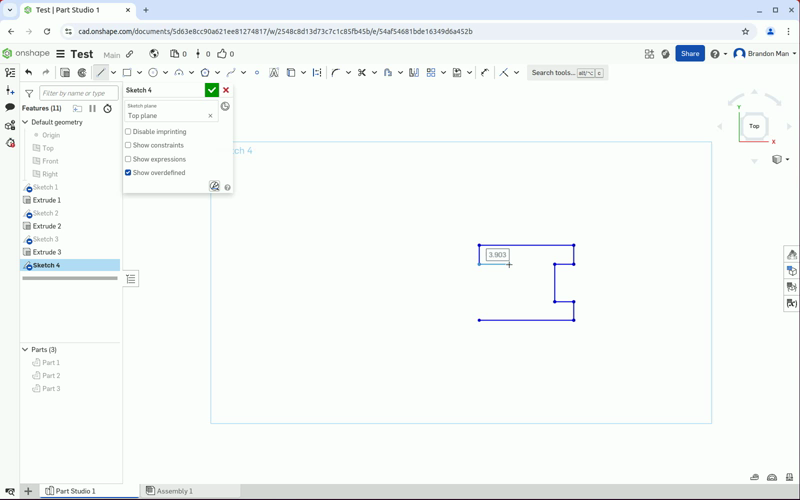
mouse_move(479, 301)
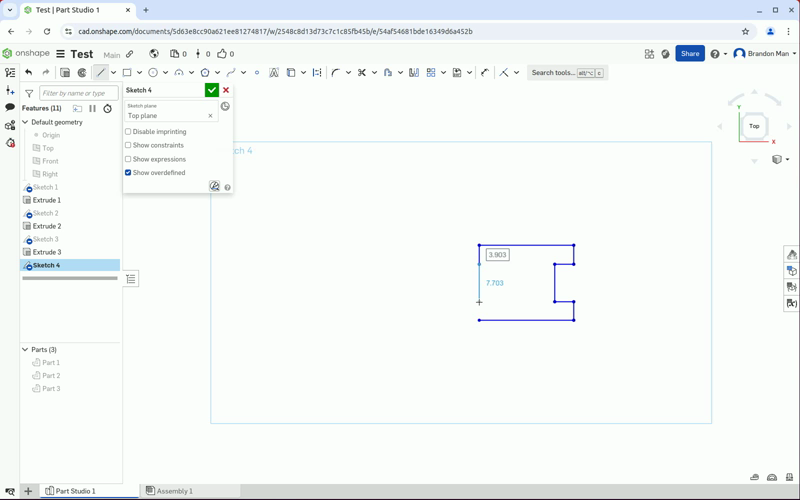
click(479, 301)
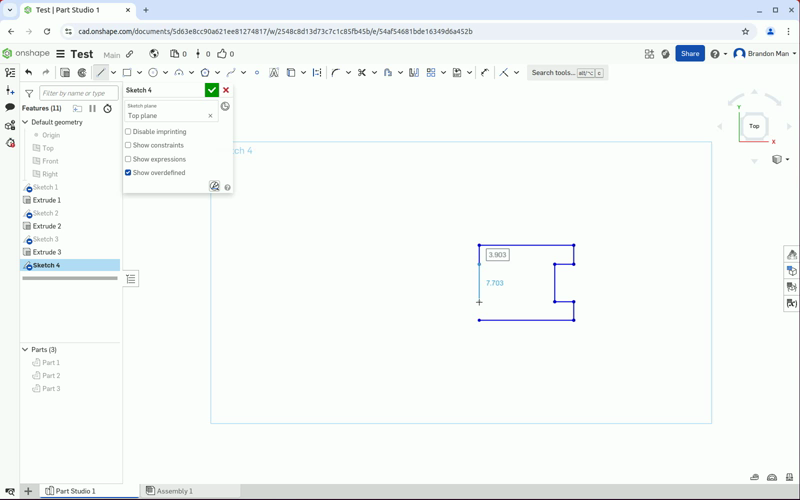
key_up(shift)
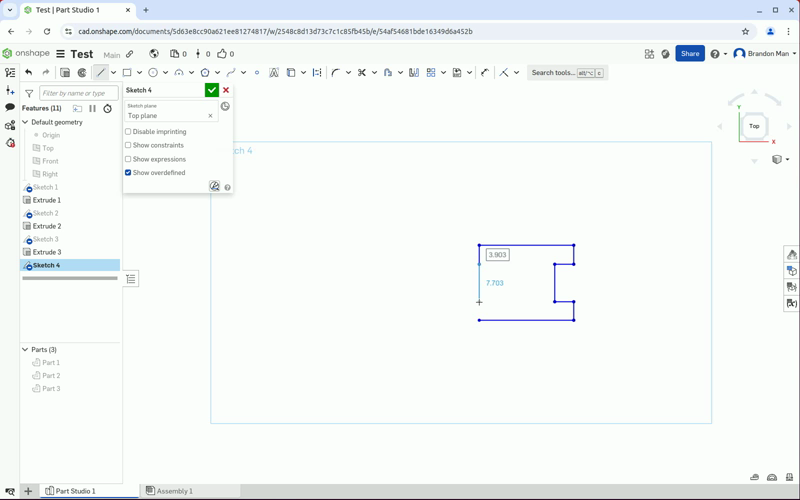
mouse_move(509, 301)
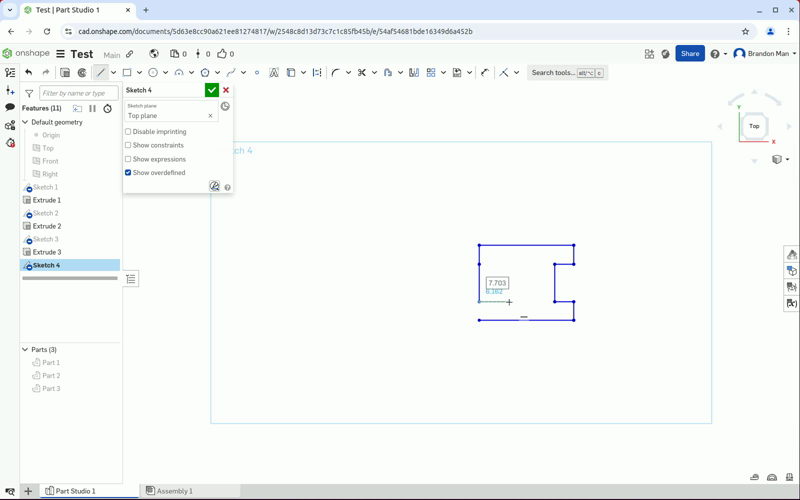
key_down(shift)
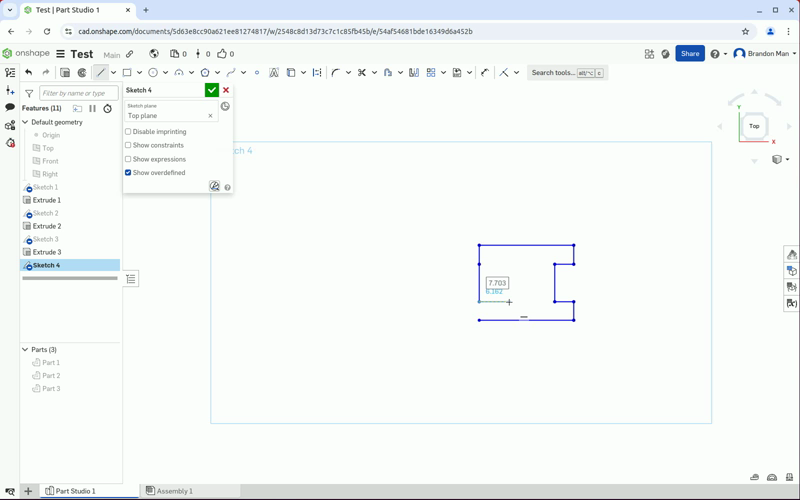
mouse_move(479, 320)
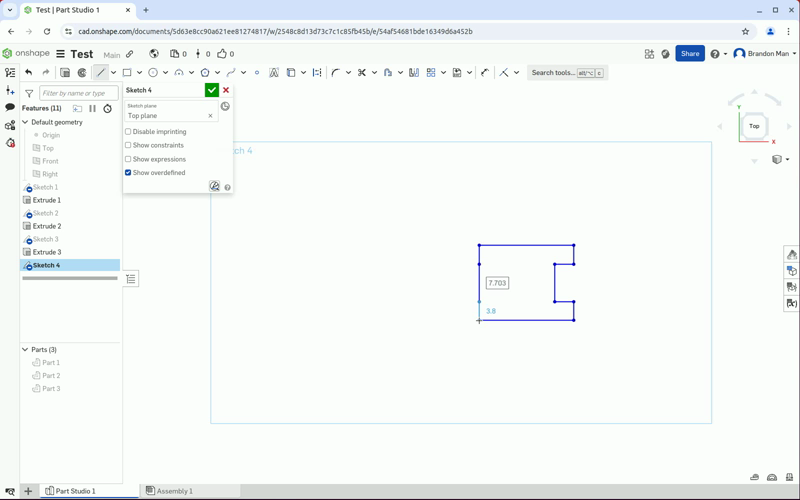
key_up(shift)
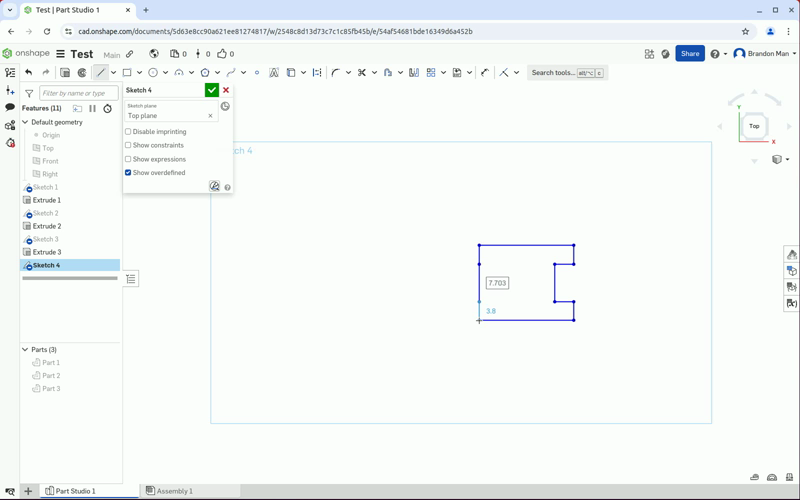
click(479, 320)
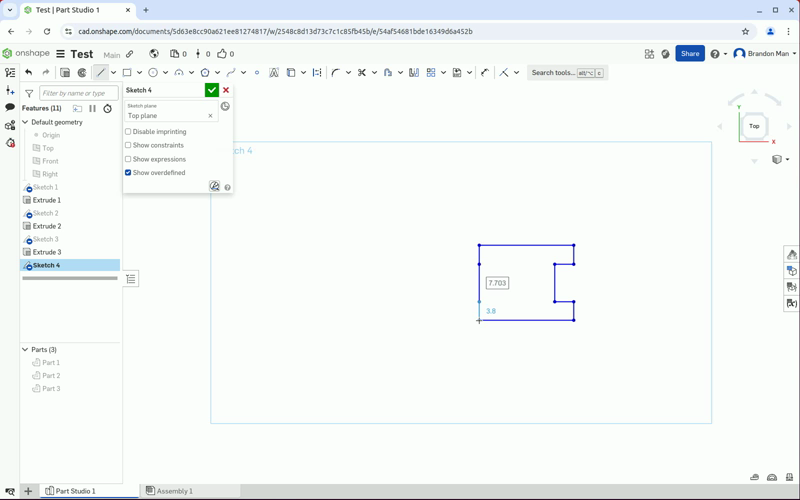
key(esc)
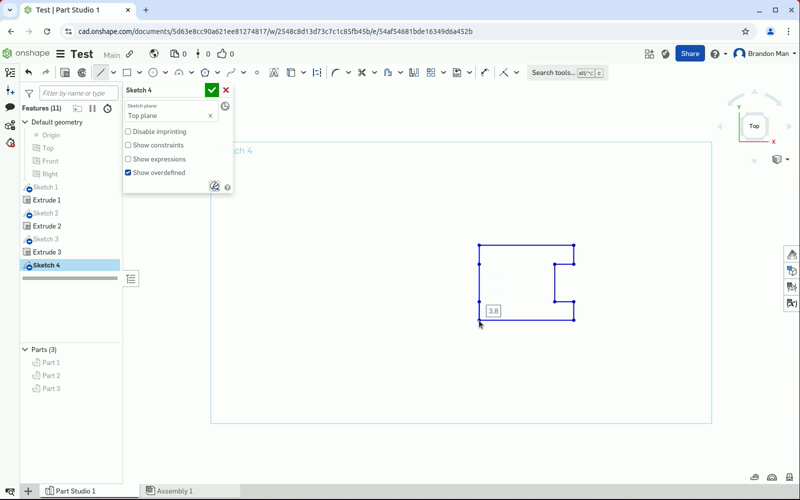
mouse_move(505, 282)
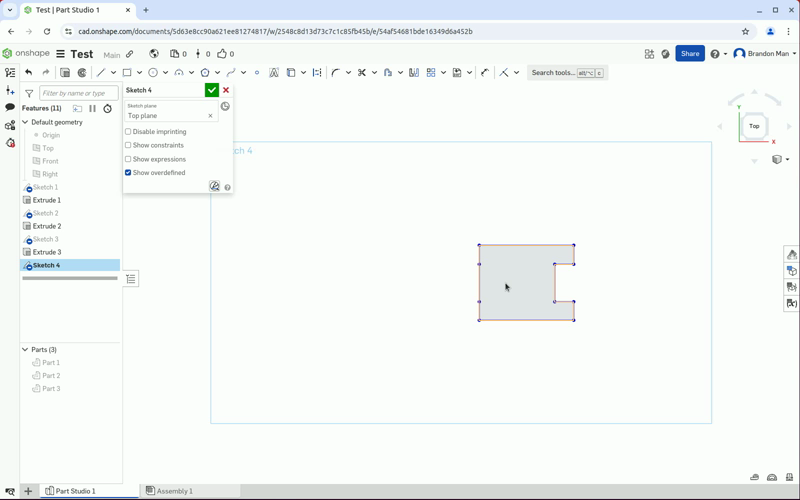
click(505, 282)
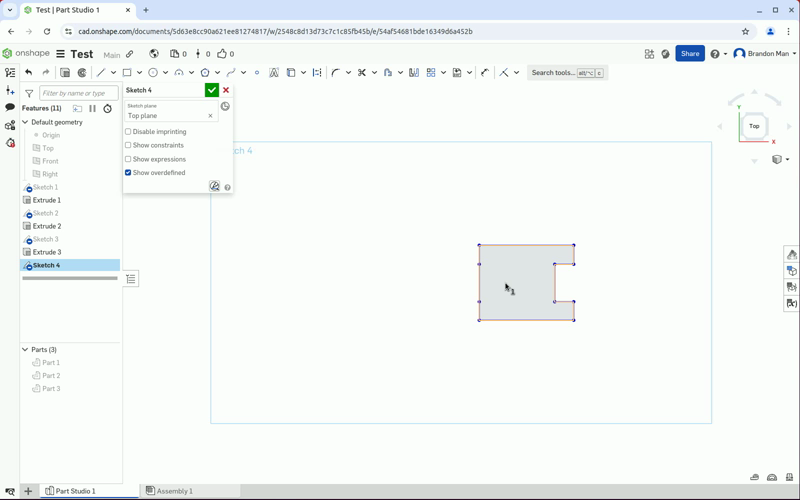
mouse_move(73, 352)
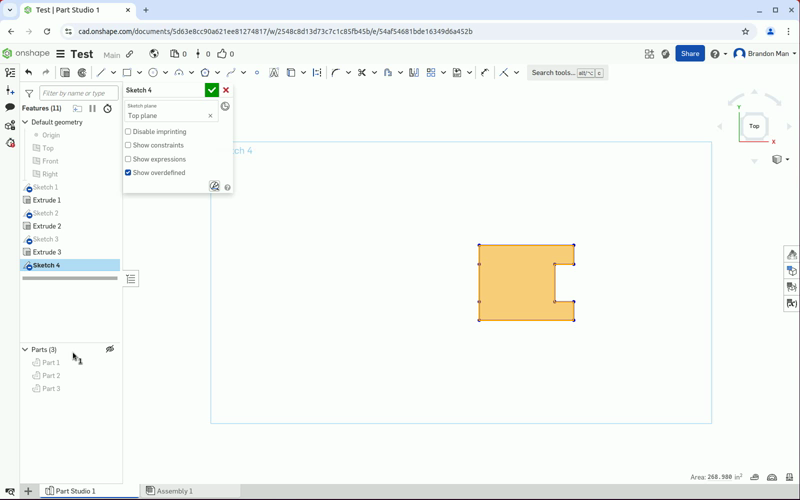
key(shift+y)
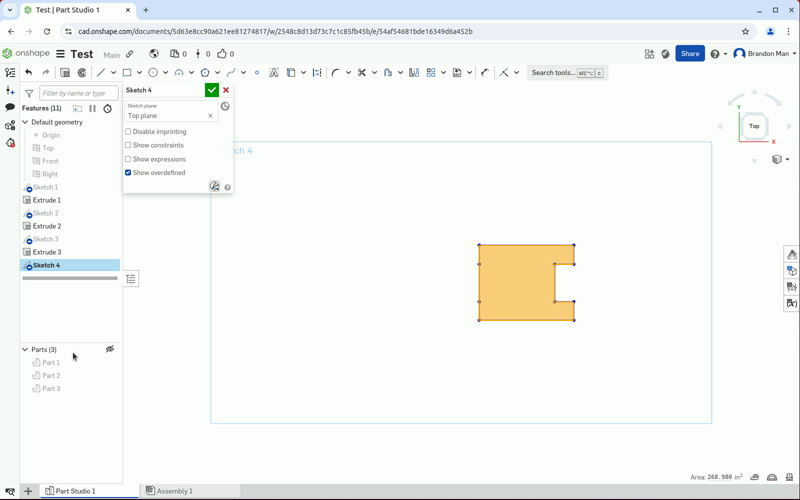
key(shift+e)
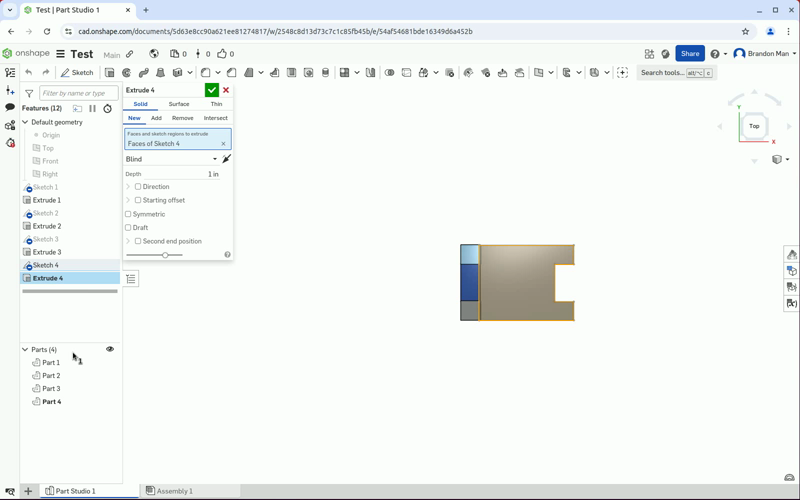
mouse_move(143, 106)
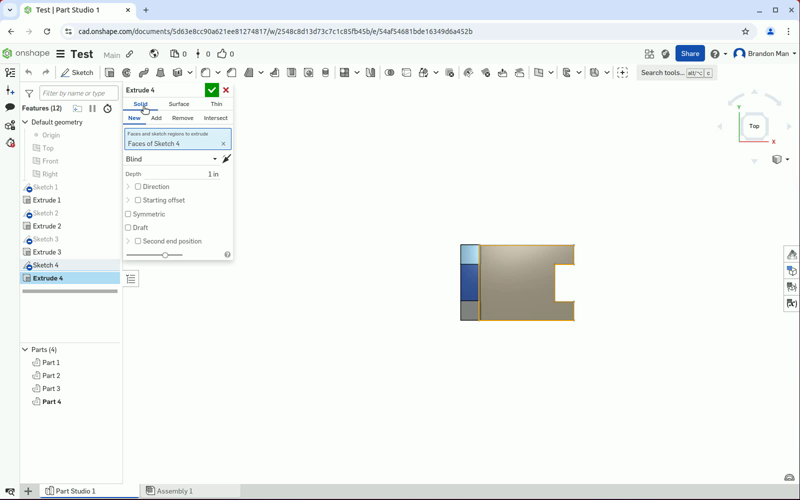
click(143, 106)
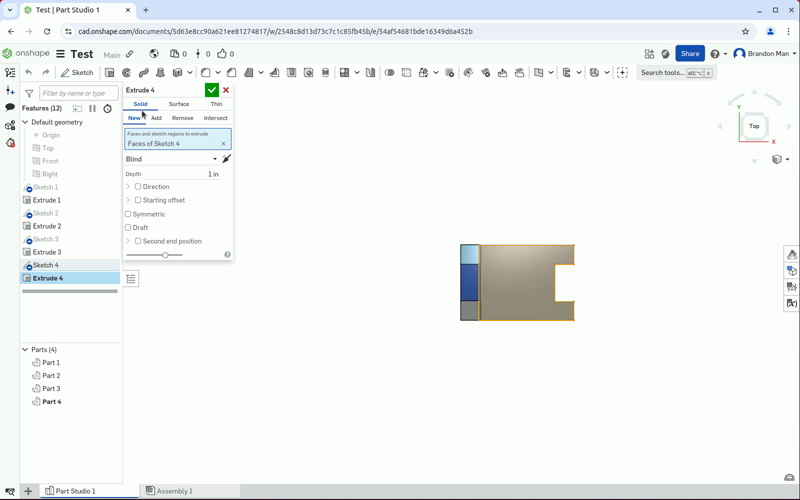
mouse_move(137, 120)
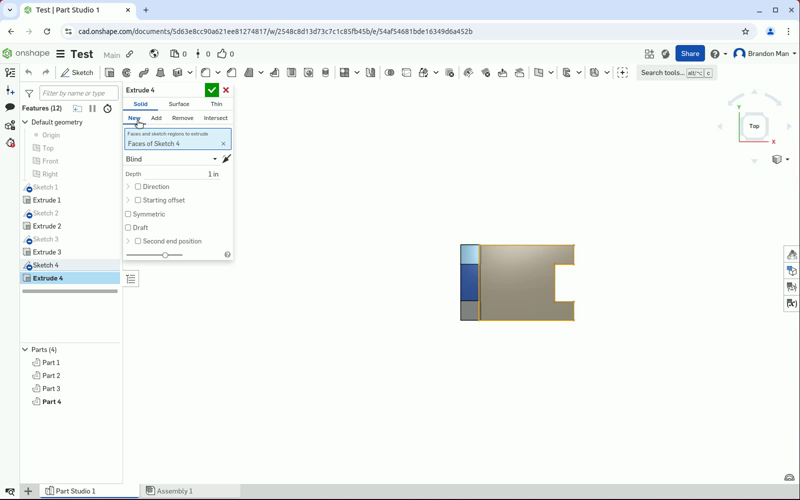
click(137, 120)
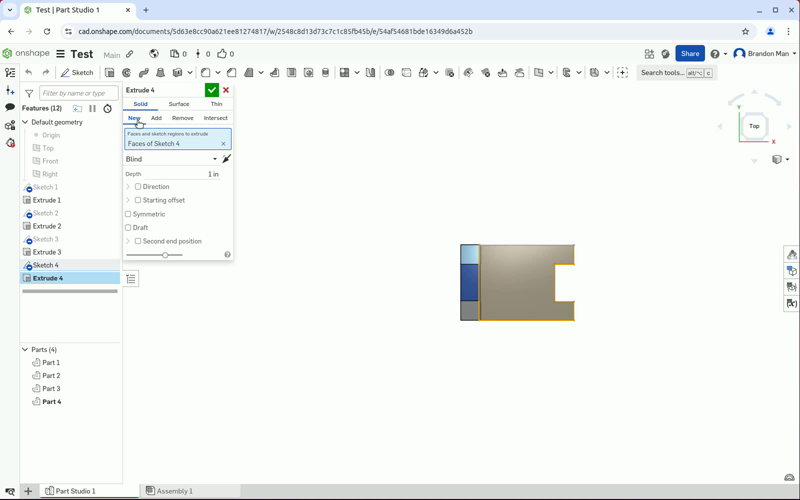
key(tab, 4)
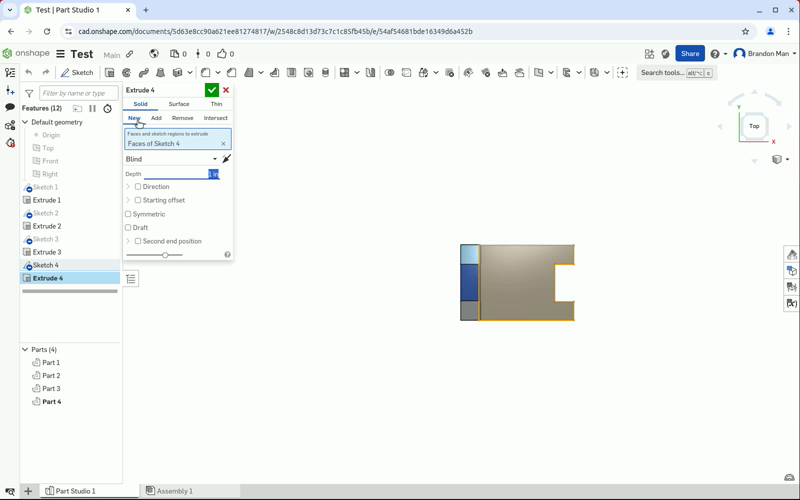
text(-7.703)
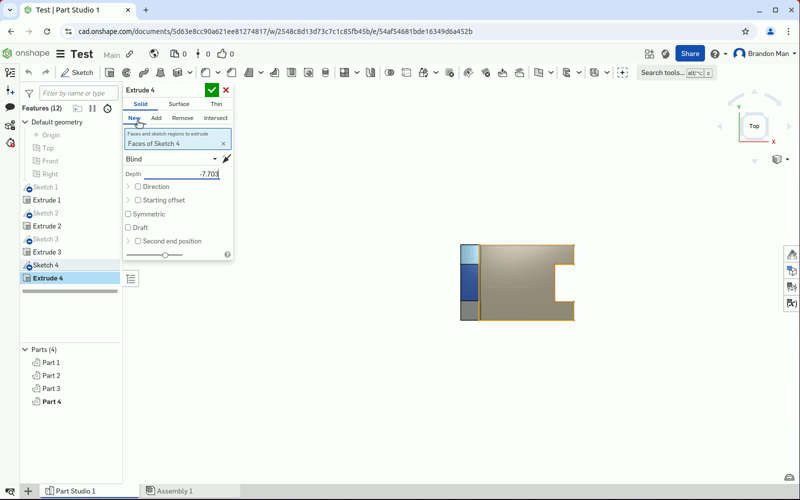
key(enter)
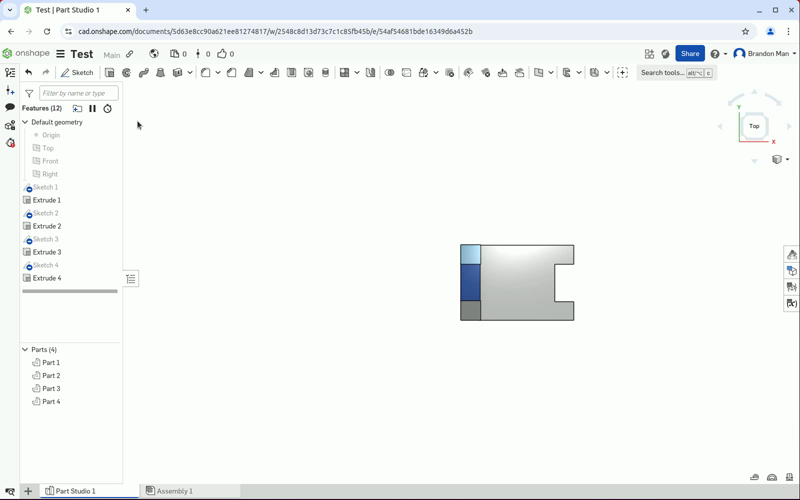
key(shift+h)
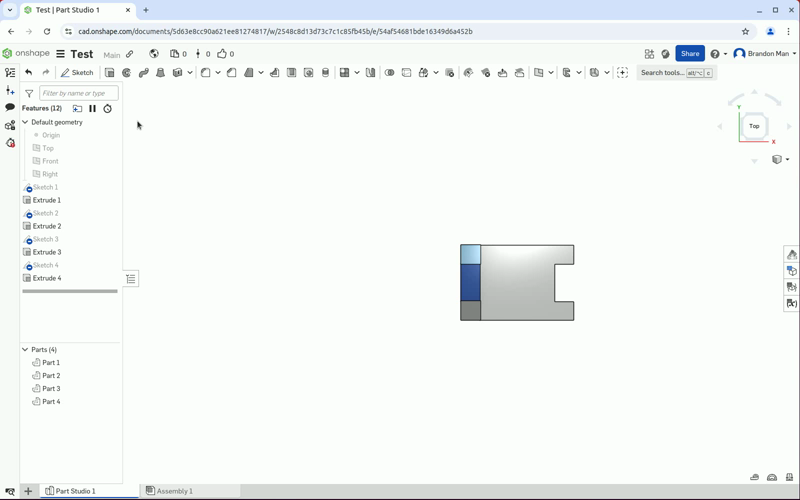
key(shift+h)
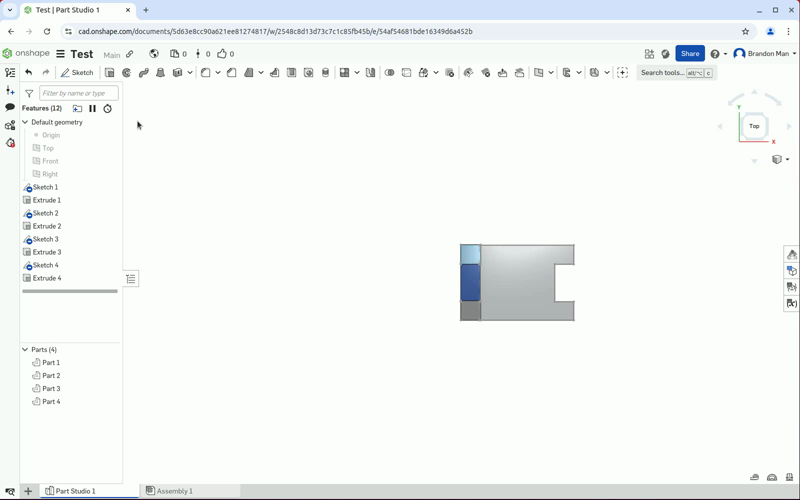
key(shift+7)
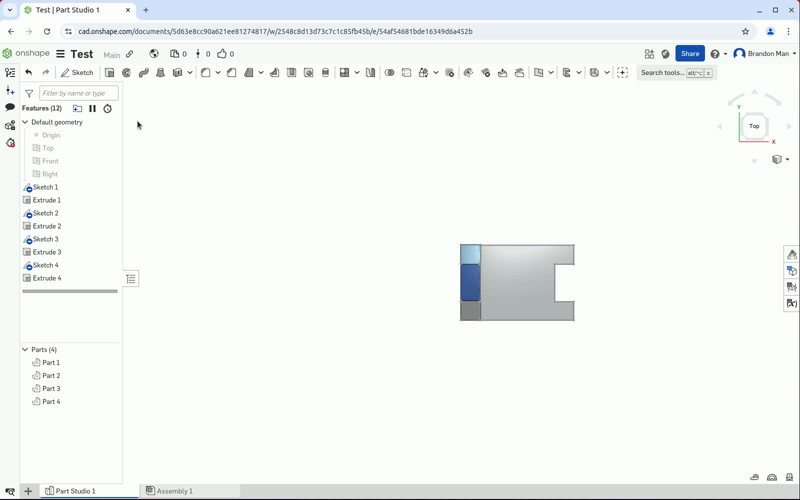
key(up, 3)
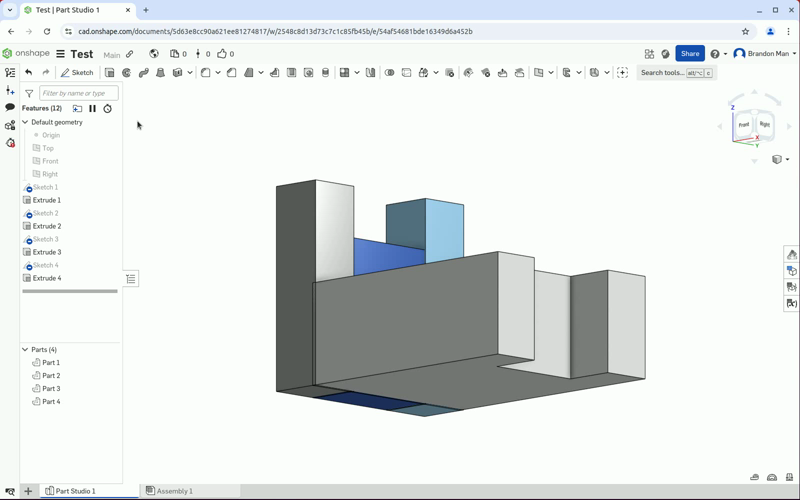
key(left, 3)
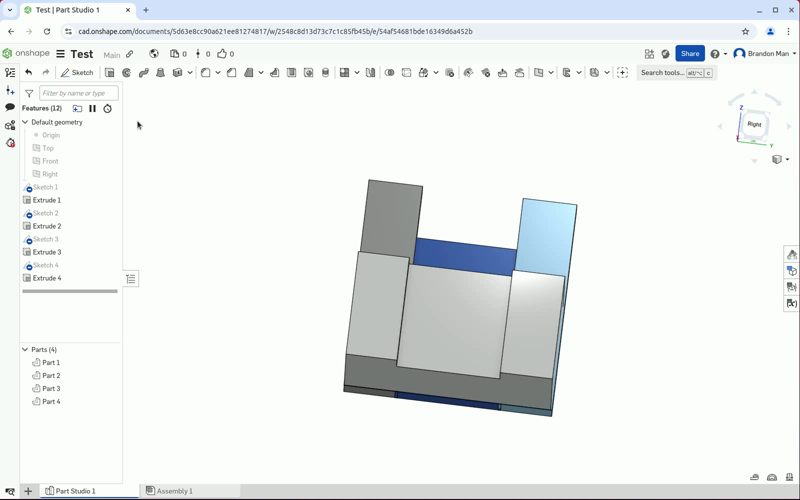
key(right, 3)
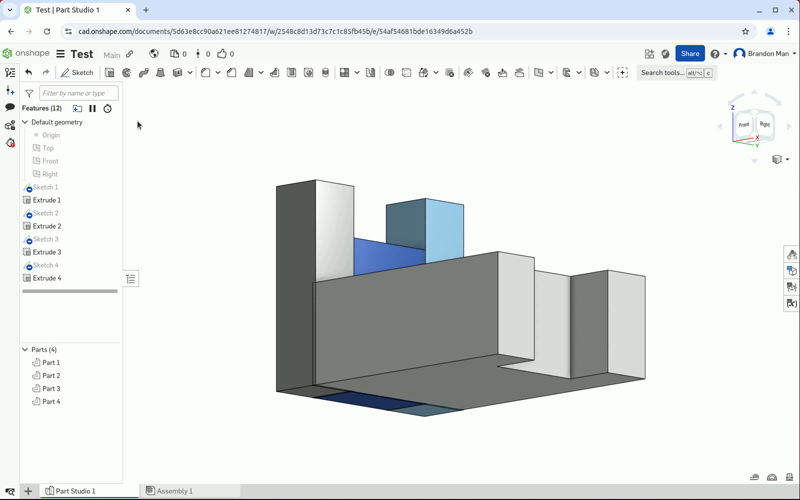
key(down, 3)
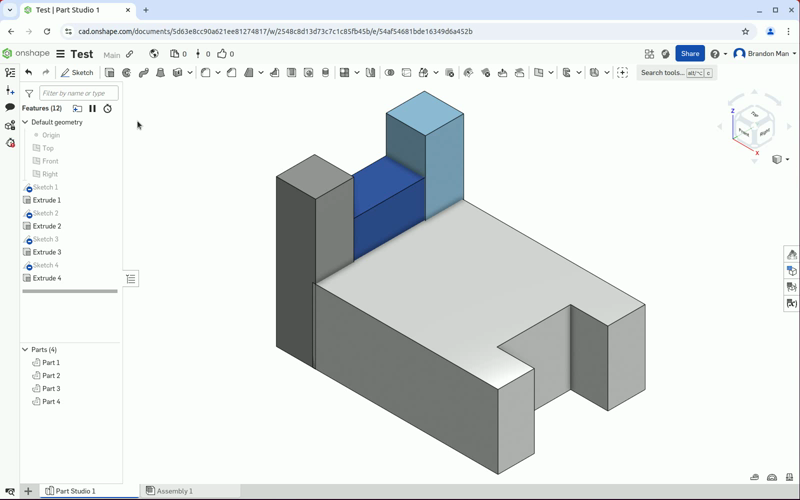
mouse_move(73, 189)
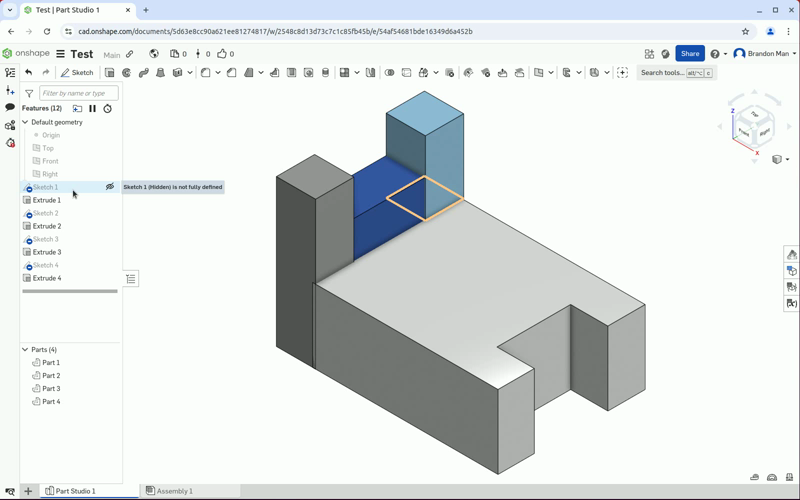
click(73, 189)